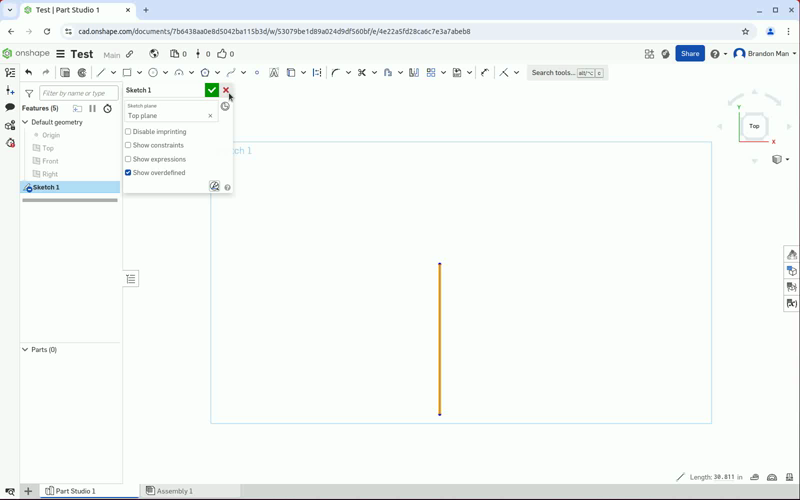
key(shift+h)
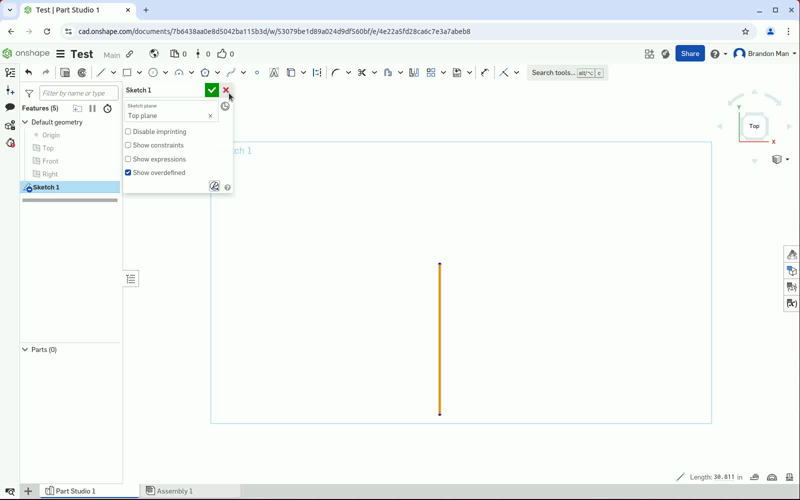
key(shift+s)
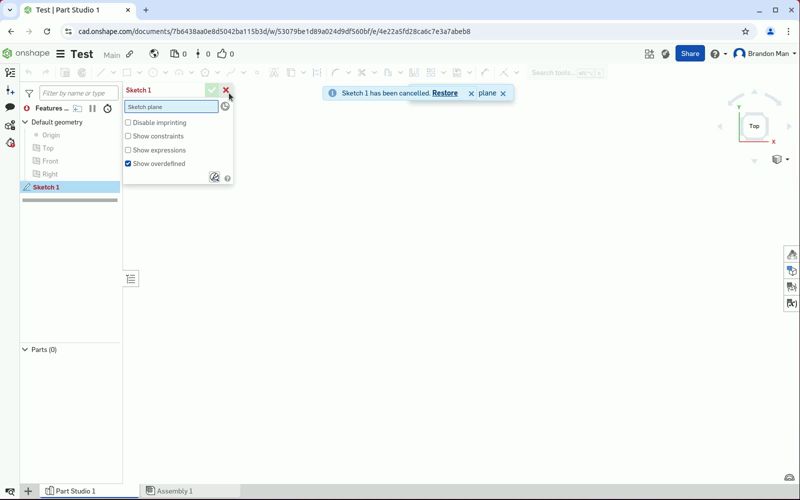
mouse_move(73, 150)
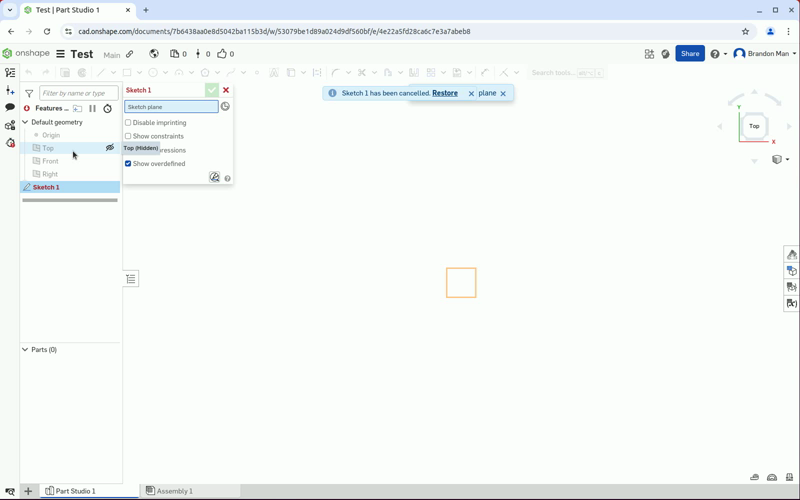
click(73, 150)
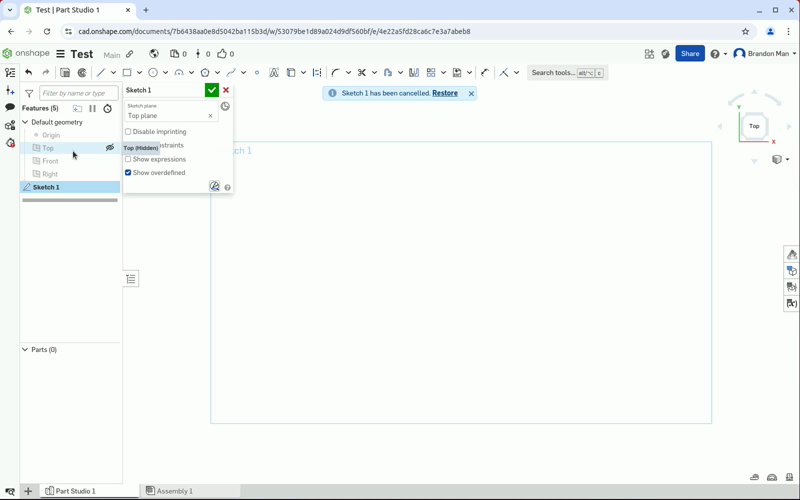
mouse_move(73, 352)
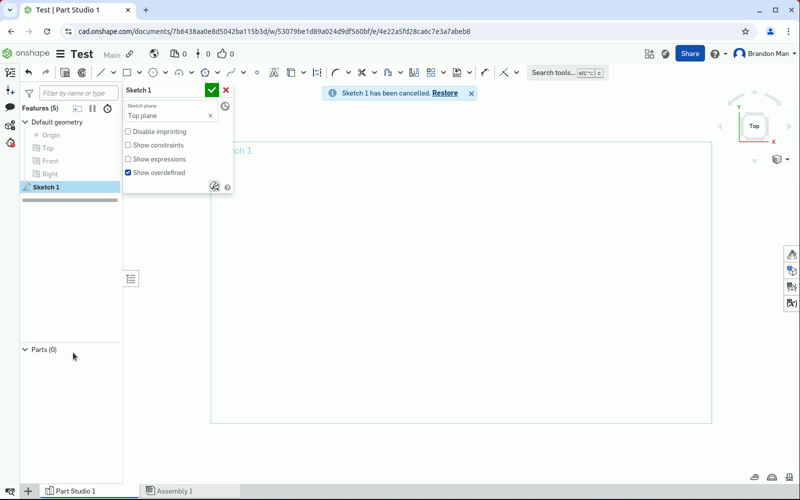
key(y)
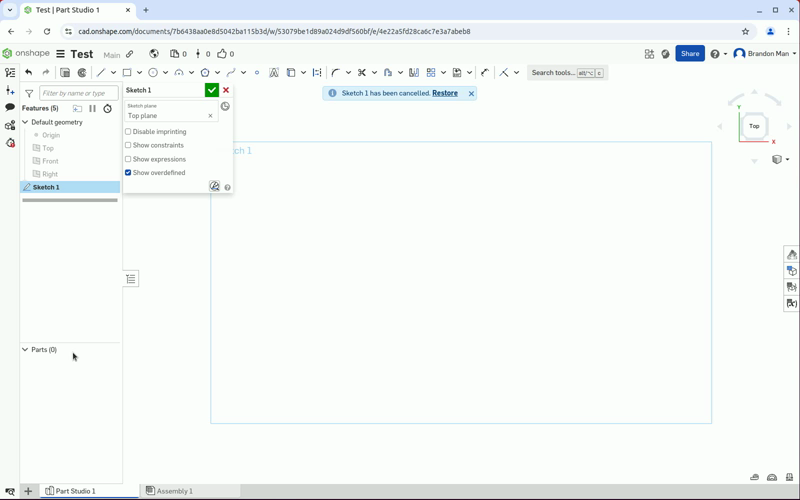
key(l)
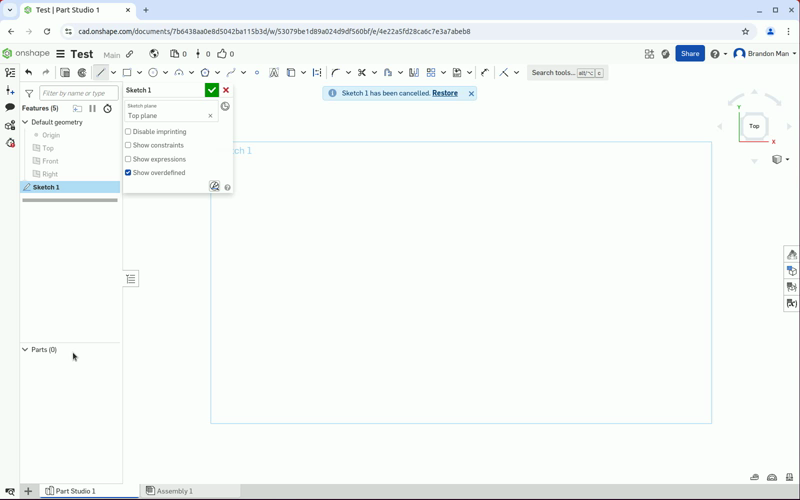
key_down(shift)
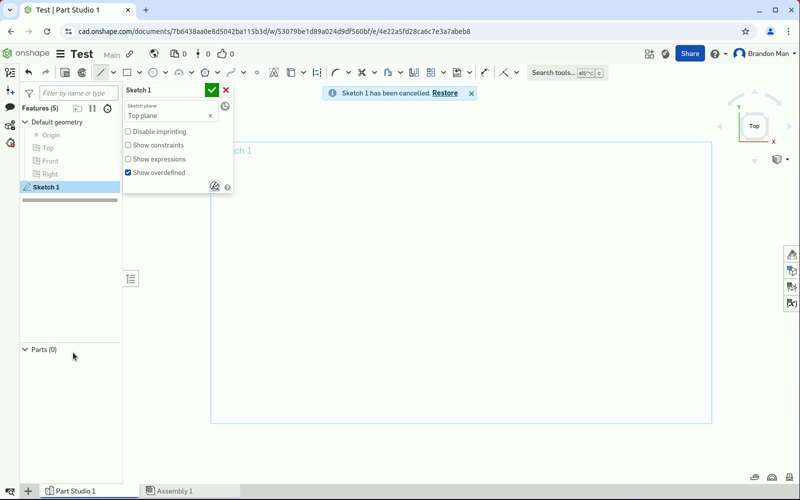
mouse_move(390, 245)
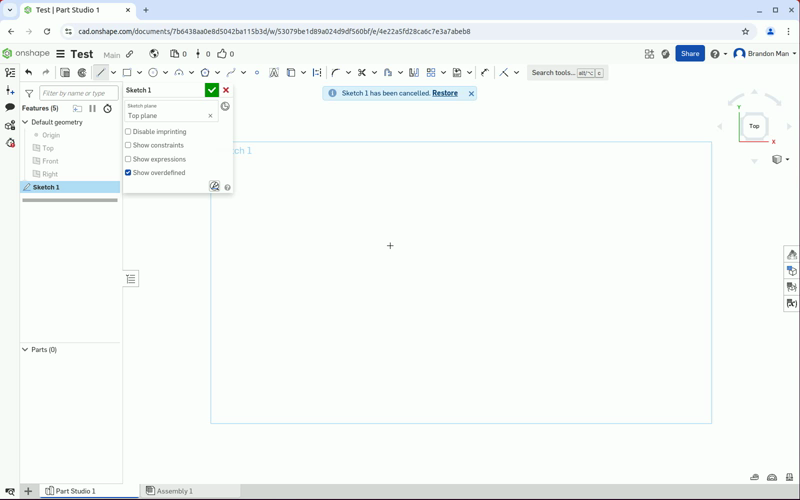
click(390, 245)
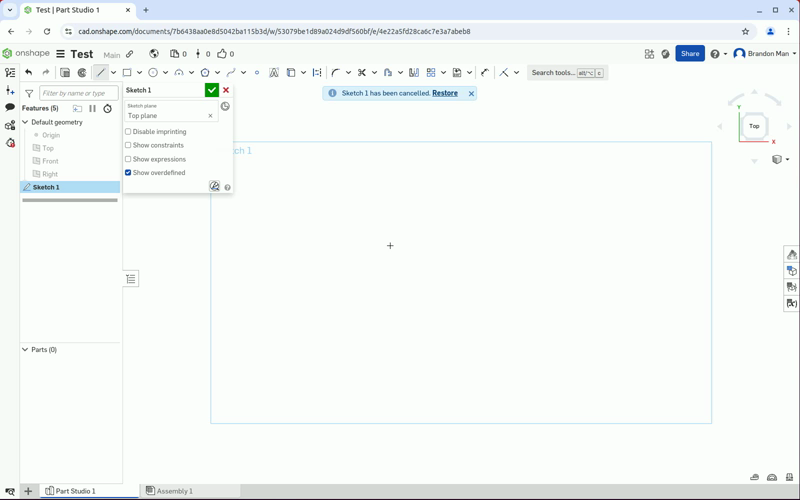
key_up(shift)
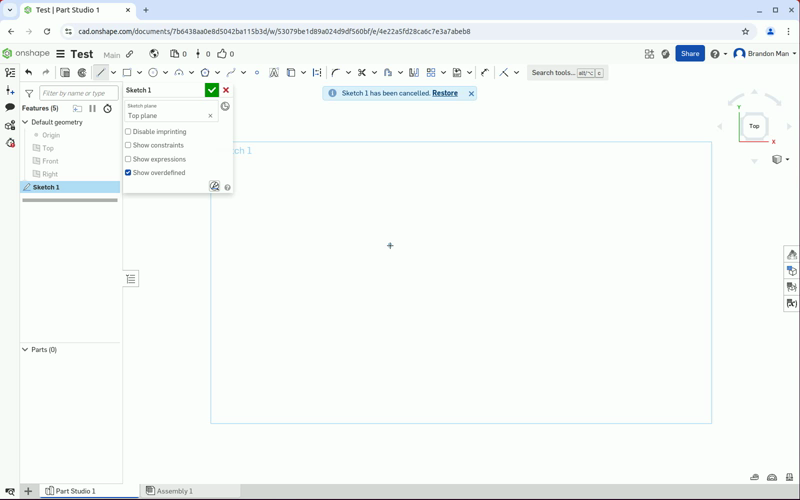
key_down(shift)
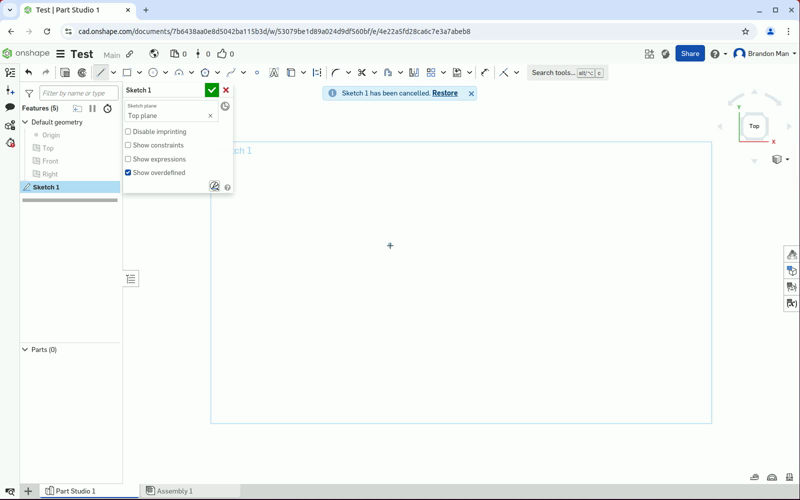
mouse_move(465, 245)
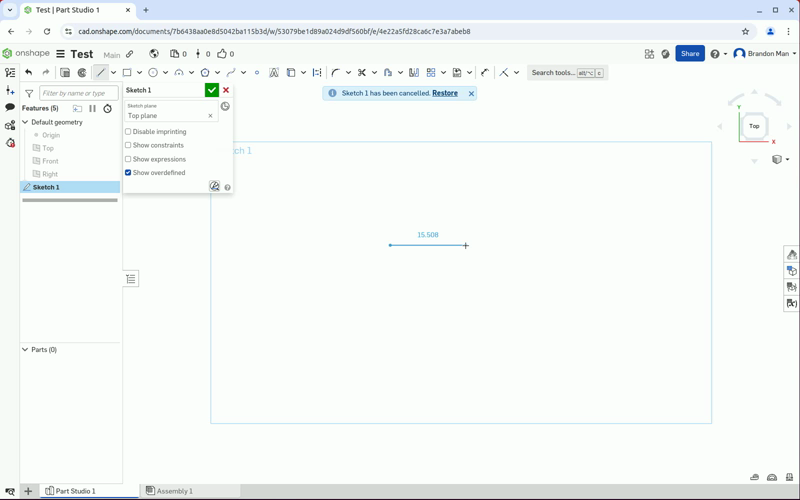
click(465, 245)
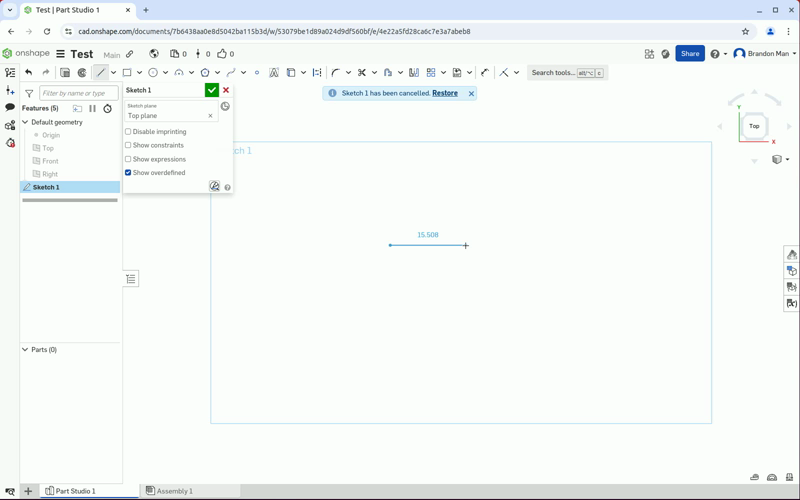
key_up(shift)
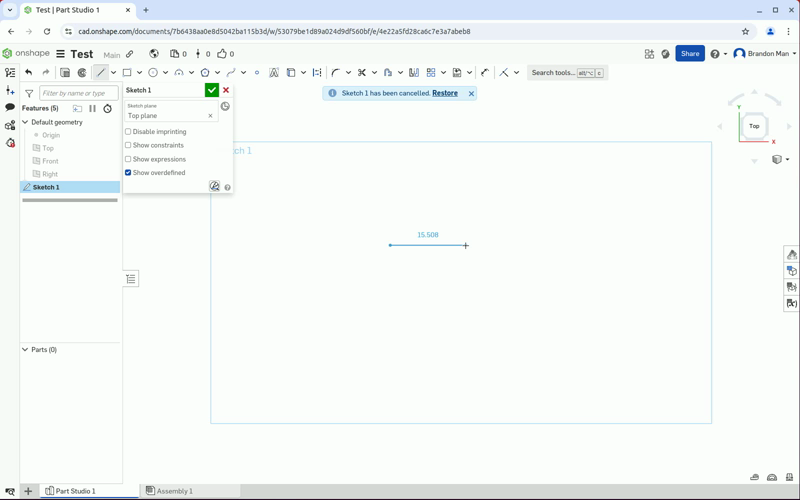
key_down(shift)
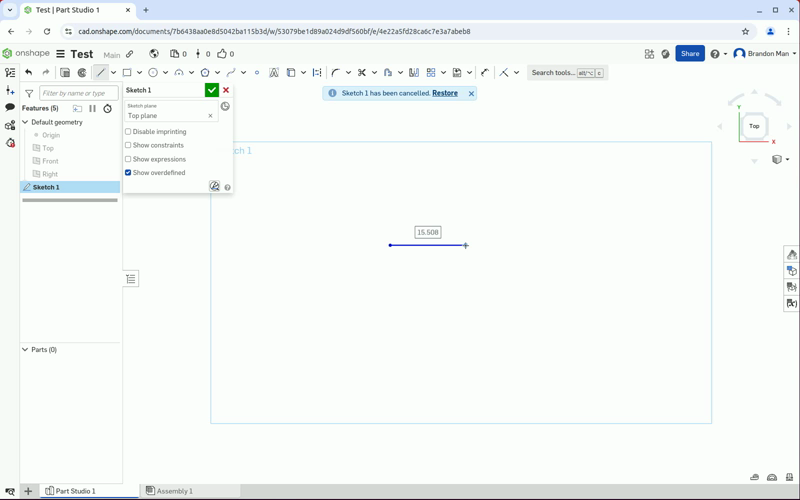
mouse_move(495, 245)
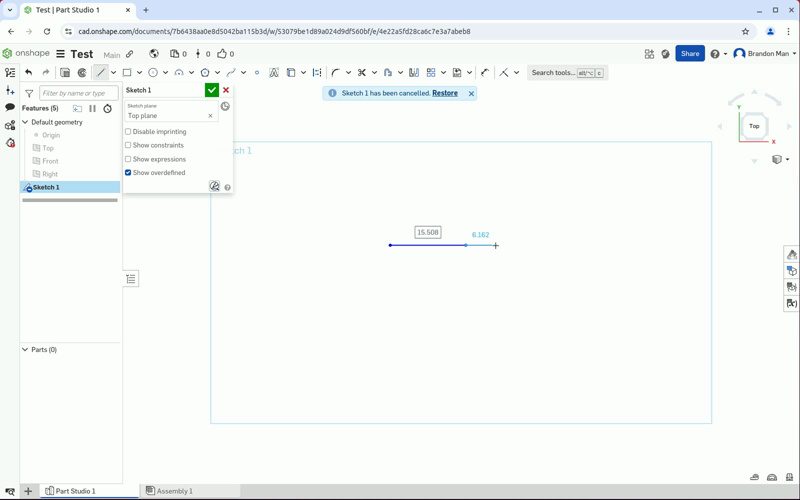
mouse_move(465, 219)
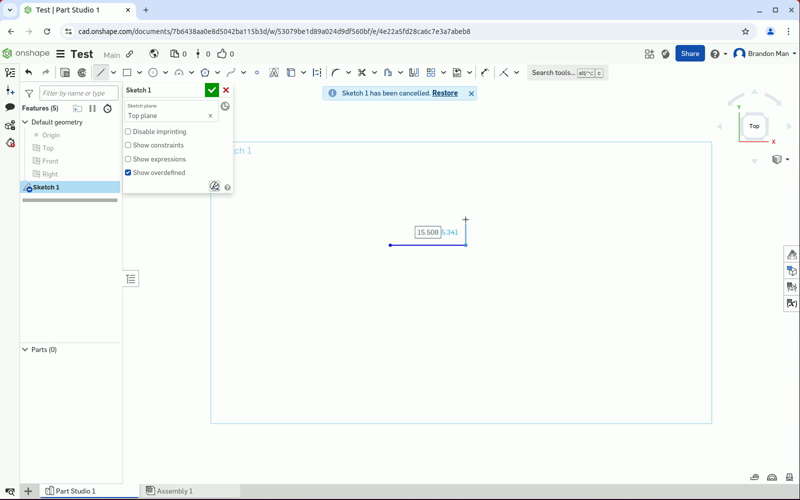
click(465, 219)
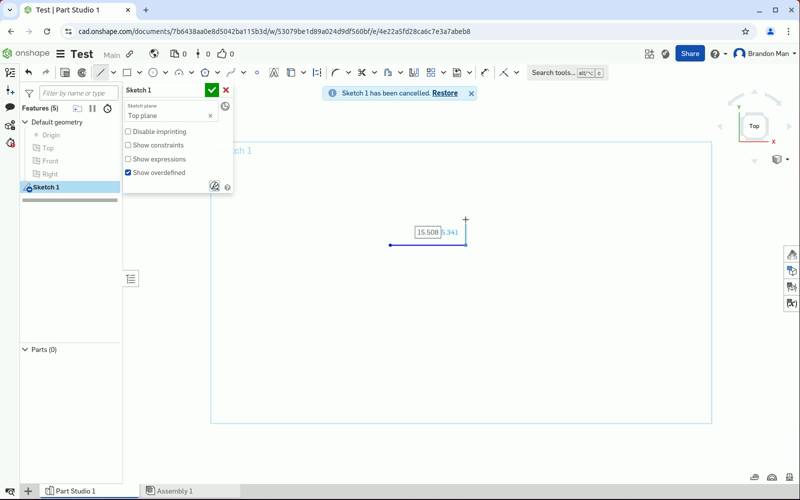
key_up(shift)
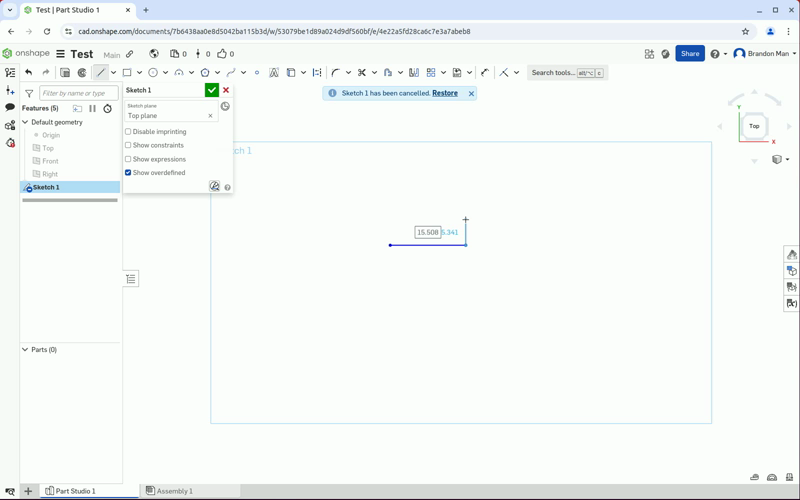
key_down(shift)
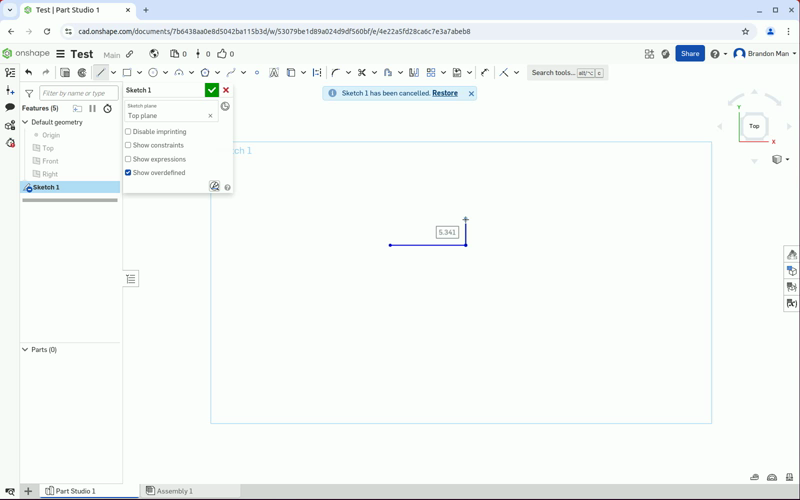
mouse_move(495, 219)
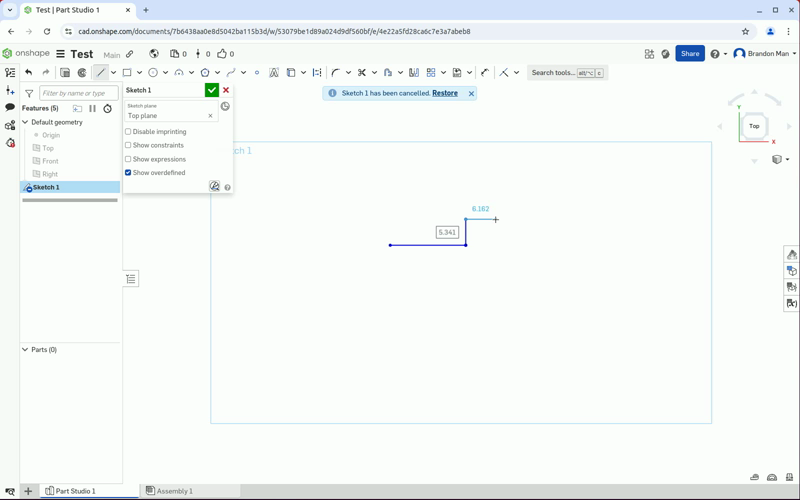
mouse_move(451, 219)
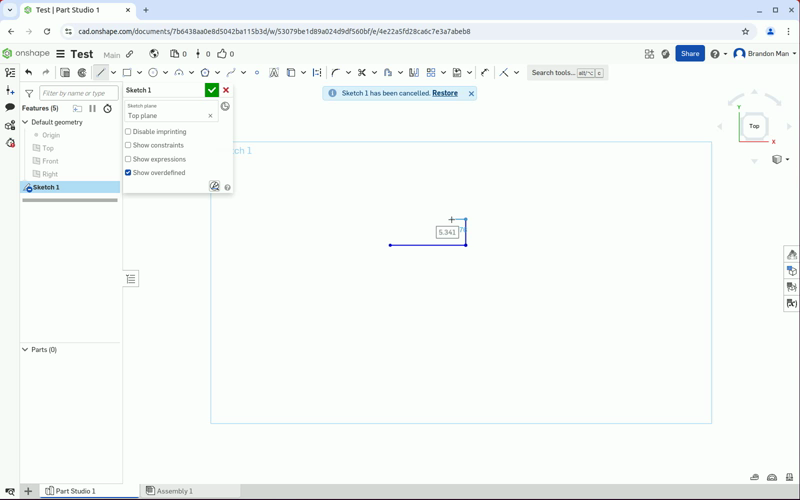
click(451, 219)
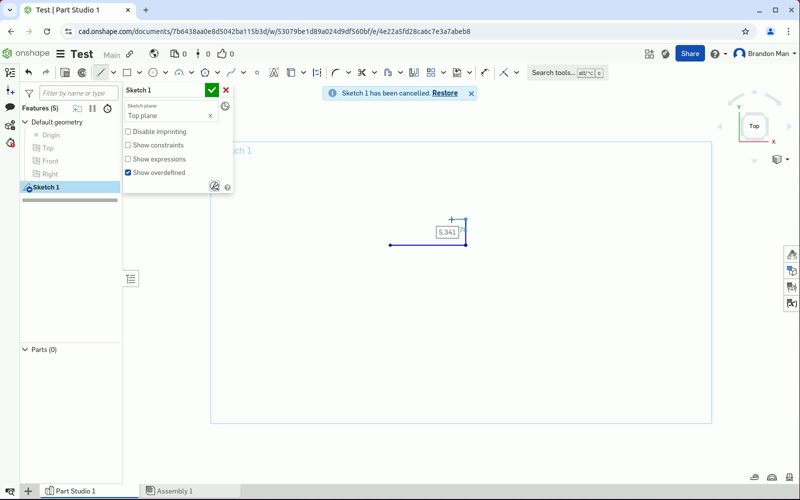
key_up(shift)
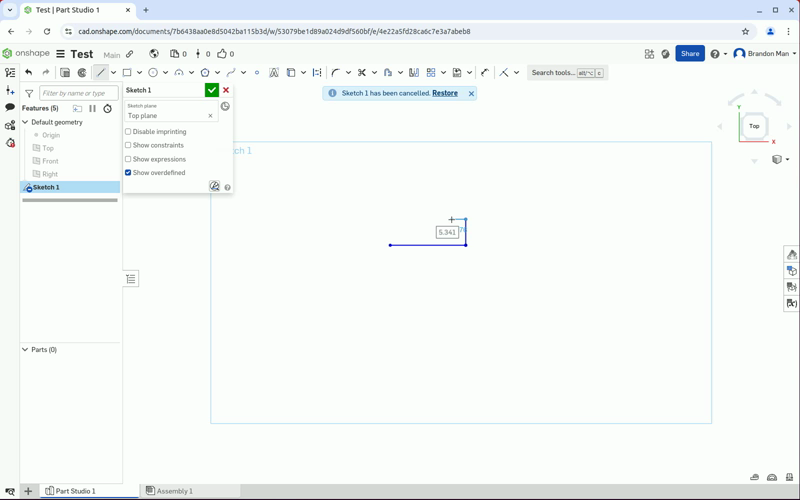
key_down(shift)
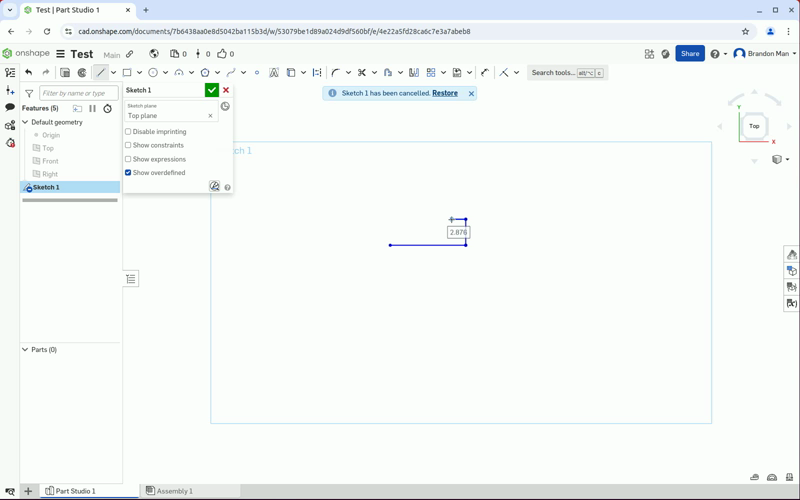
mouse_move(481, 219)
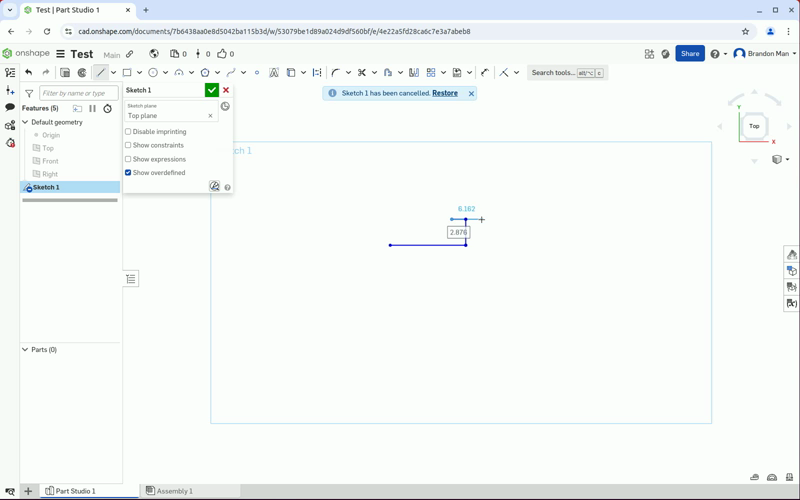
mouse_move(451, 196)
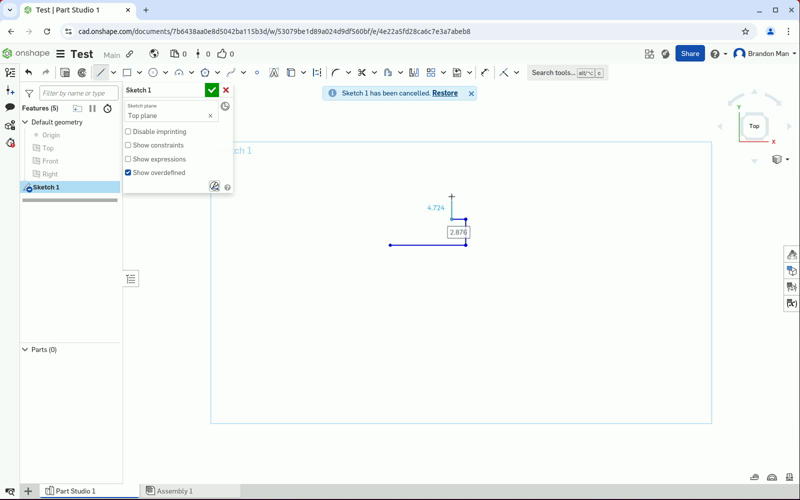
click(451, 196)
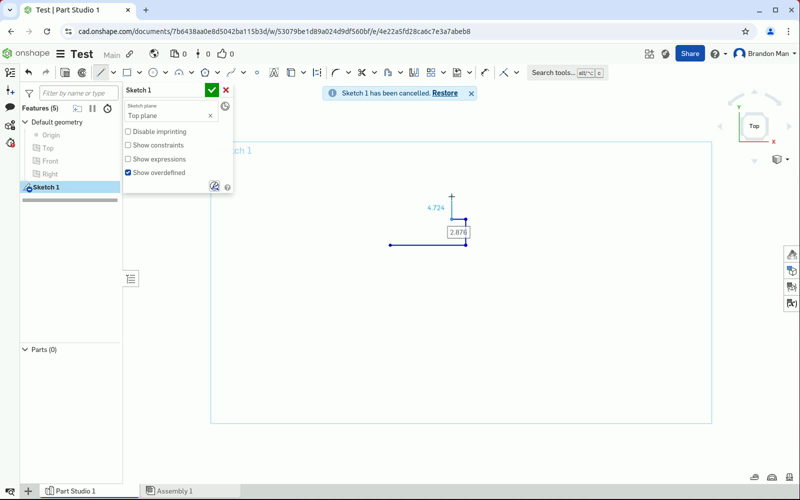
key_up(shift)
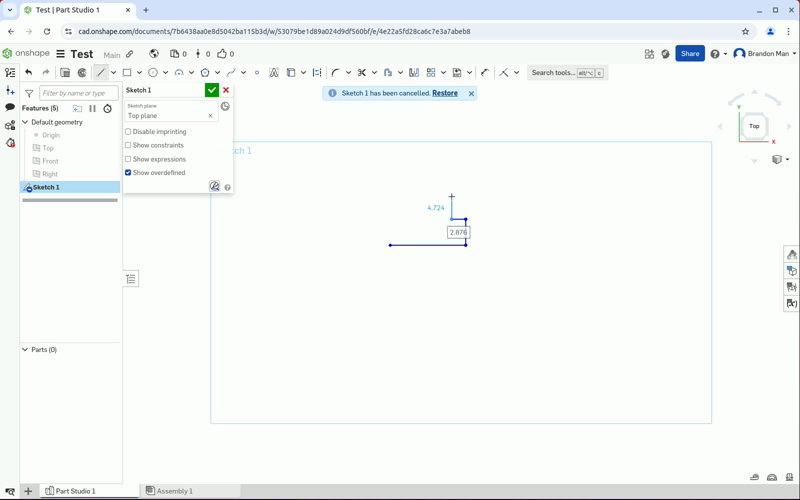
key_down(shift)
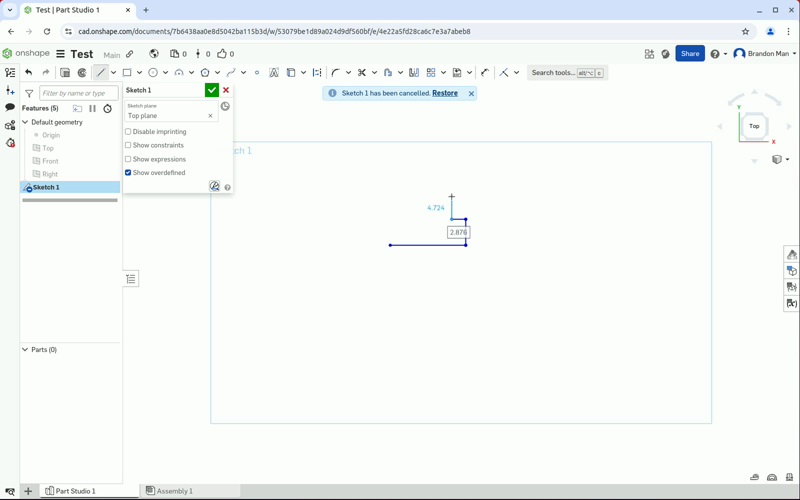
mouse_move(481, 196)
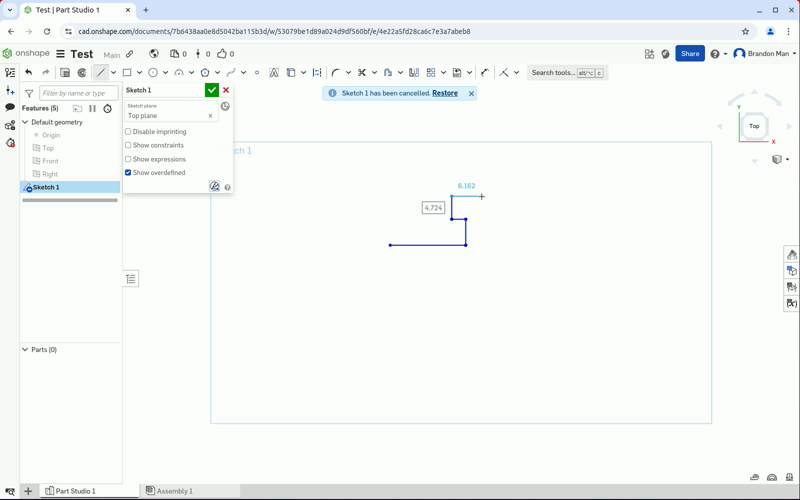
mouse_move(465, 196)
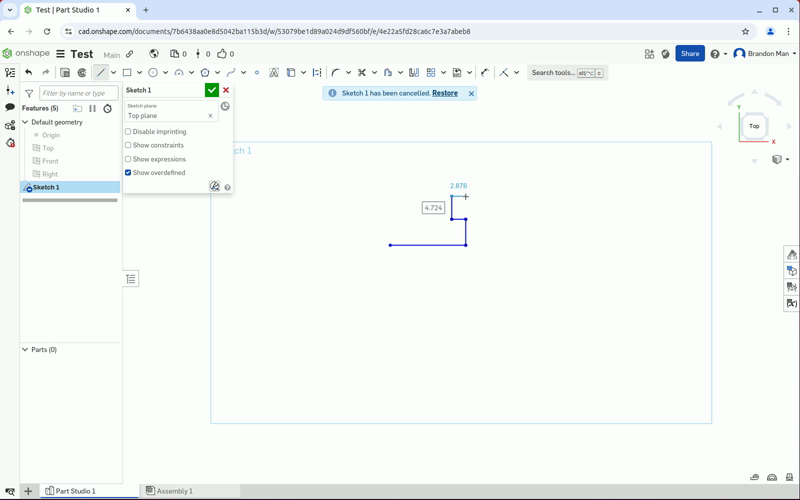
click(465, 196)
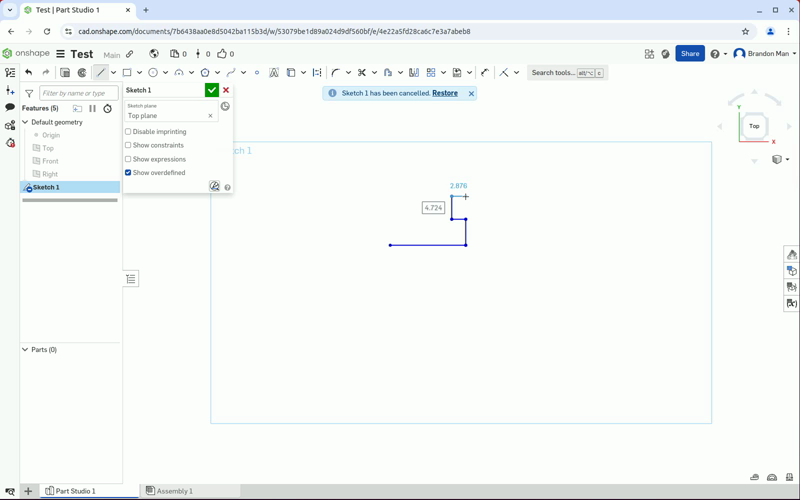
key_up(shift)
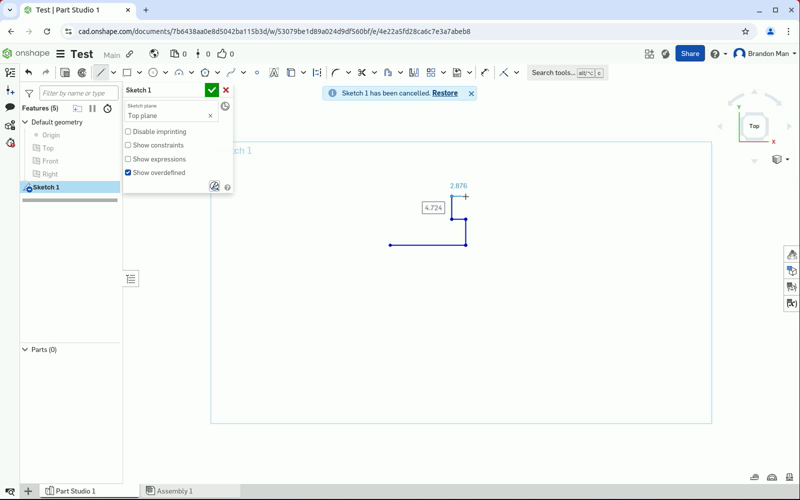
key_down(shift)
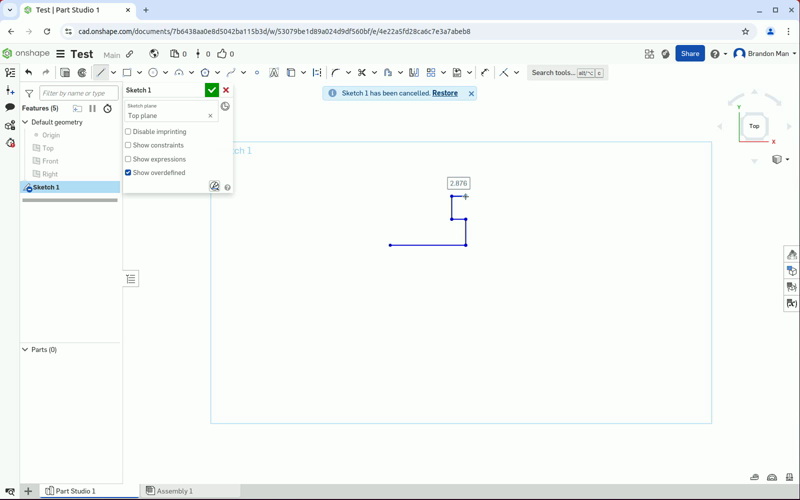
mouse_move(495, 196)
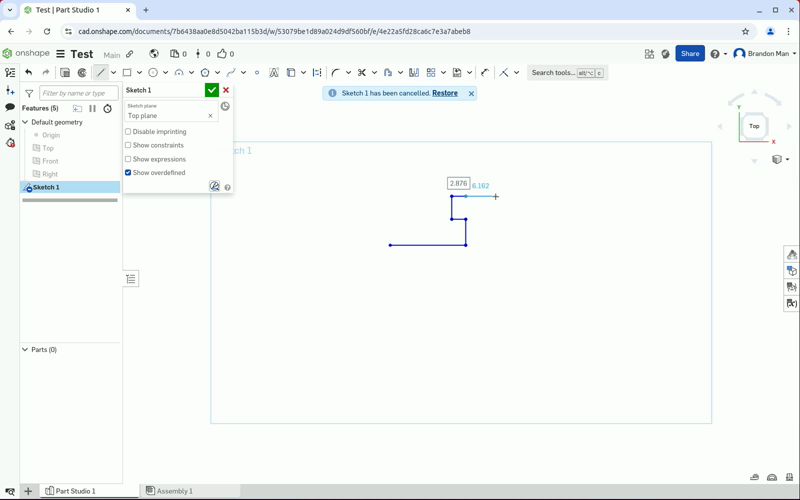
mouse_move(465, 170)
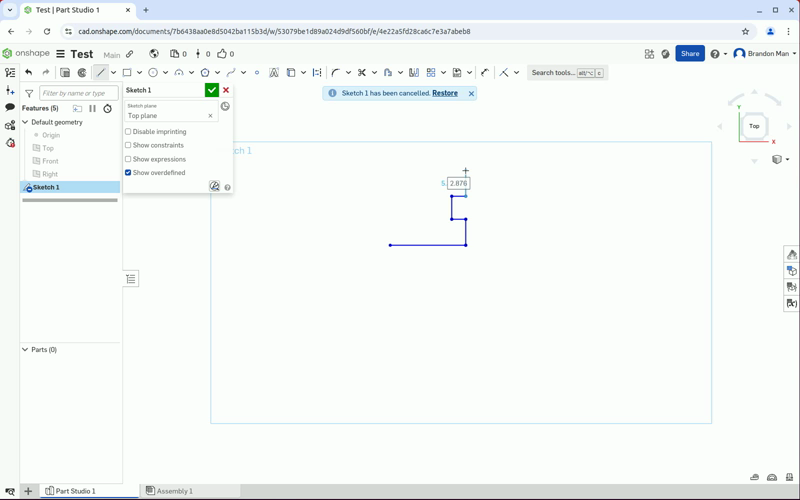
click(465, 170)
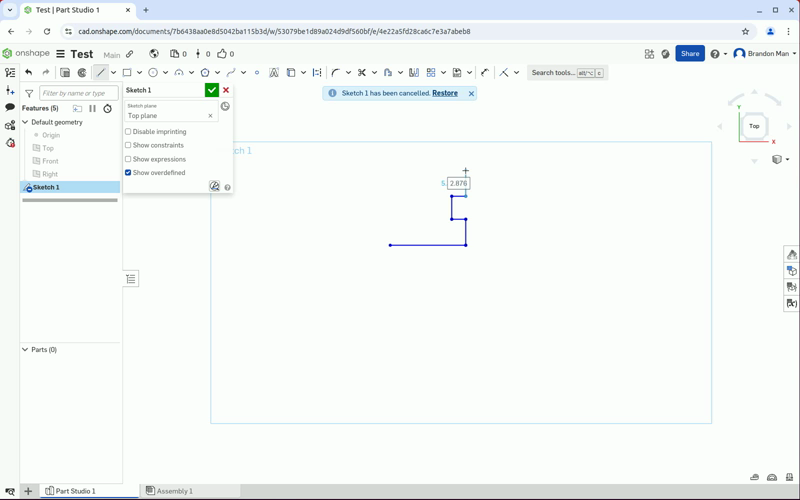
key_up(shift)
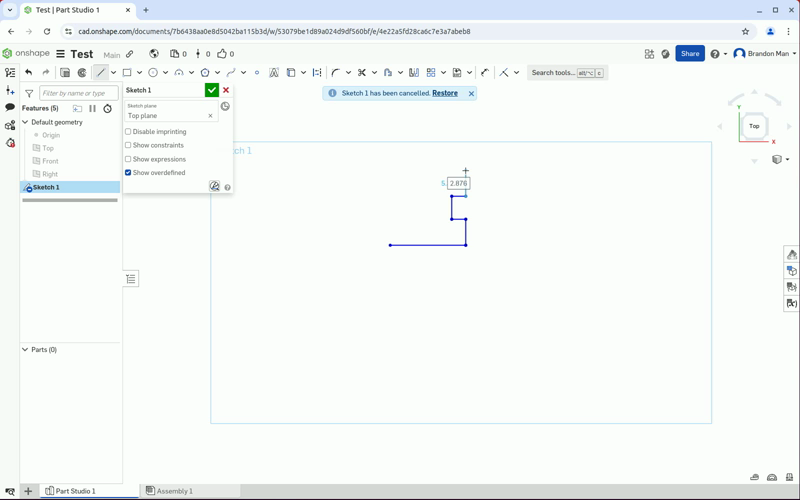
key_down(shift)
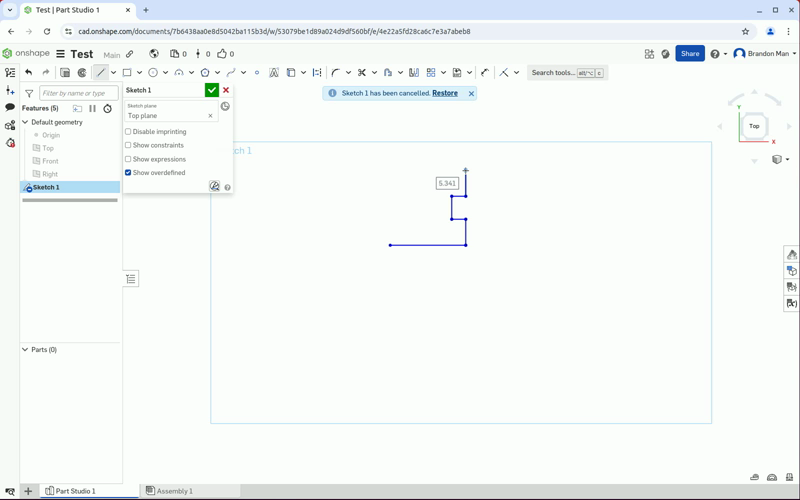
mouse_move(390, 170)
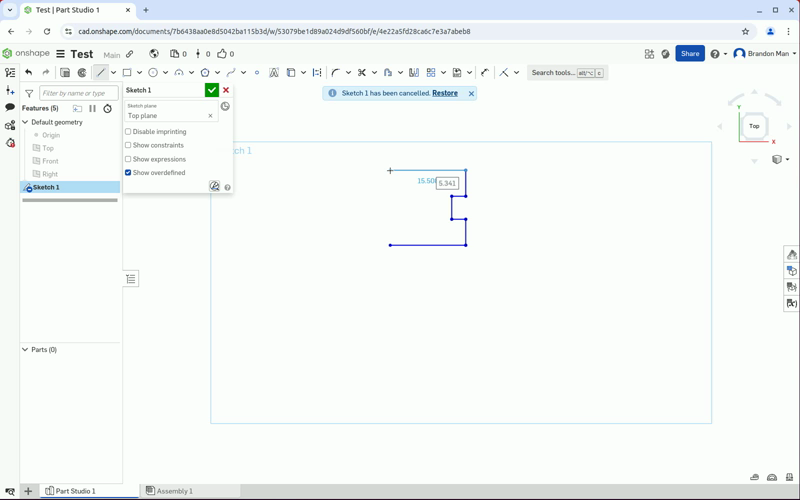
click(390, 170)
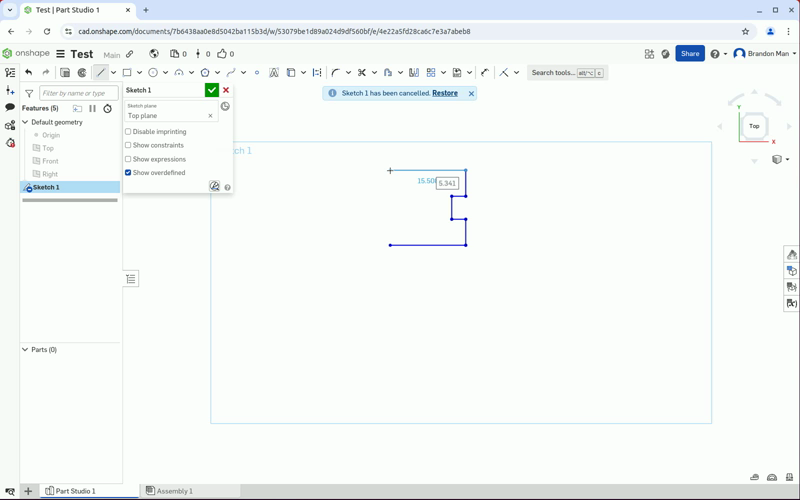
key_up(shift)
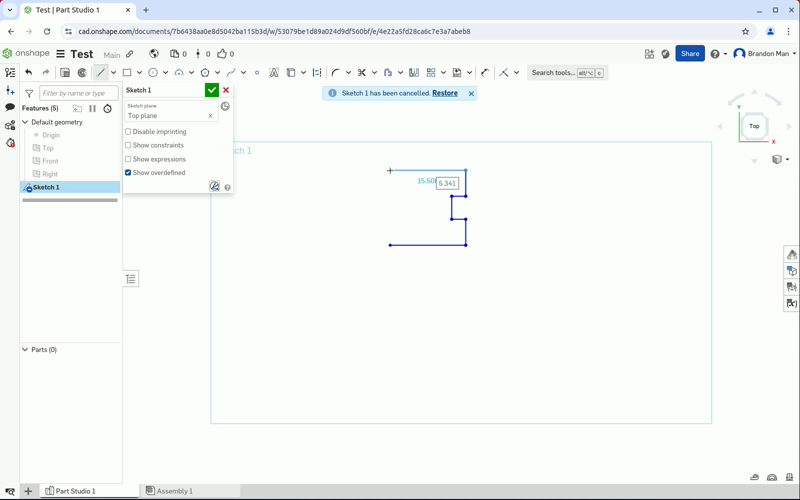
key_down(shift)
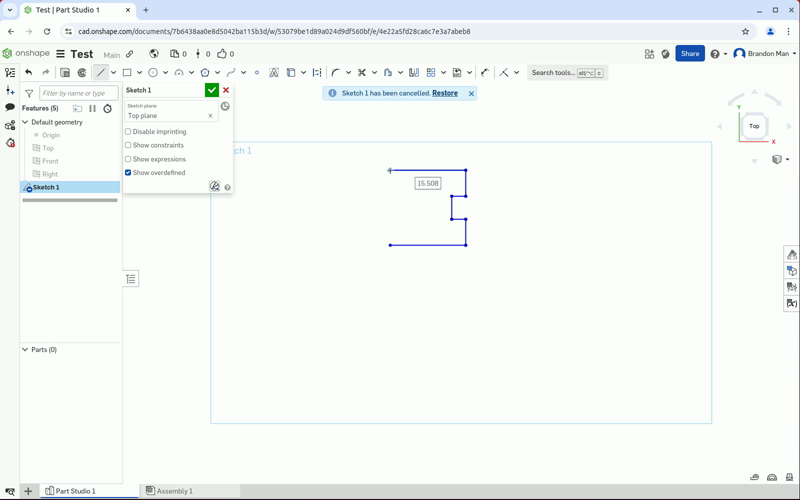
mouse_move(420, 170)
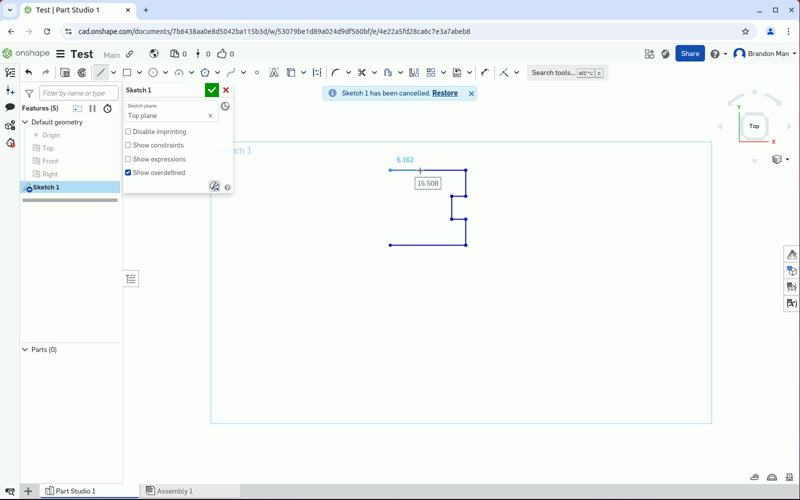
mouse_move(390, 196)
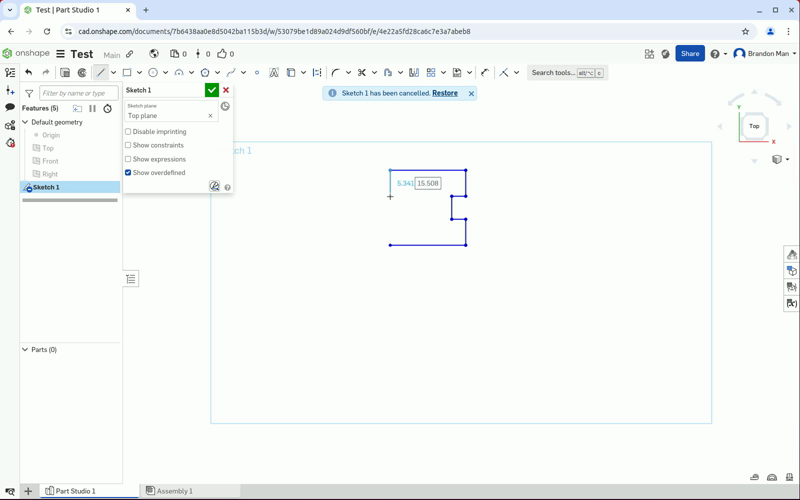
click(390, 196)
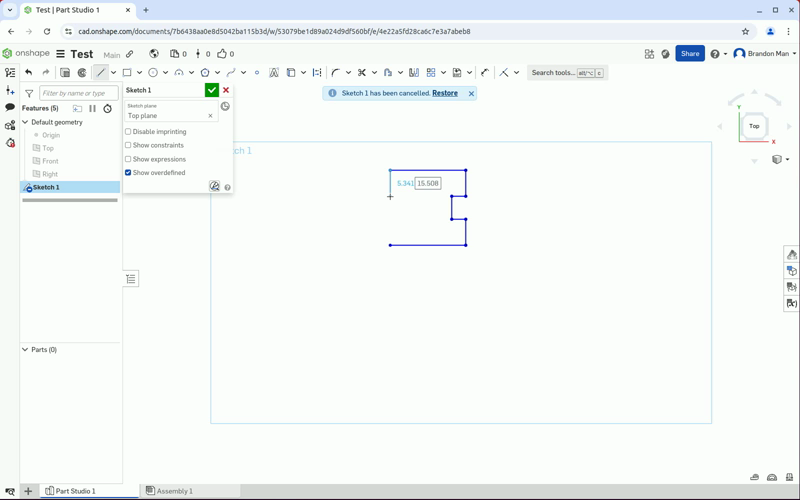
key_up(shift)
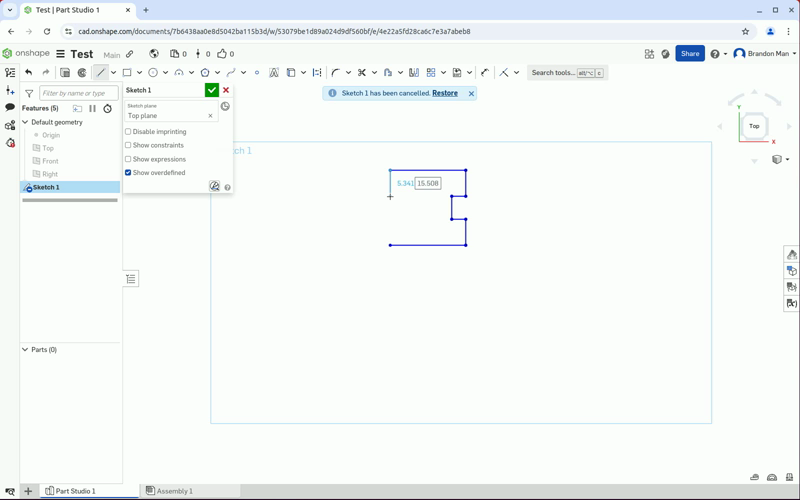
key_down(shift)
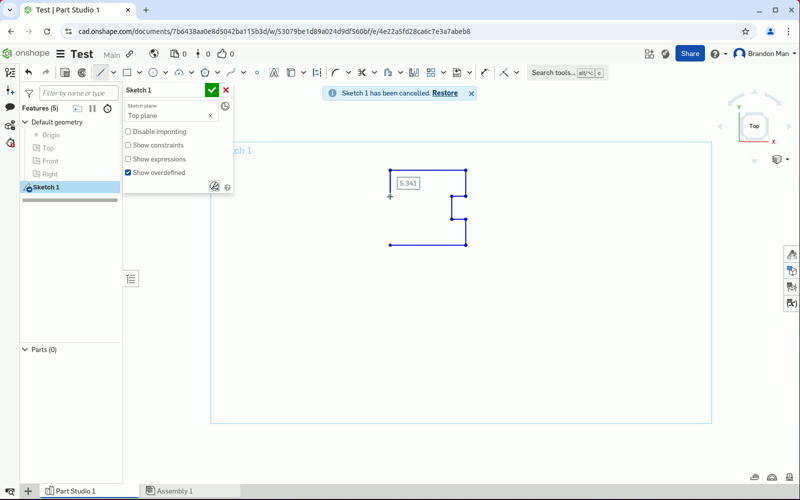
mouse_move(420, 196)
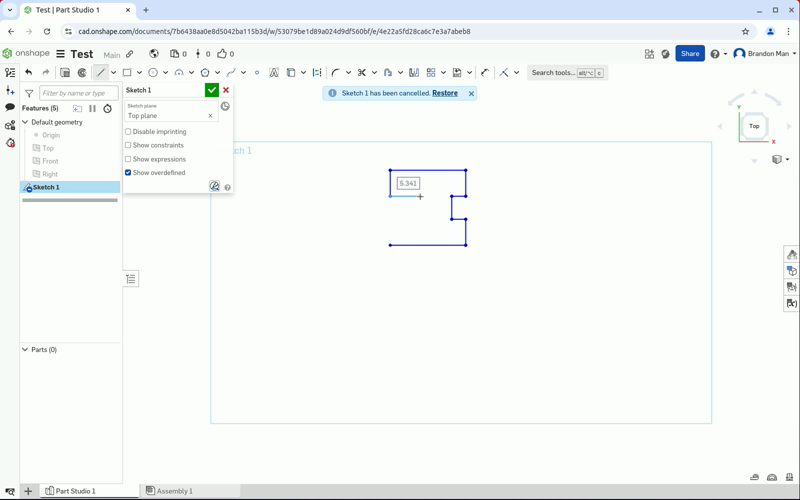
mouse_move(404, 196)
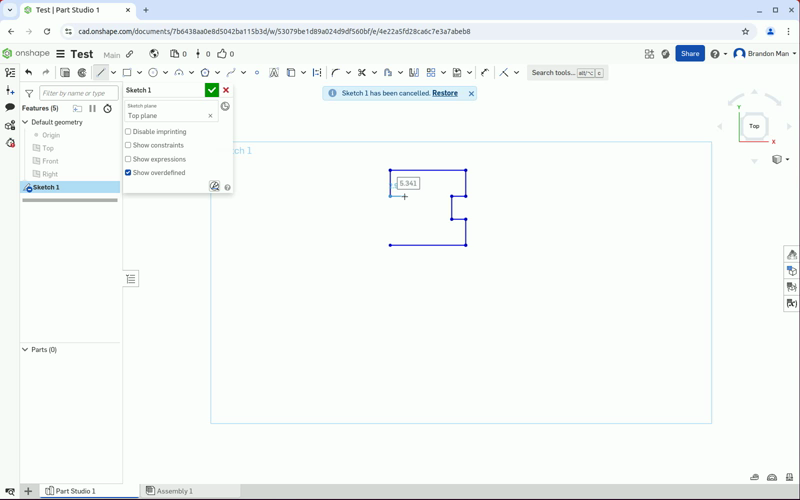
click(404, 196)
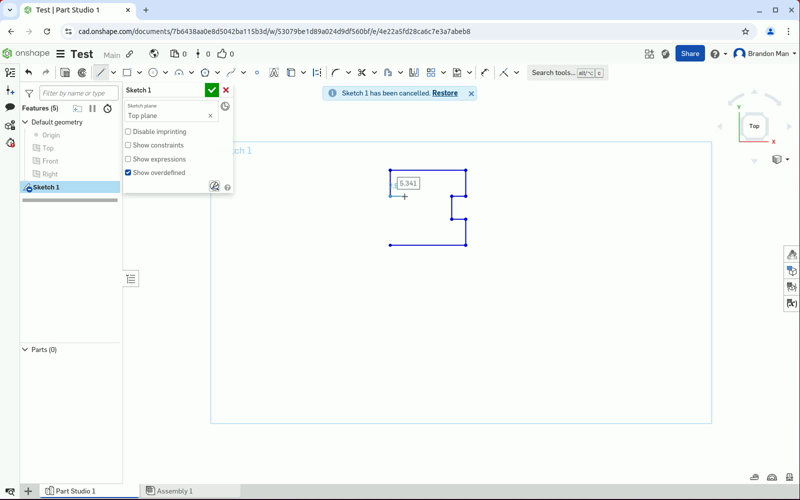
key_up(shift)
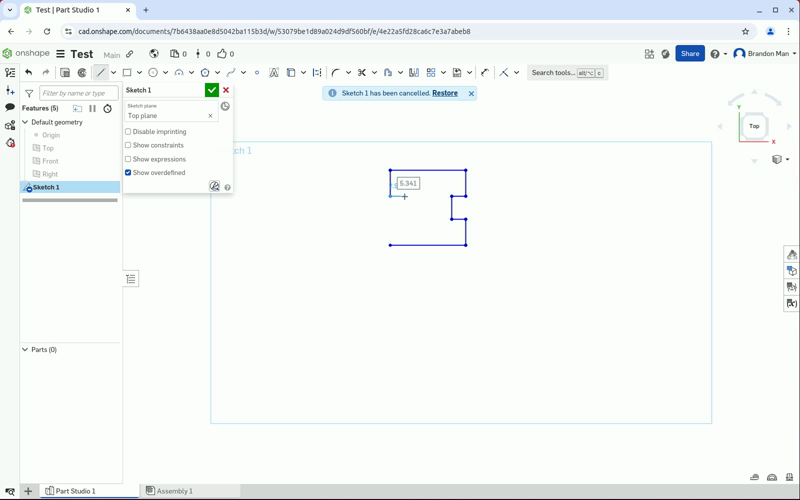
key_down(shift)
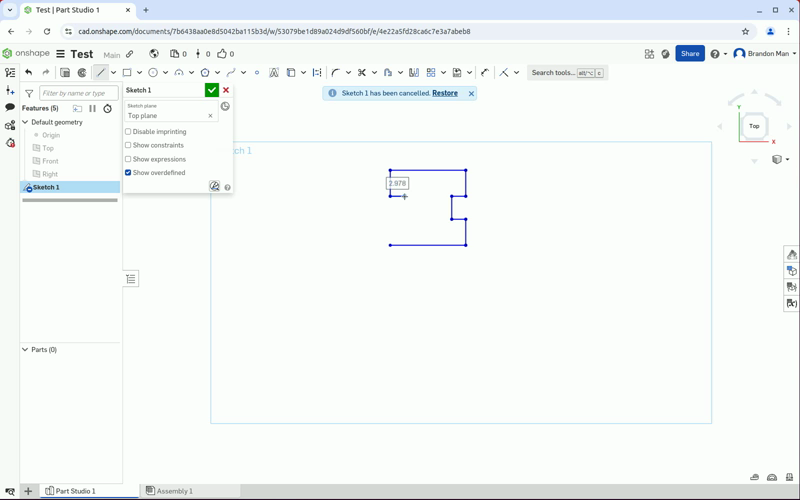
mouse_move(434, 196)
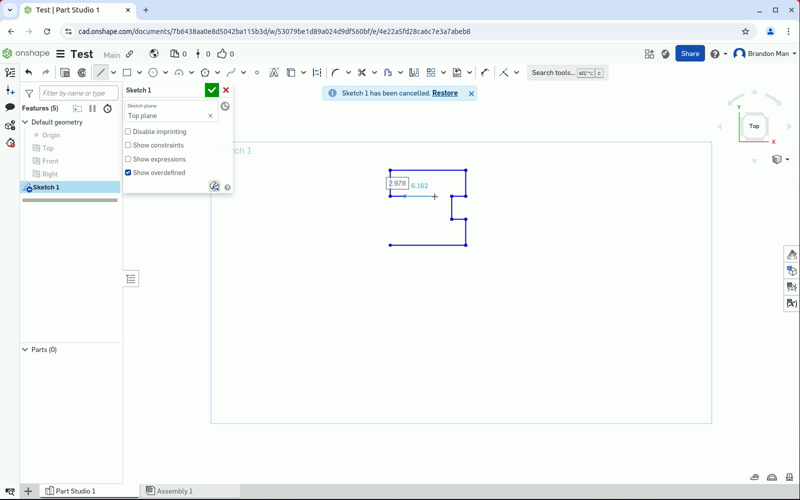
mouse_move(404, 219)
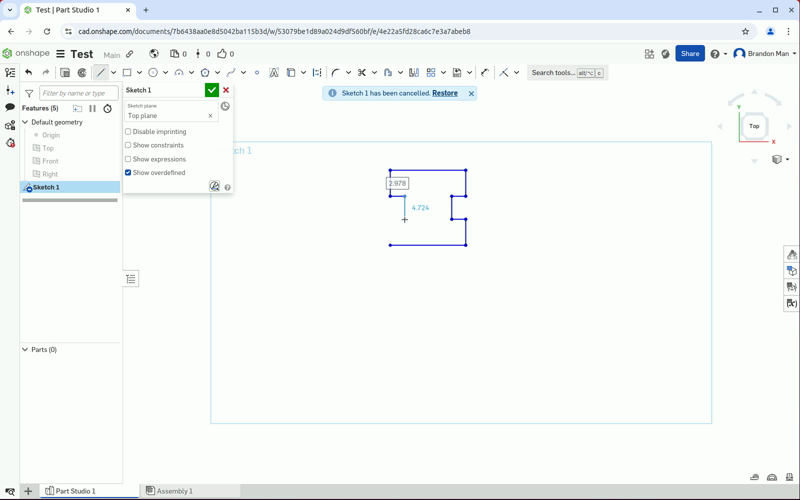
click(404, 219)
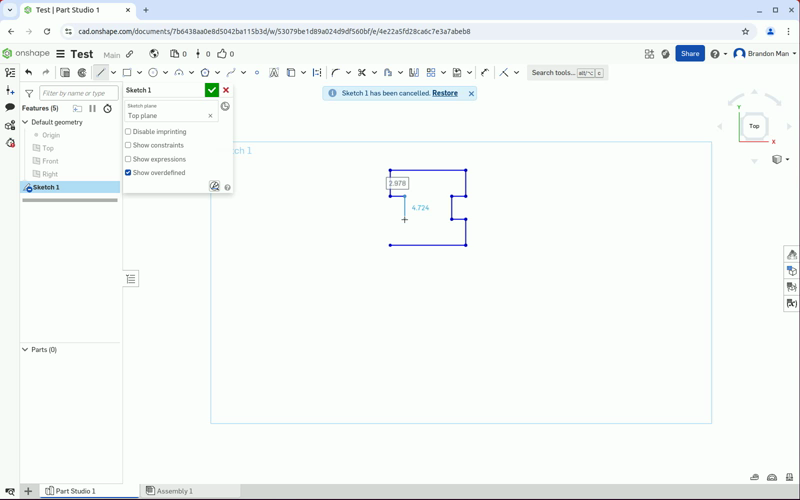
key_up(shift)
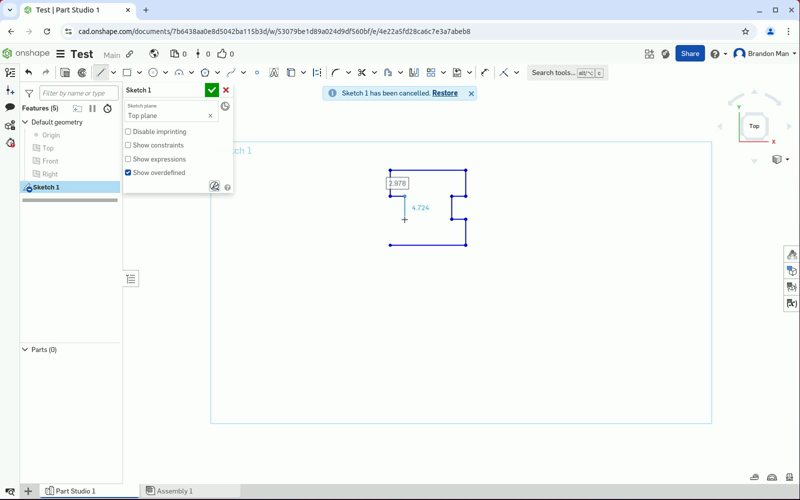
key_down(shift)
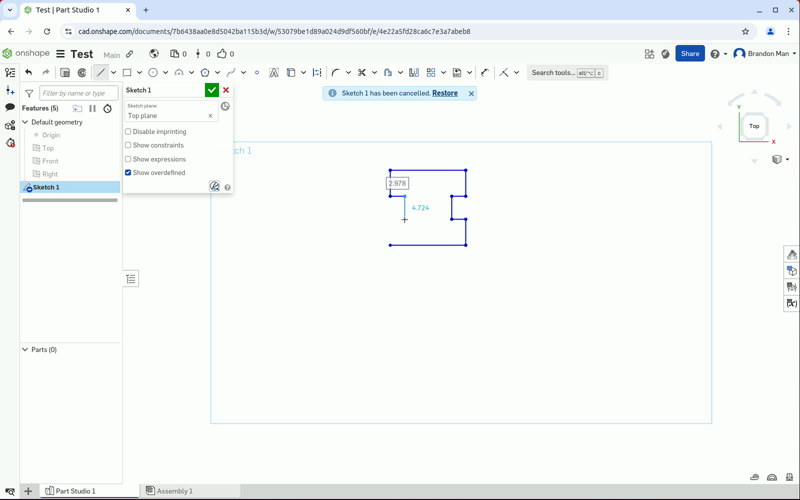
mouse_move(434, 219)
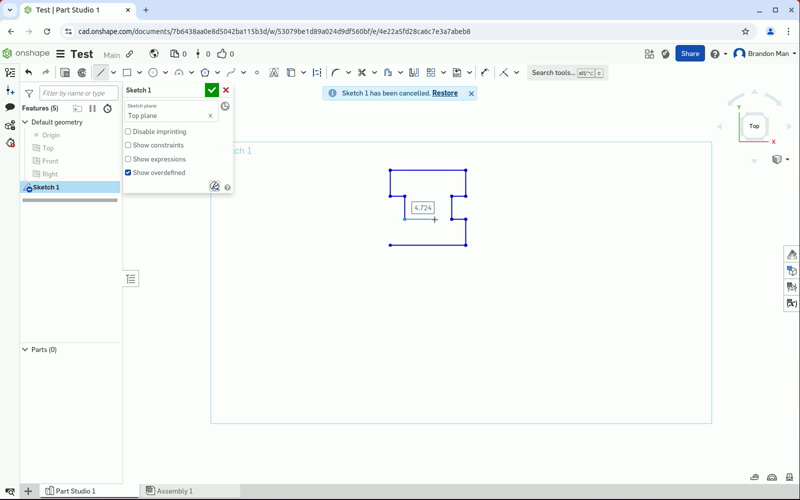
mouse_move(390, 219)
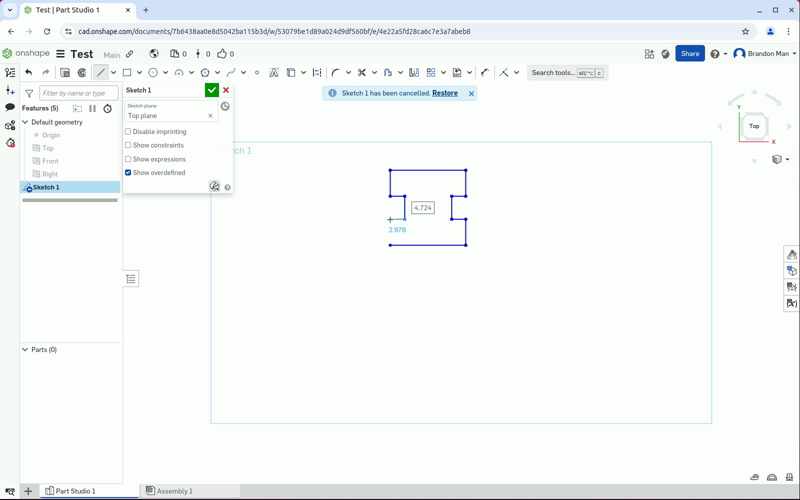
click(390, 219)
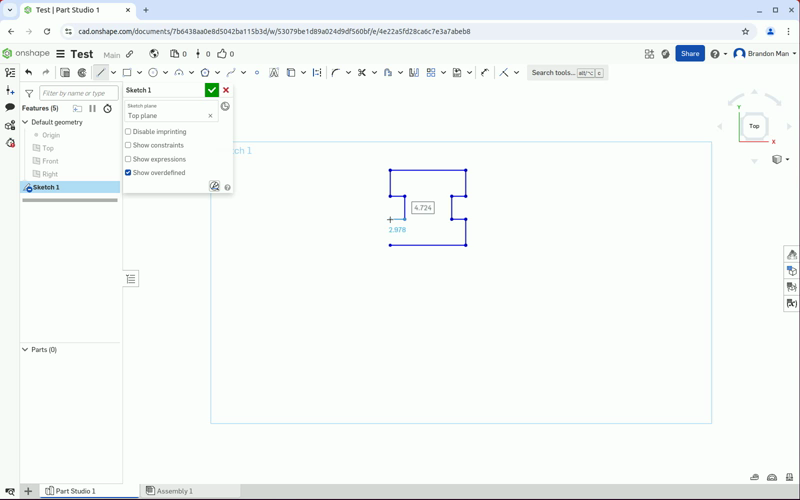
key_up(shift)
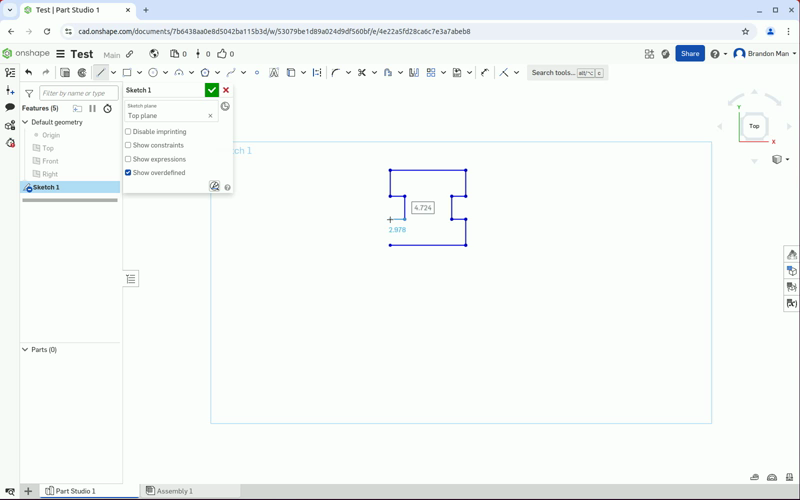
mouse_move(420, 219)
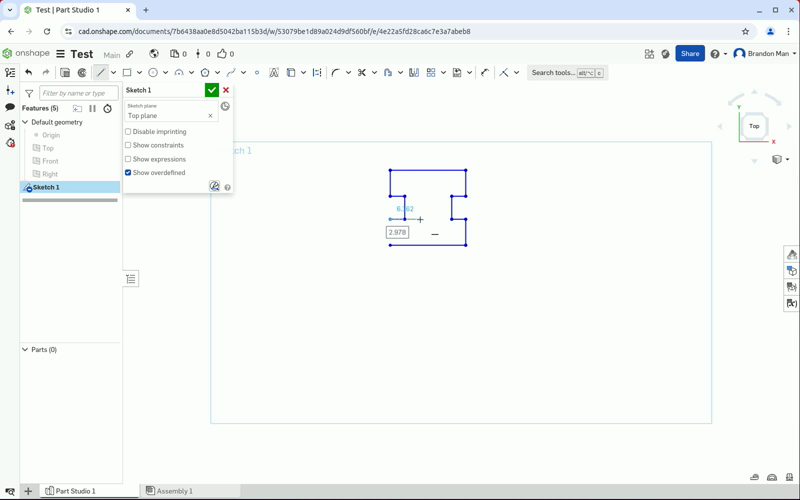
key_down(shift)
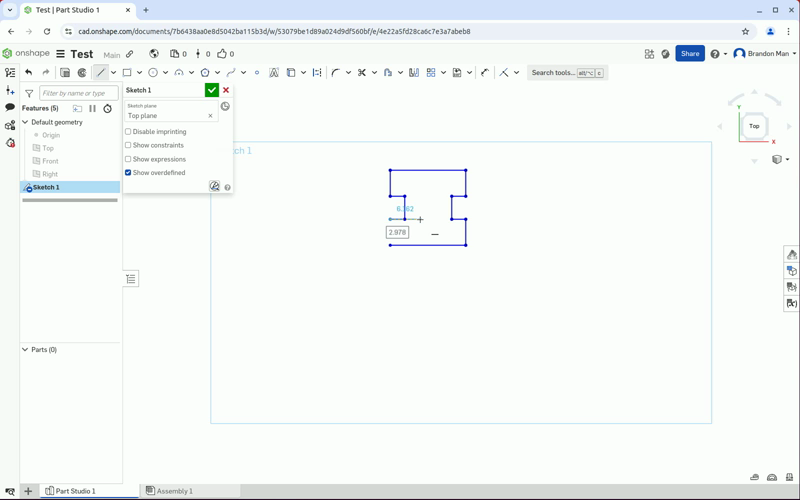
mouse_move(390, 245)
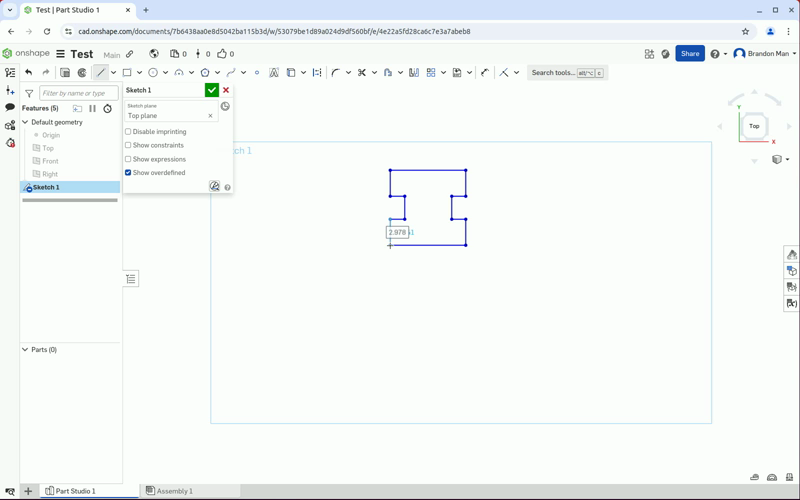
key_up(shift)
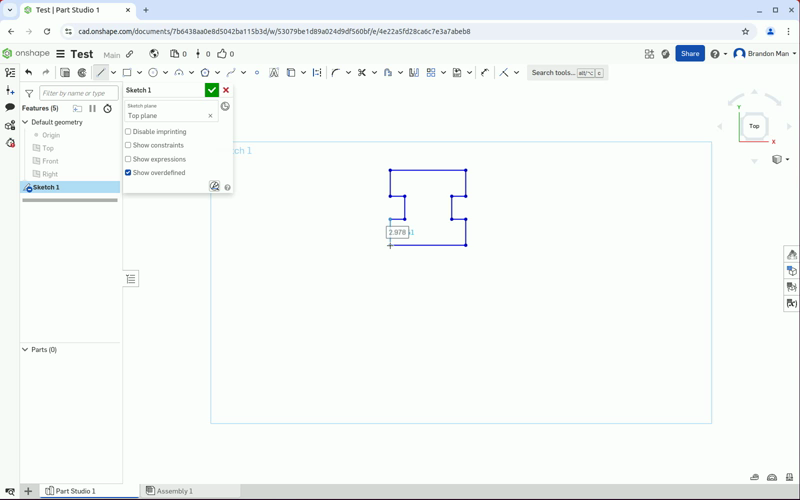
click(390, 245)
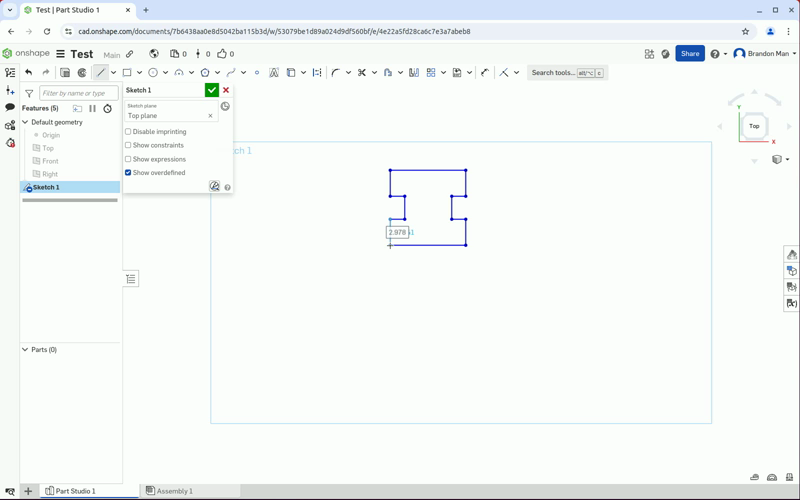
key(esc)
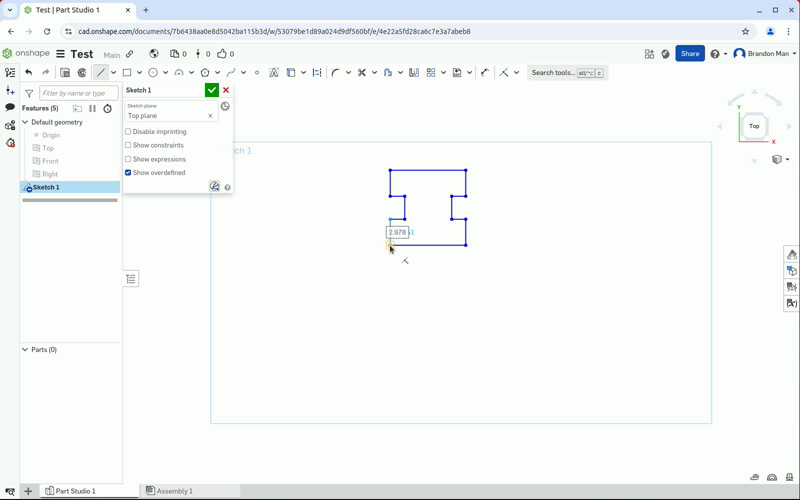
key(c)
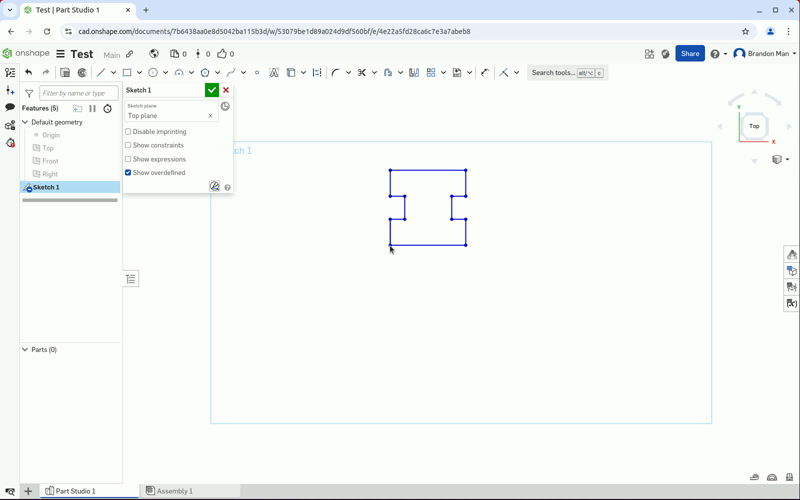
key_down(shift)
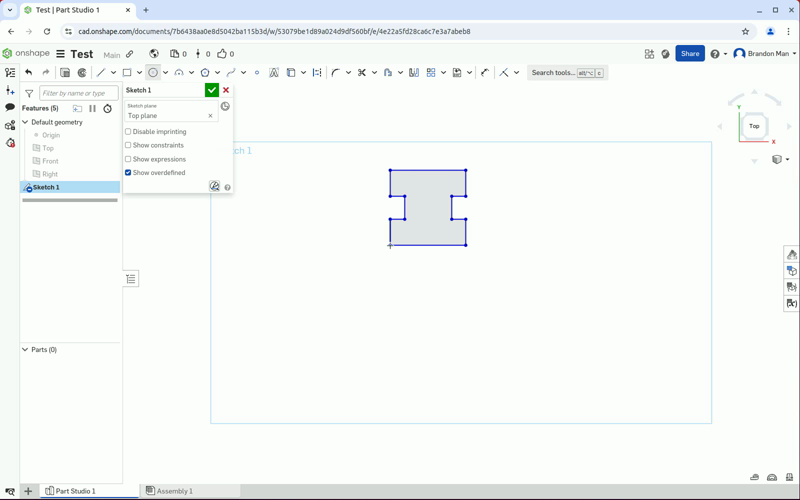
mouse_move(428, 207)
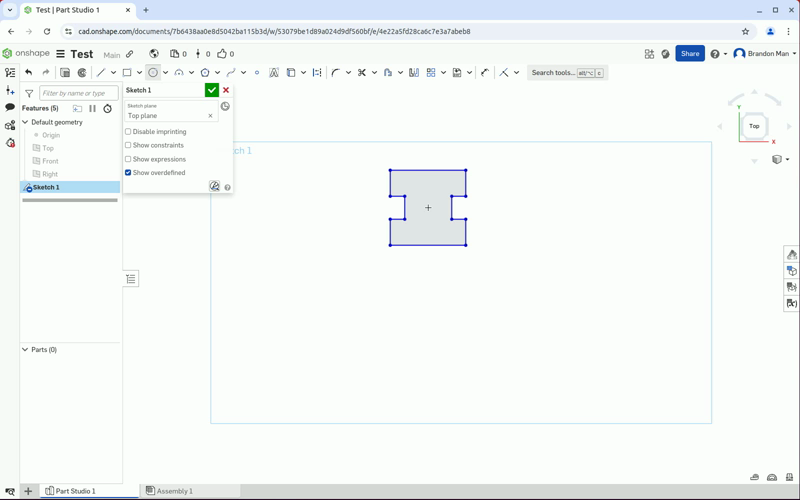
click(428, 207)
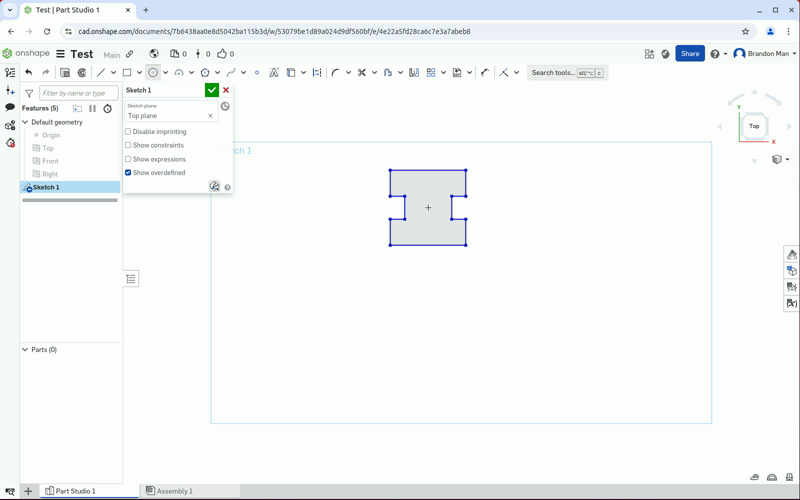
key_up(shift)
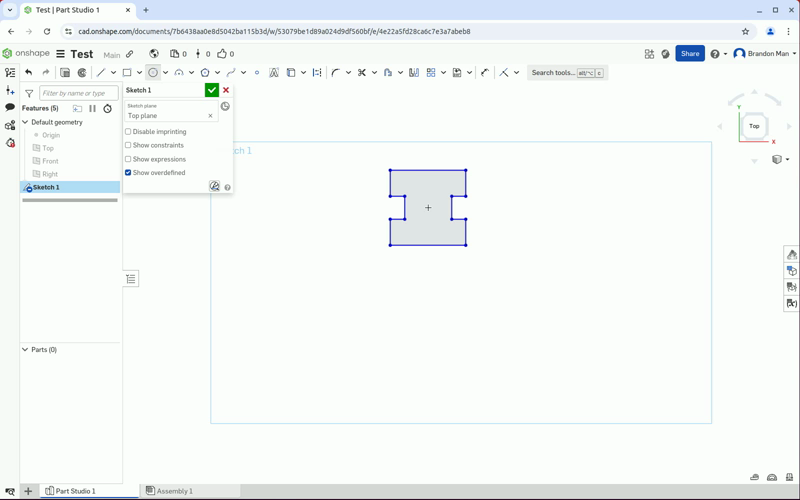
mouse_move(437, 207)
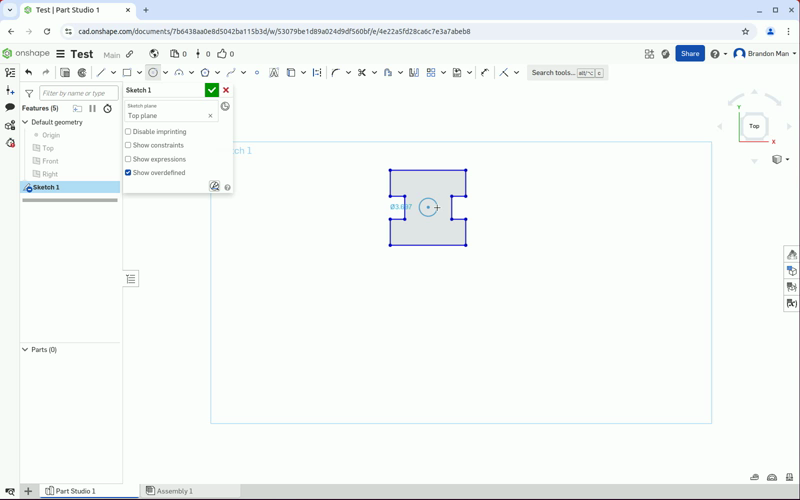
click(437, 207)
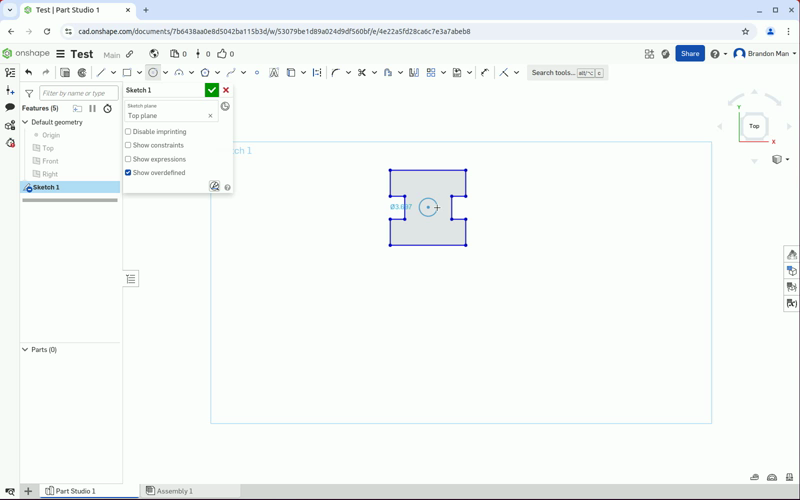
key(esc)
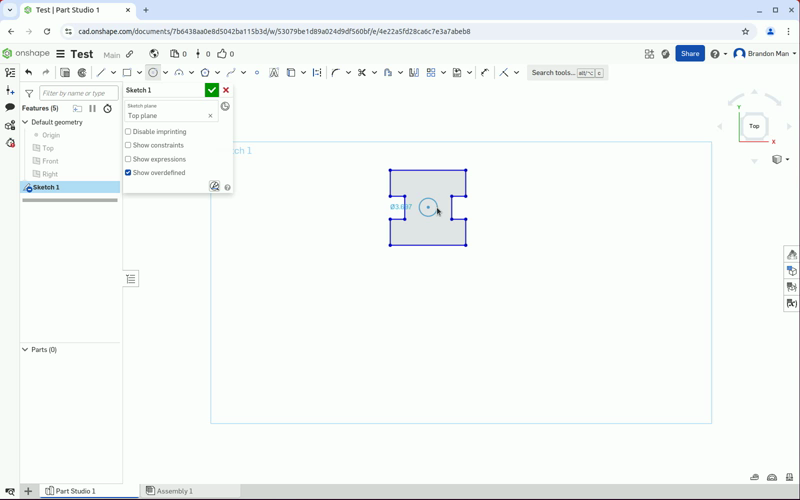
mouse_move(419, 181)
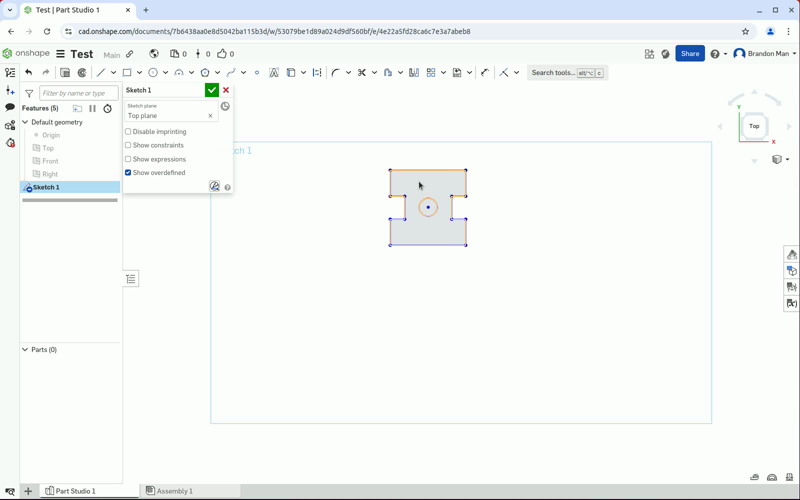
click(419, 181)
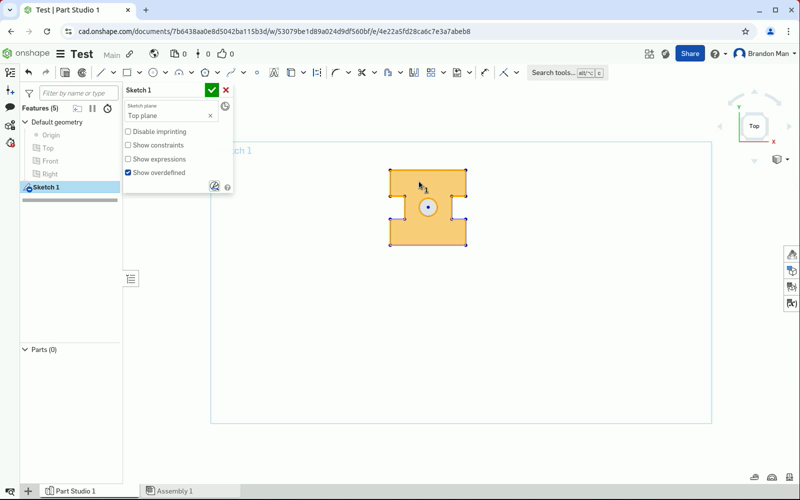
mouse_move(73, 352)
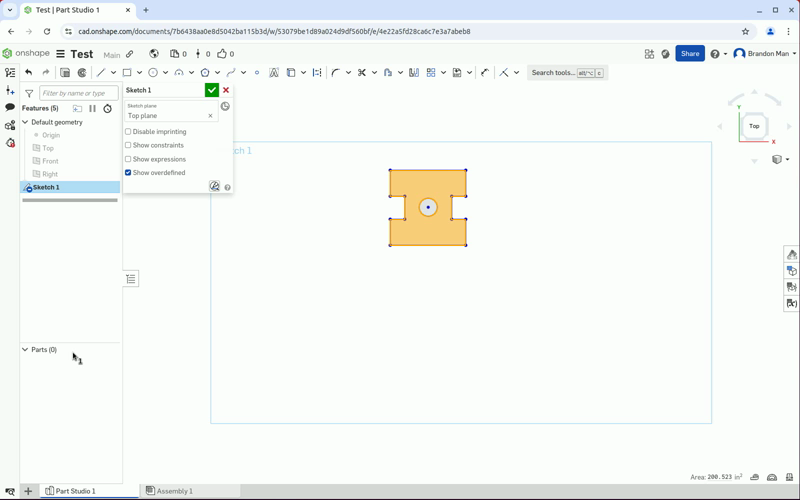
key(shift+y)
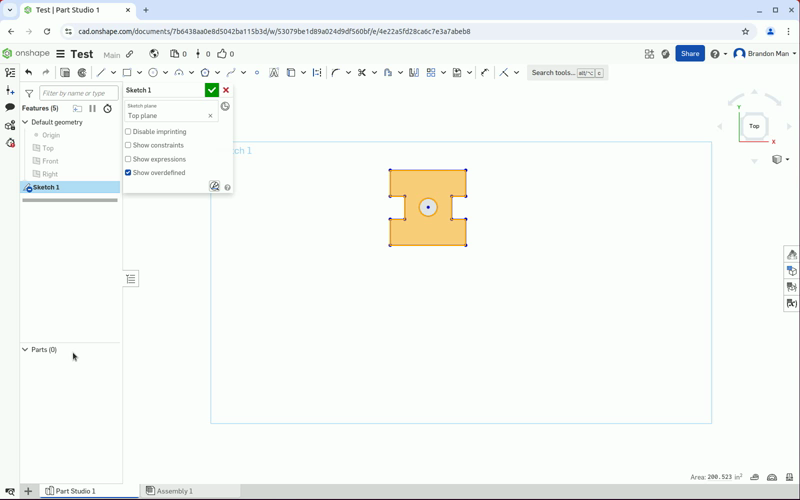
key(shift+e)
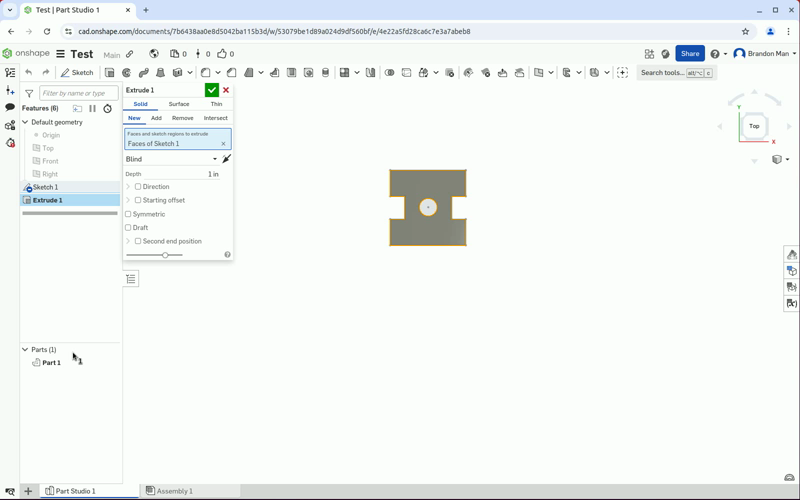
mouse_move(143, 106)
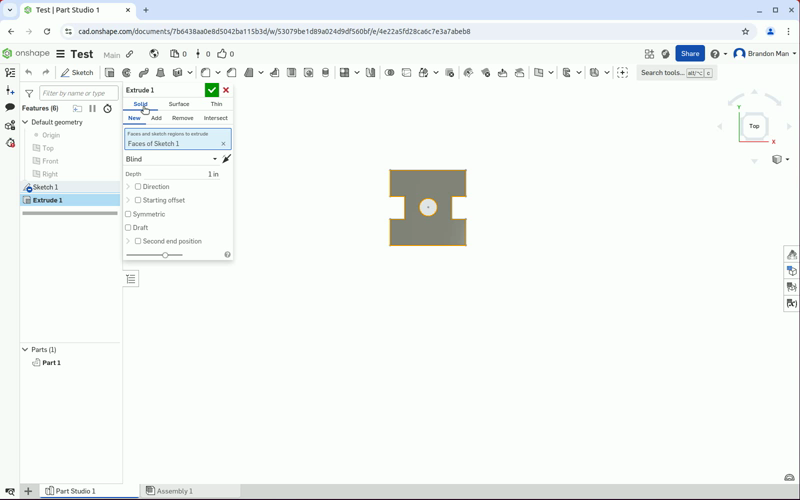
click(143, 106)
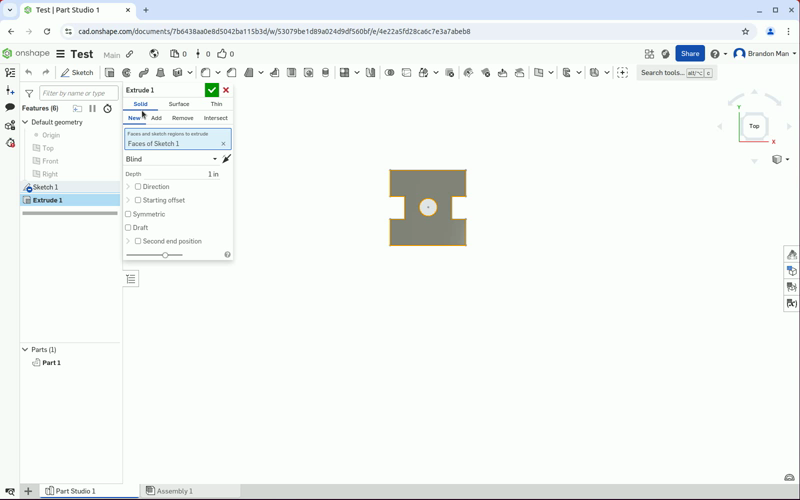
mouse_move(137, 120)
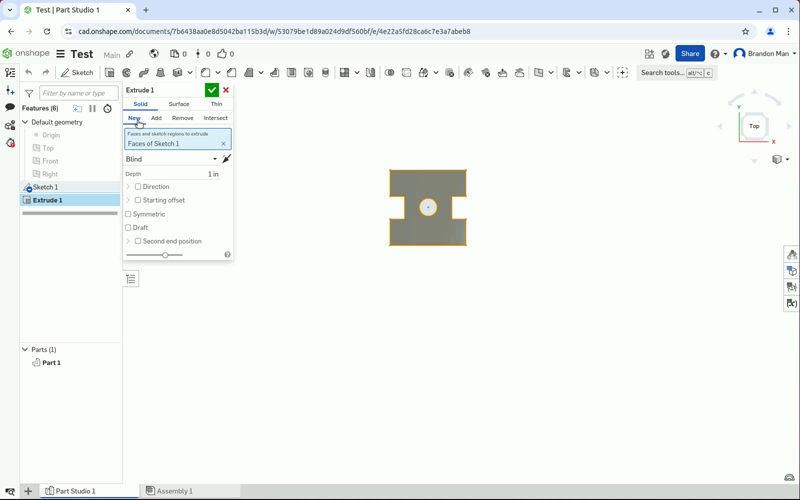
click(137, 120)
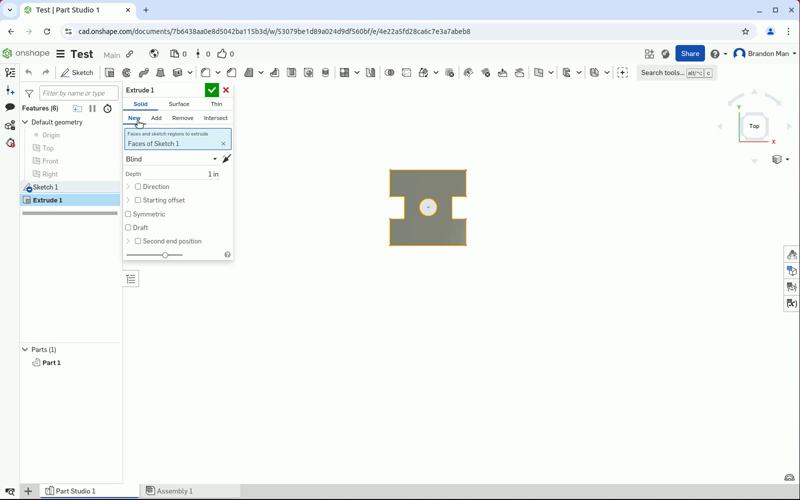
key(tab, 4)
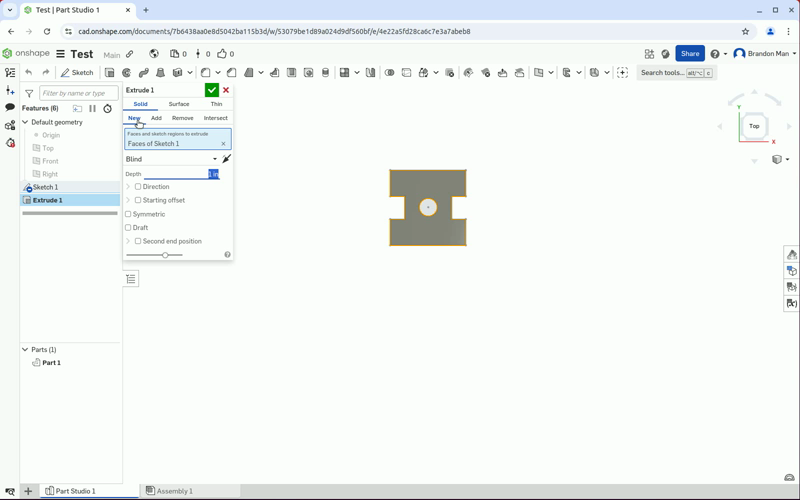
text(3.851)
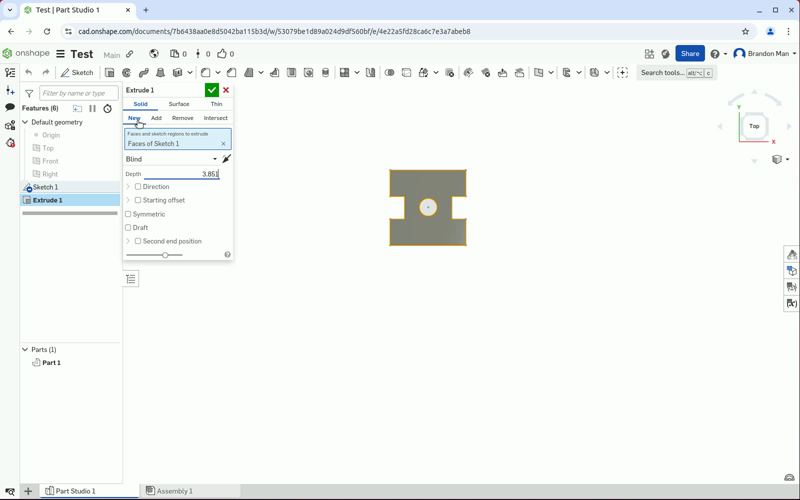
key(enter)
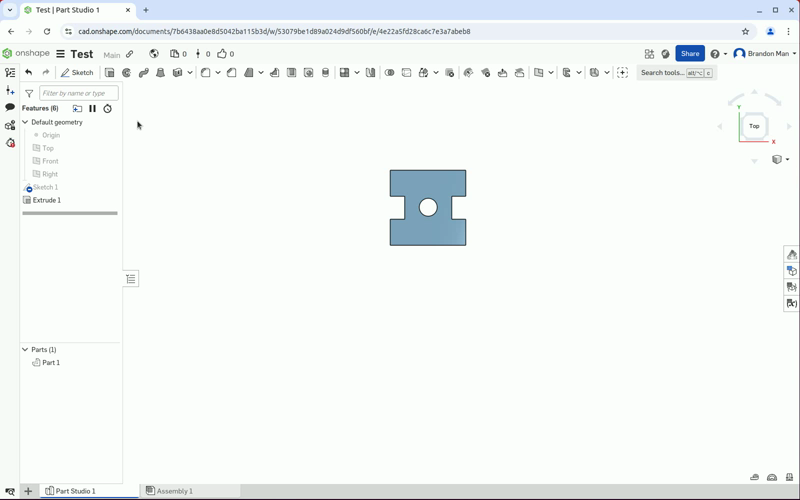
key(shift+h)
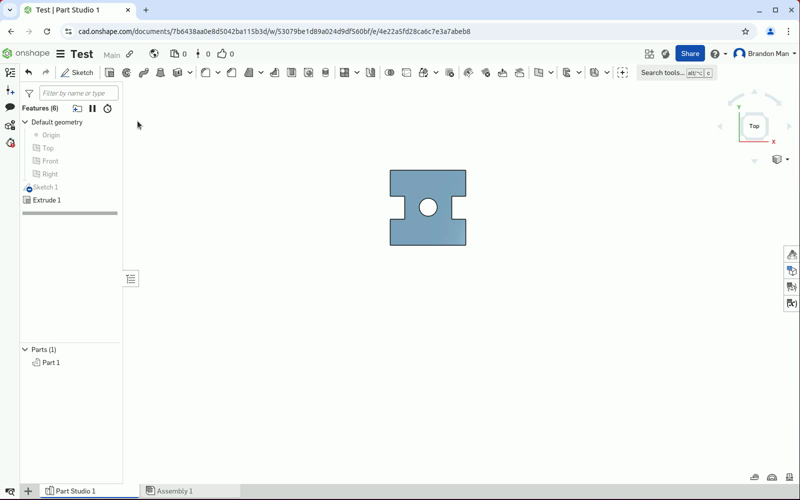
key(shift+h)
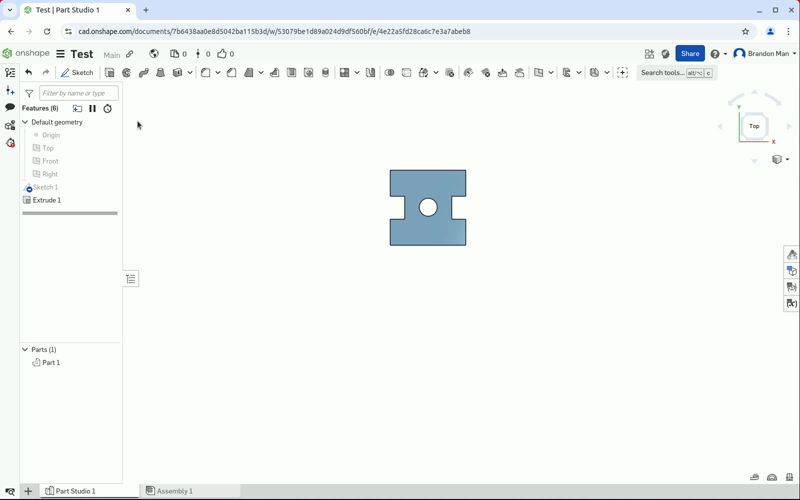
mouse_move(73, 189)
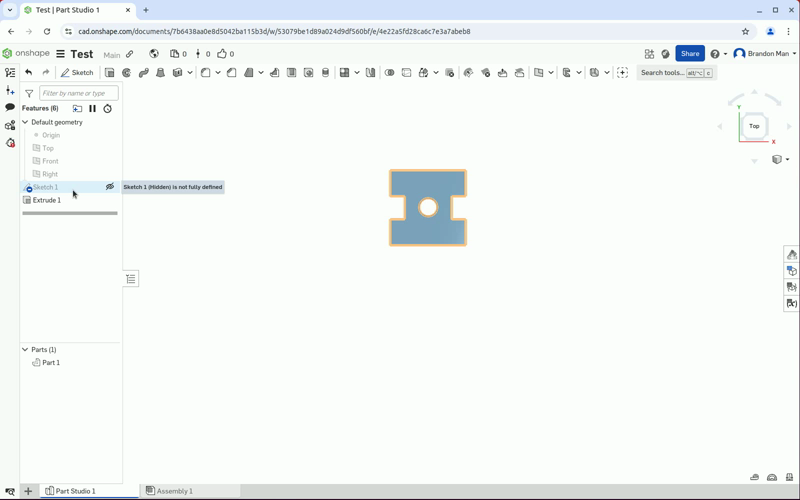
click(73, 189)
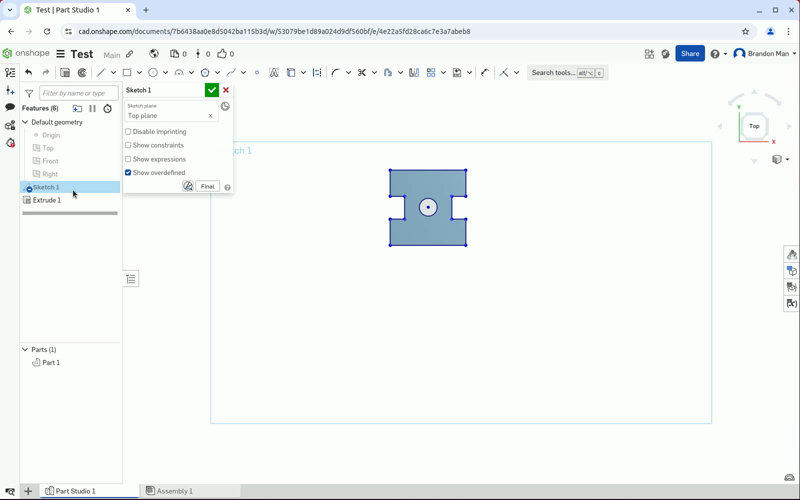
mouse_move(229, 92)
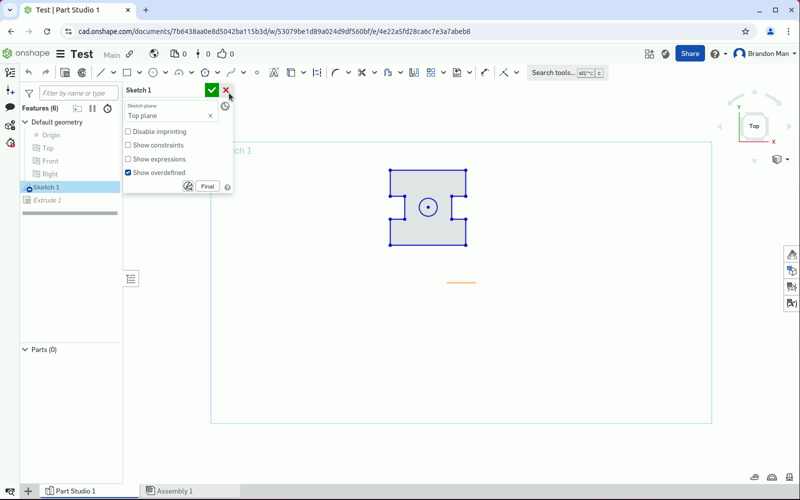
click(229, 92)
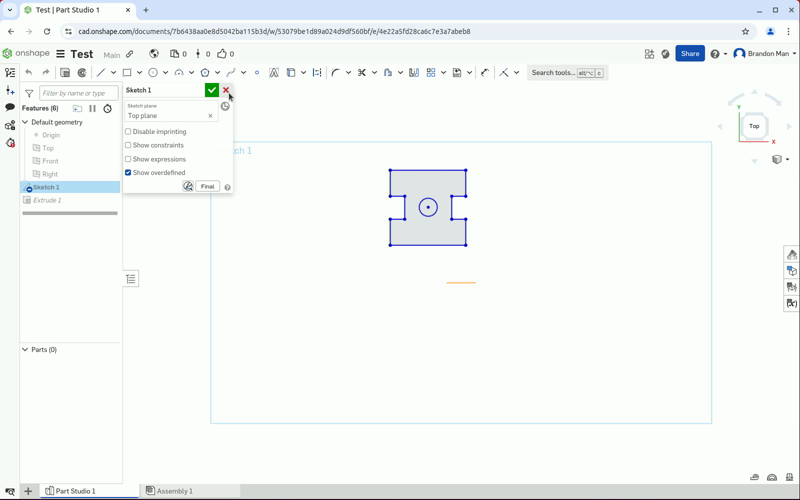
key(shift+s)
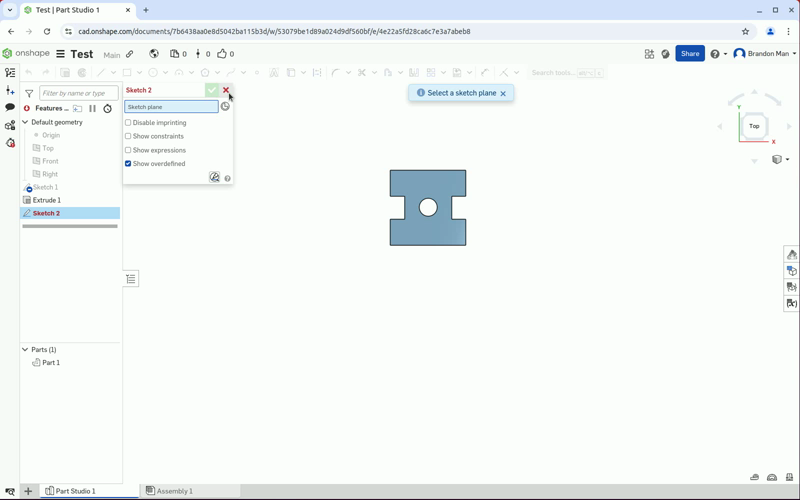
mouse_move(73, 150)
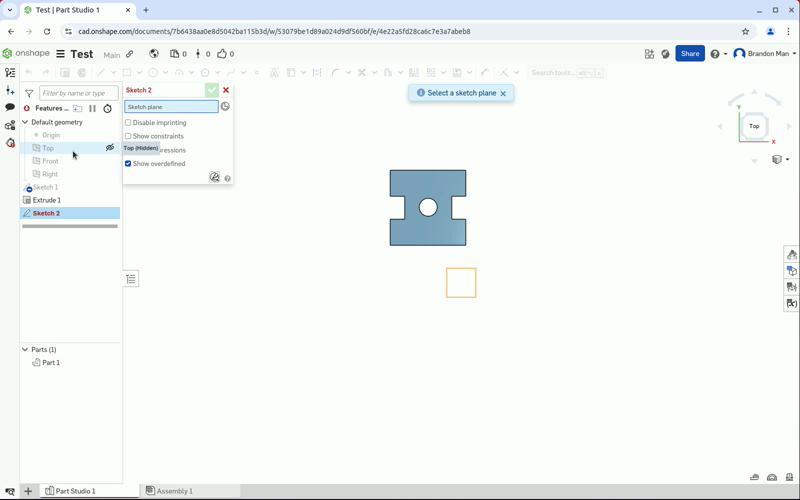
click(73, 150)
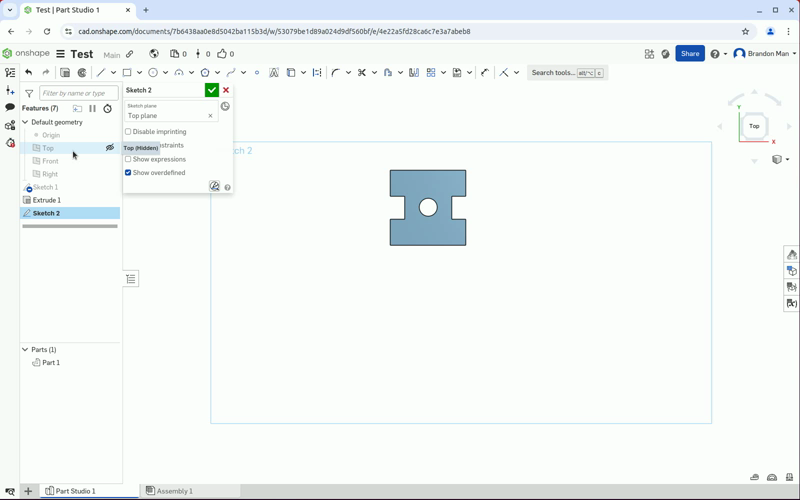
mouse_move(73, 352)
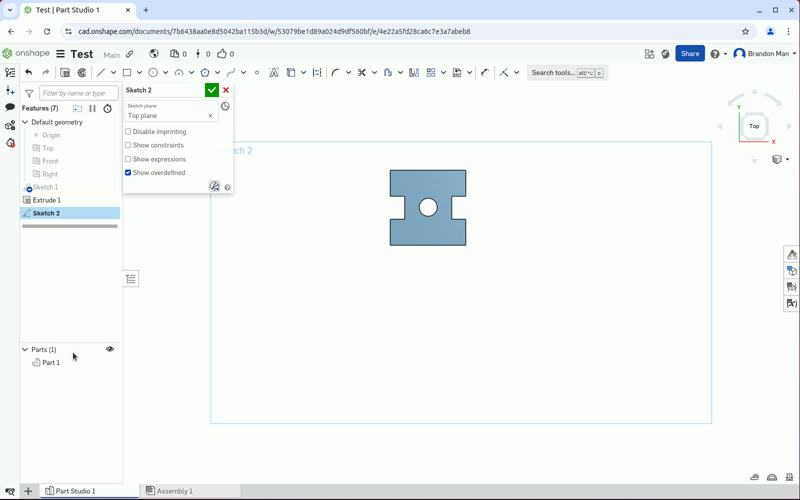
key(y)
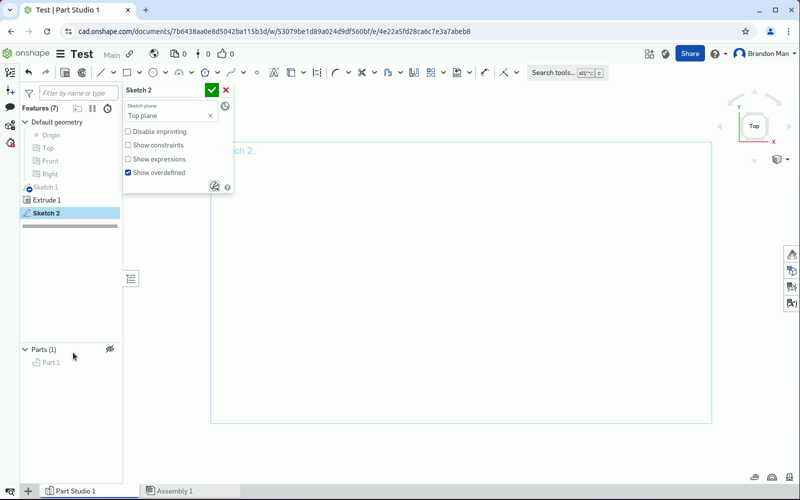
key(l)
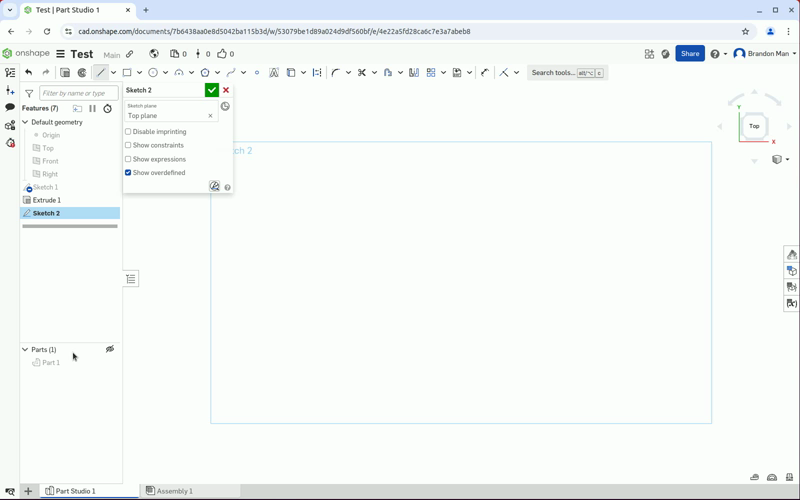
key_down(shift)
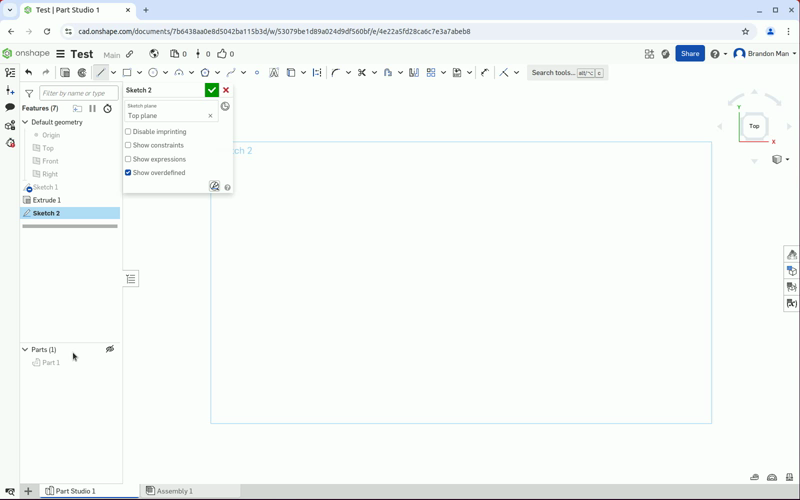
mouse_move(390, 282)
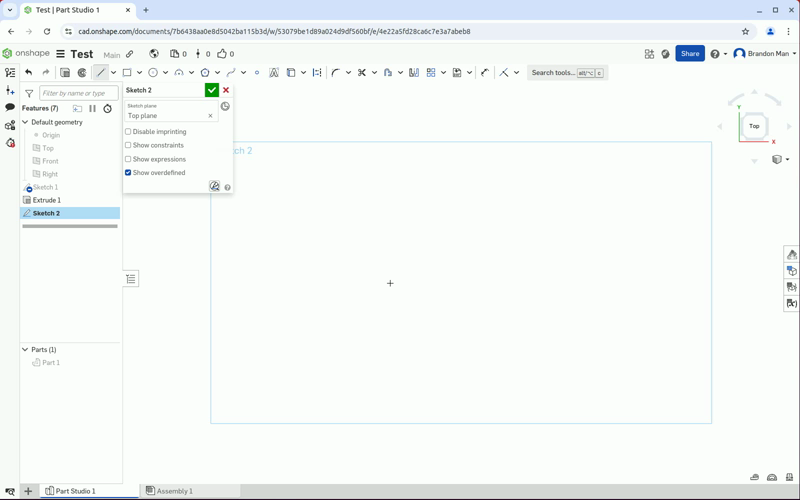
click(390, 282)
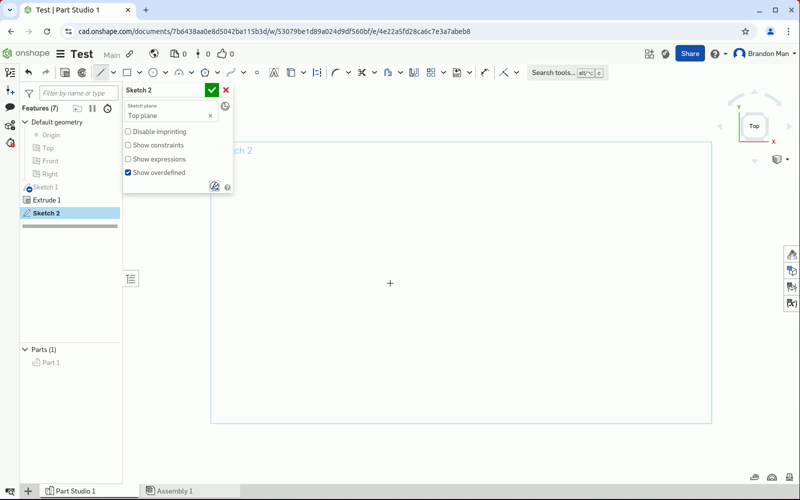
key_up(shift)
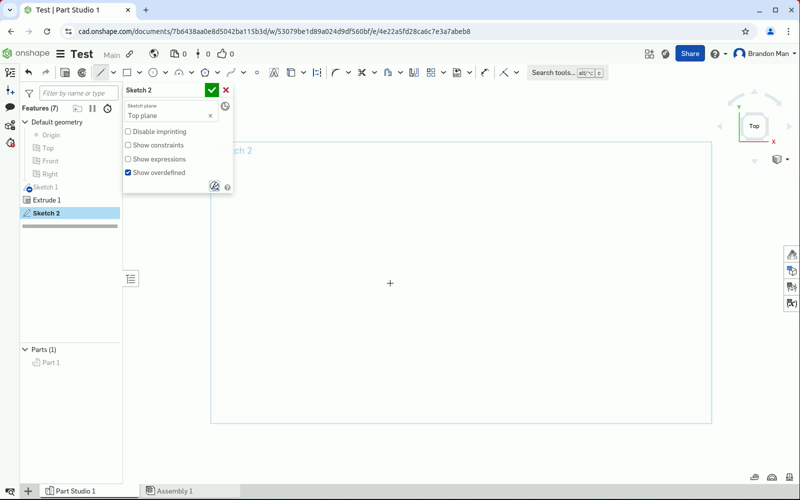
key_down(shift)
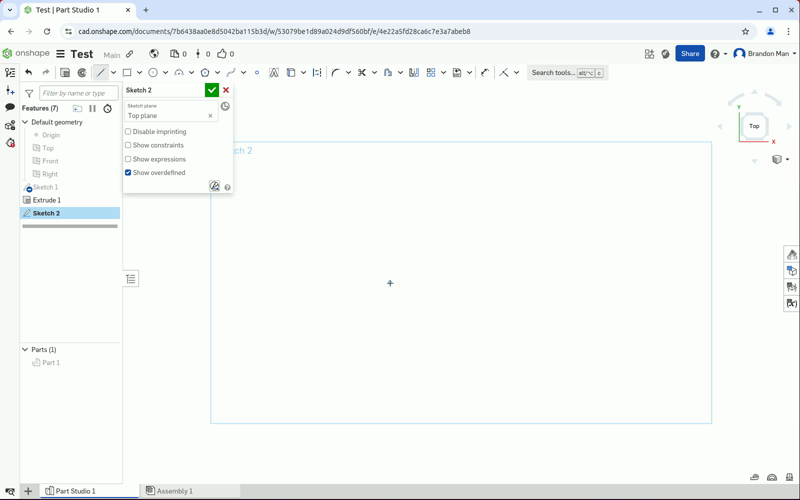
mouse_move(465, 282)
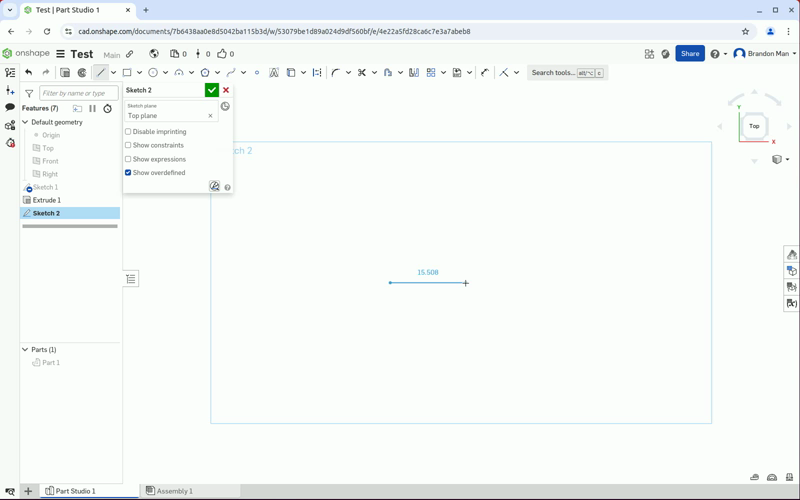
click(465, 282)
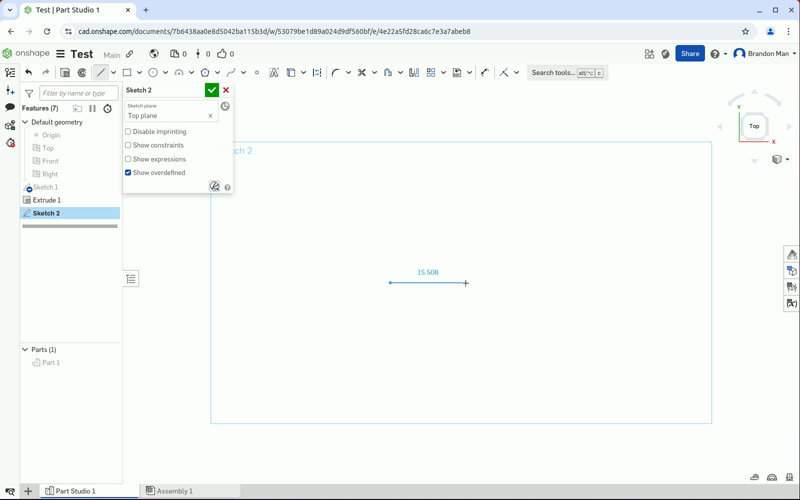
key_up(shift)
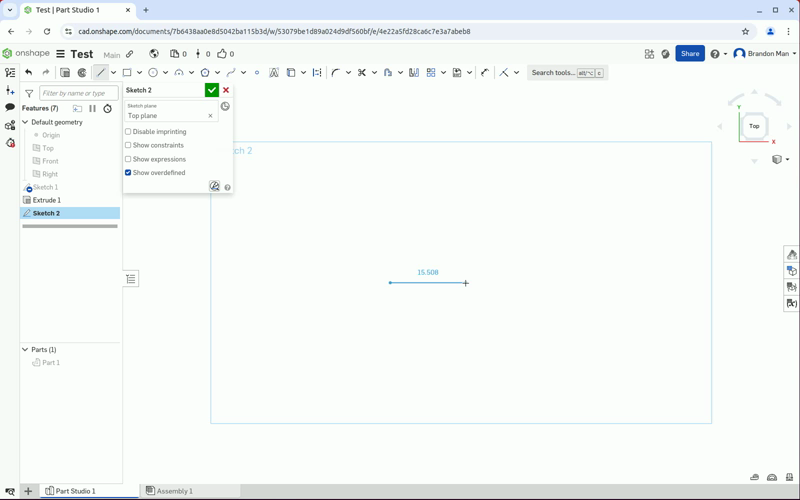
key_down(shift)
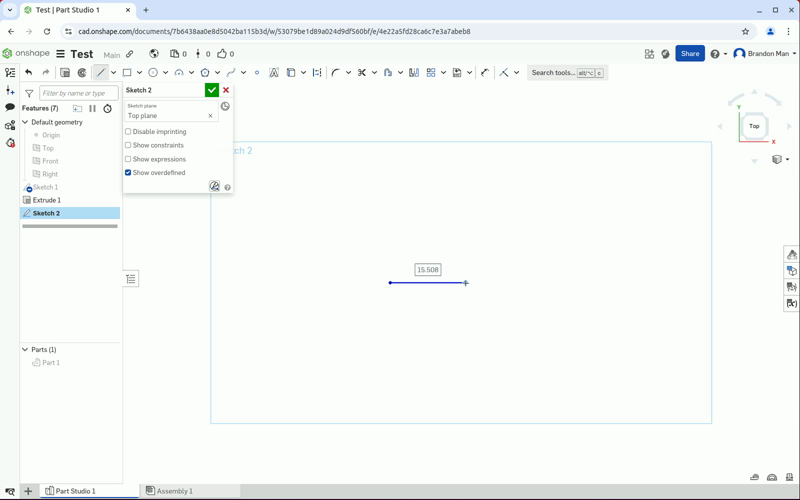
mouse_move(495, 282)
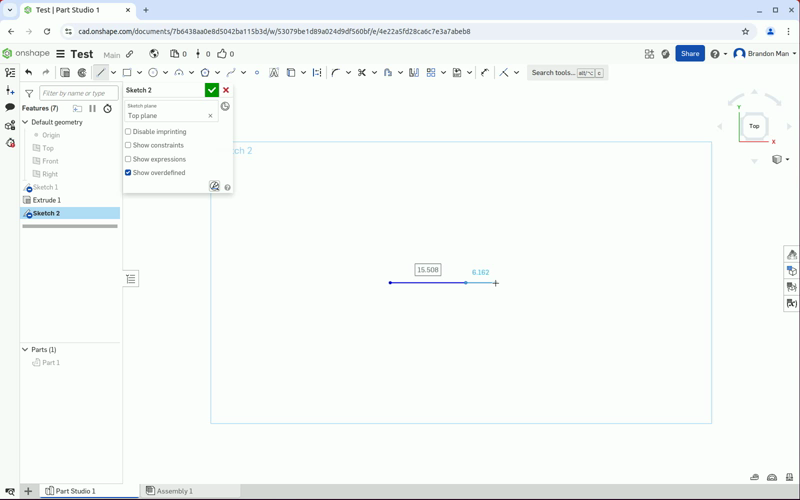
mouse_move(465, 244)
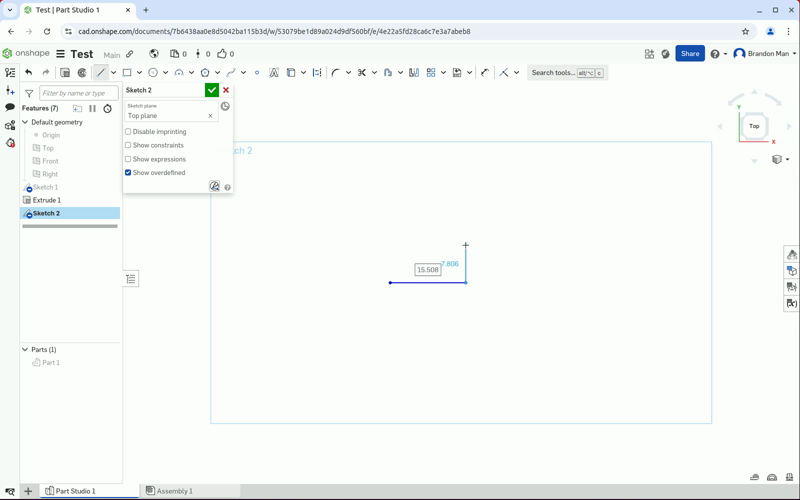
click(465, 244)
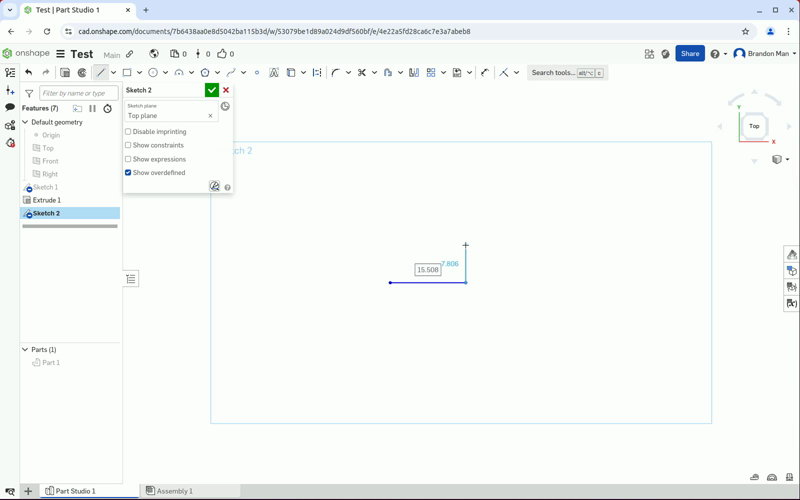
key_up(shift)
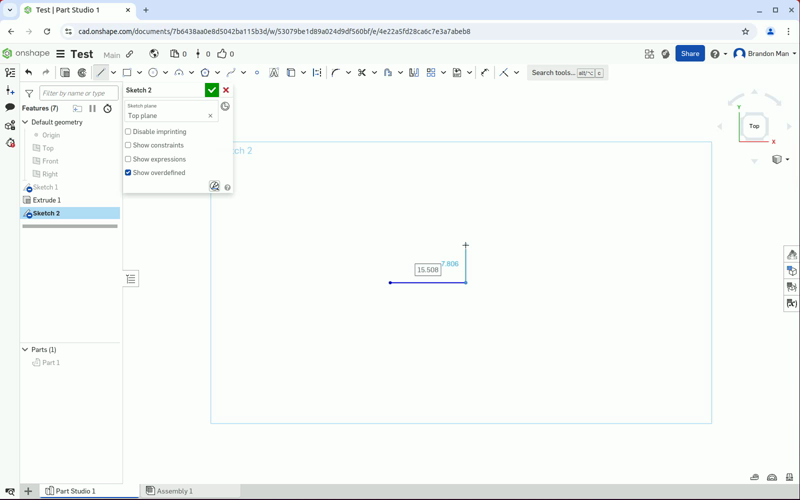
key_down(shift)
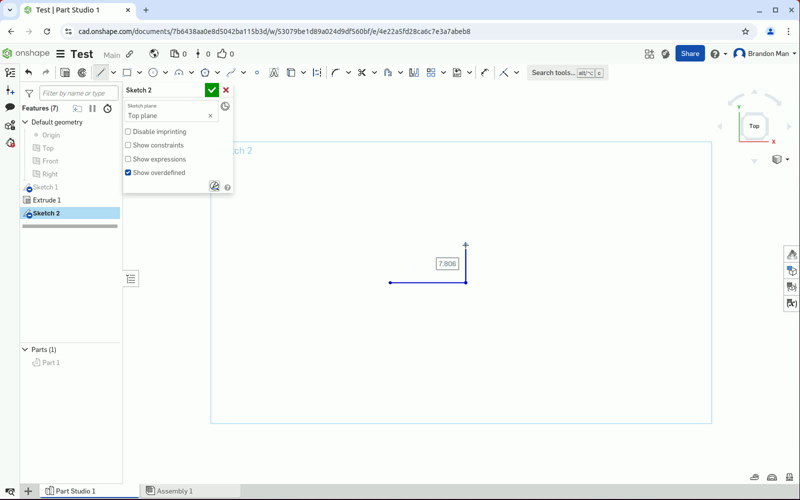
mouse_move(390, 244)
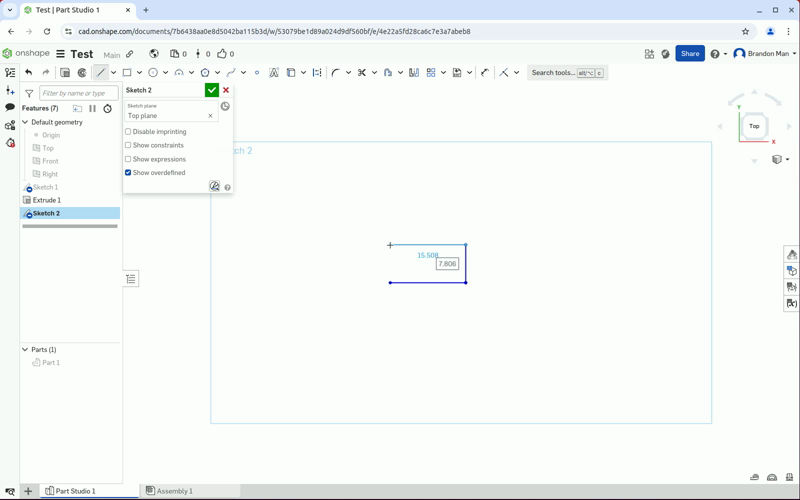
click(390, 244)
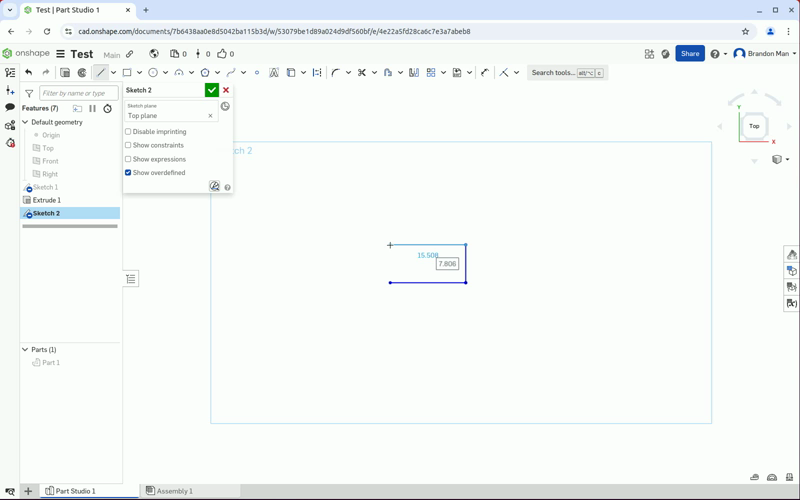
key_up(shift)
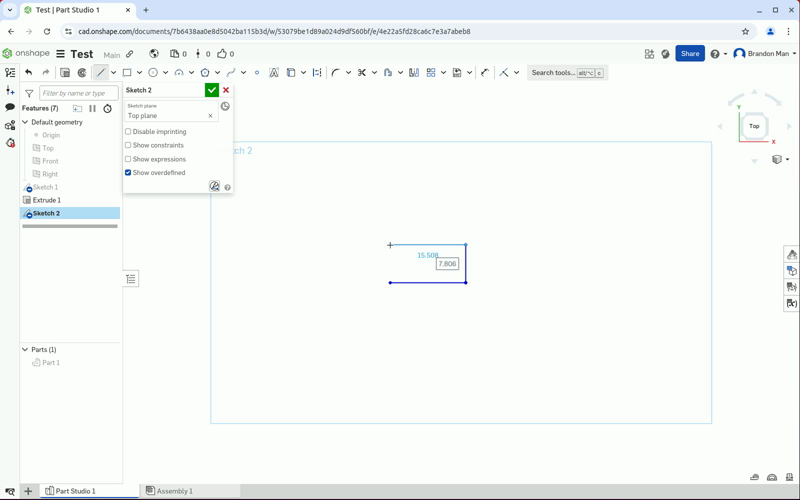
mouse_move(420, 244)
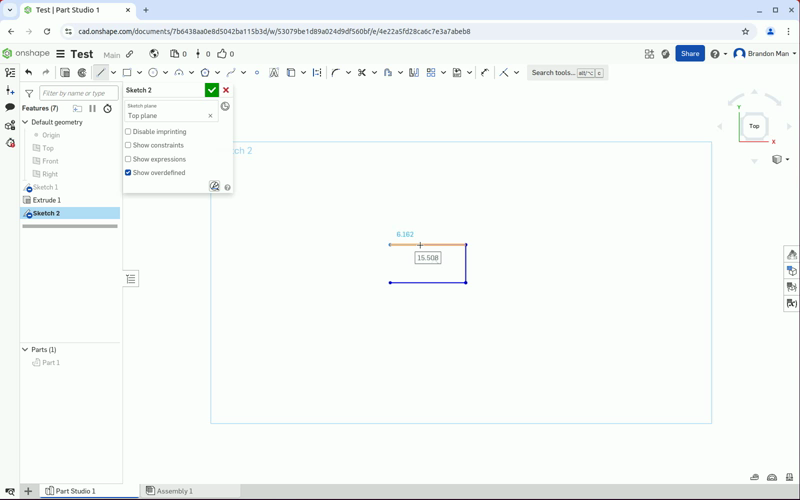
key_down(shift)
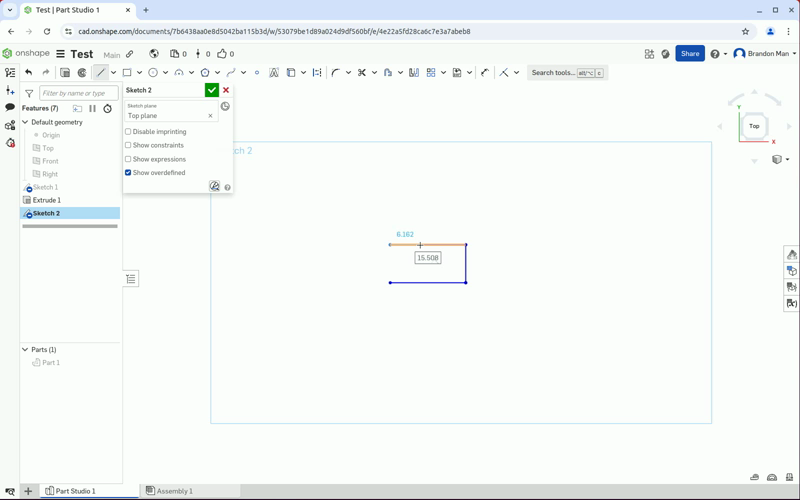
mouse_move(390, 282)
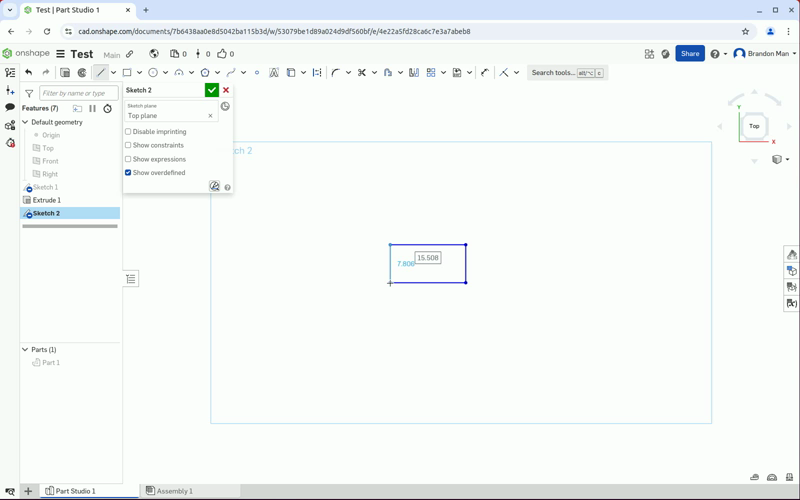
key_up(shift)
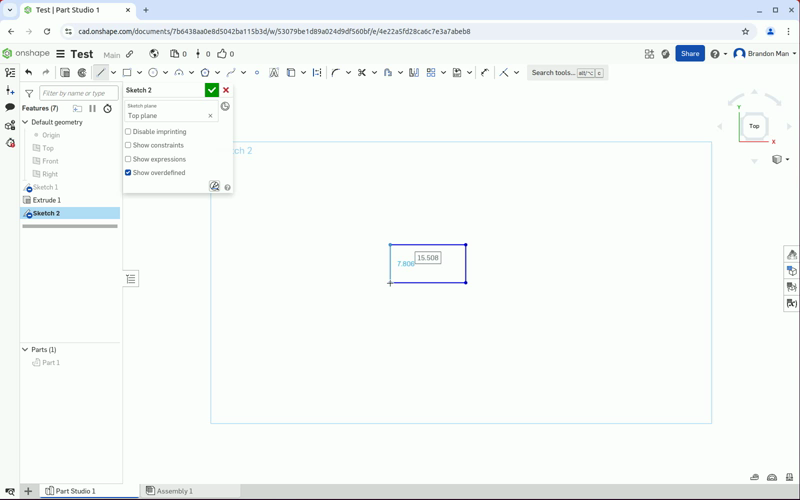
click(390, 282)
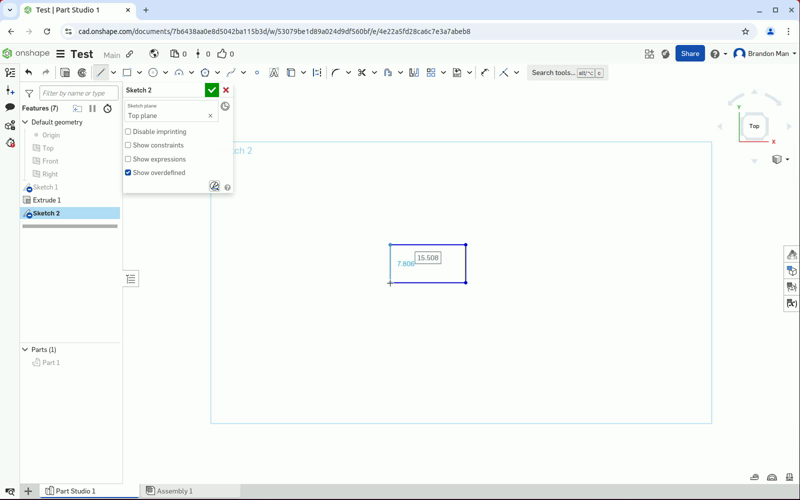
key(esc)
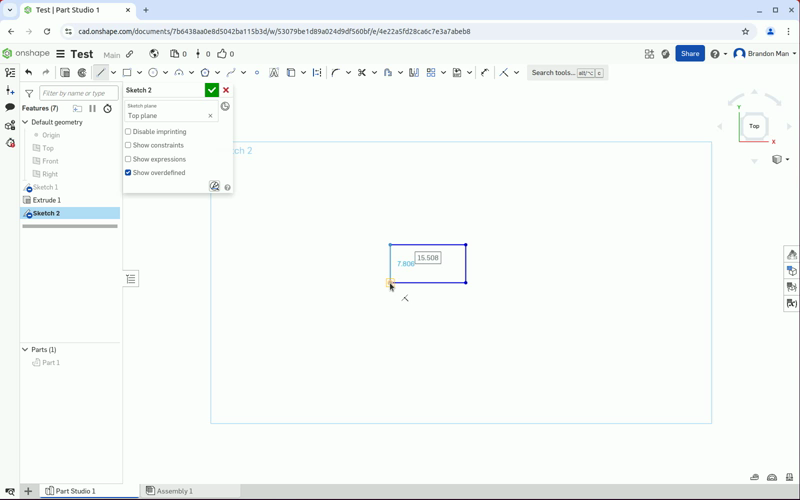
key(c)
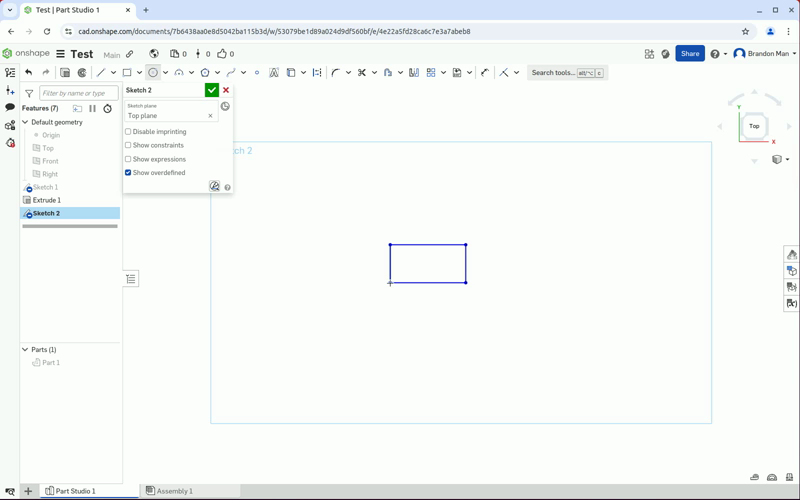
key_down(shift)
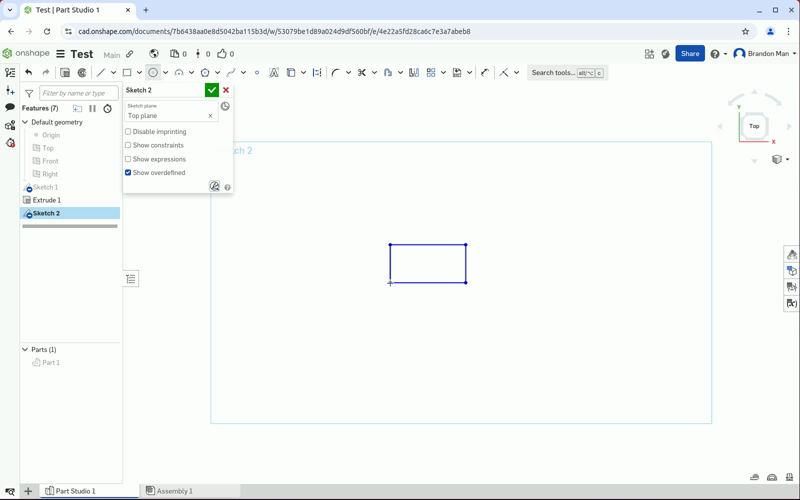
mouse_move(428, 264)
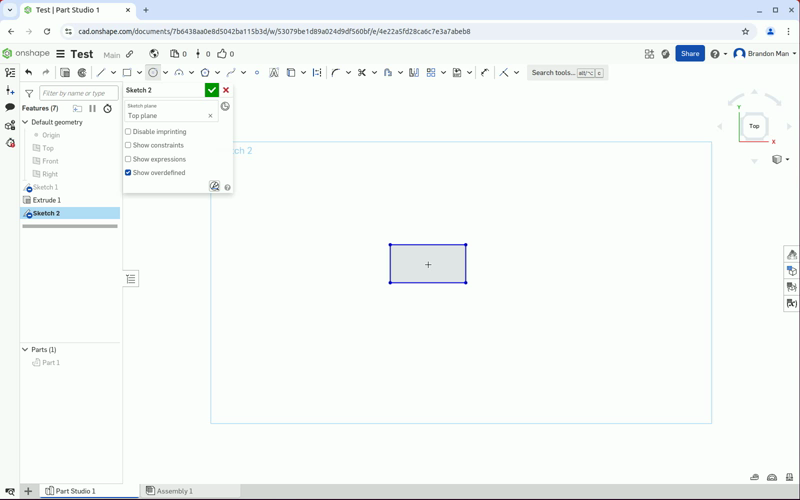
click(428, 264)
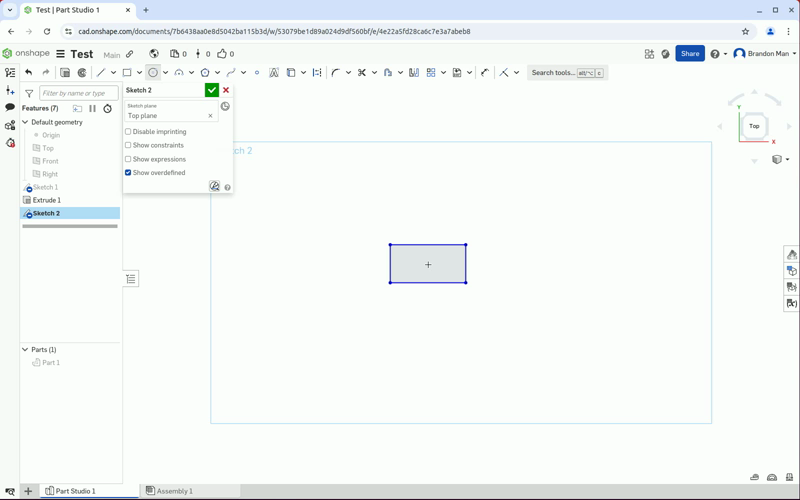
key_up(shift)
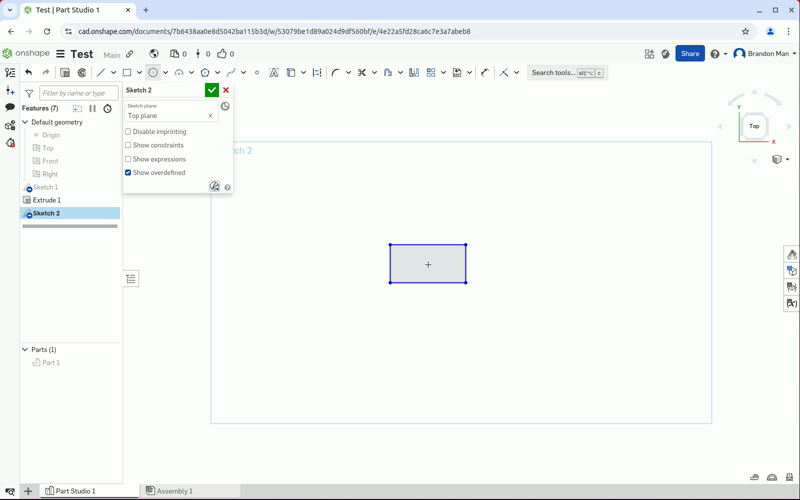
mouse_move(437, 264)
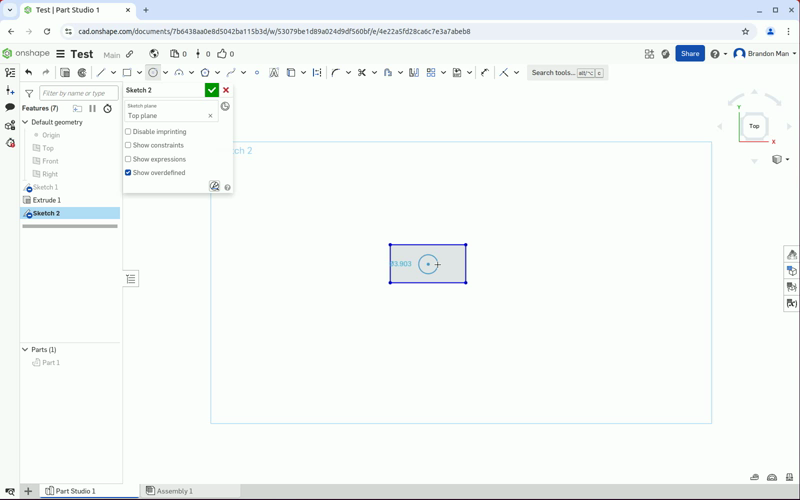
click(437, 264)
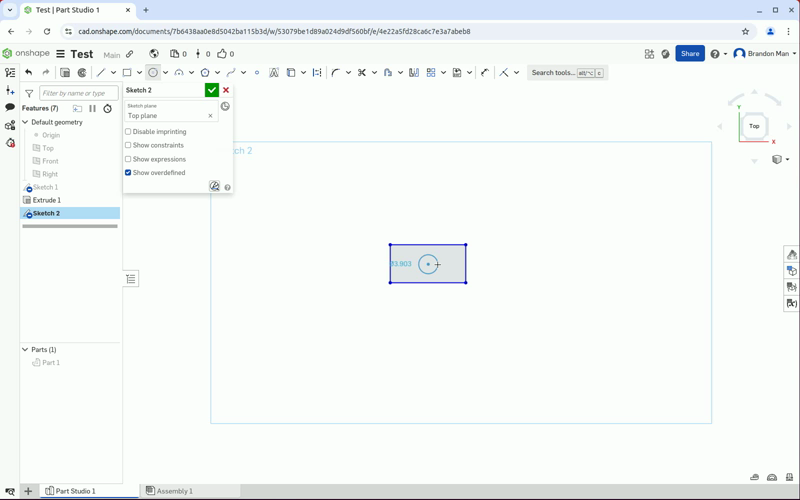
key(esc)
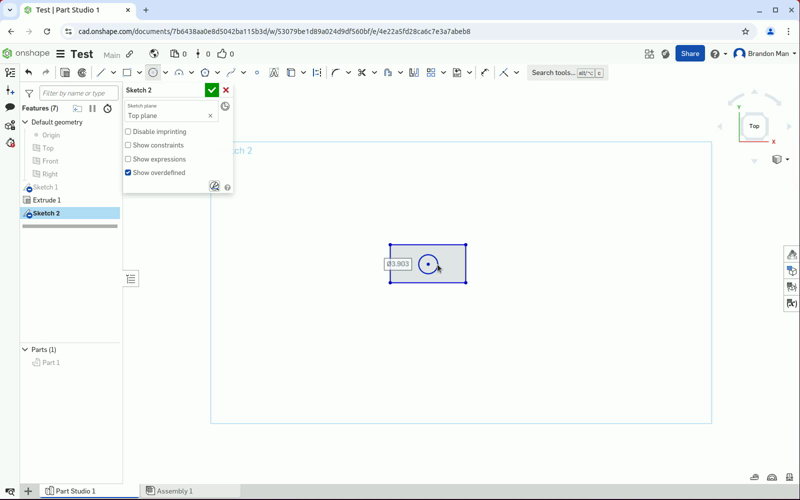
mouse_move(415, 269)
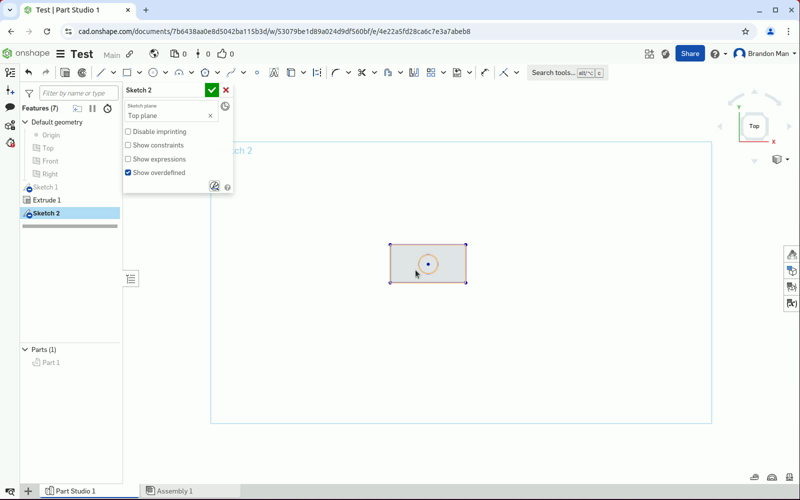
click(415, 269)
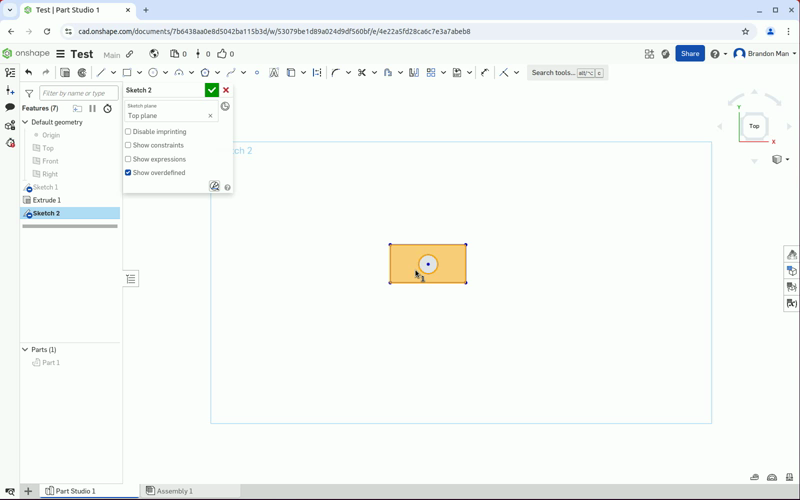
mouse_move(73, 352)
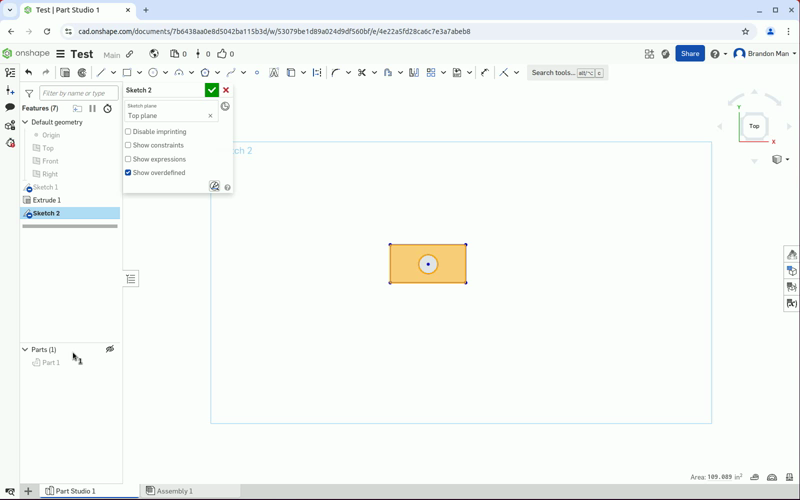
key(shift+y)
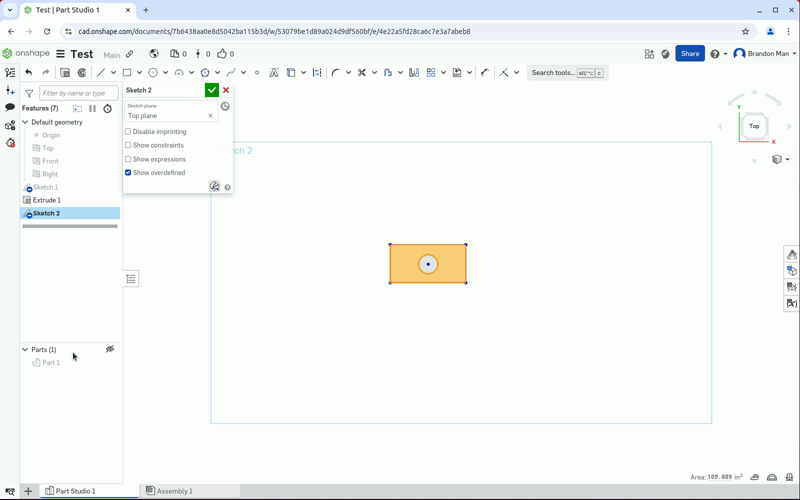
key(shift+e)
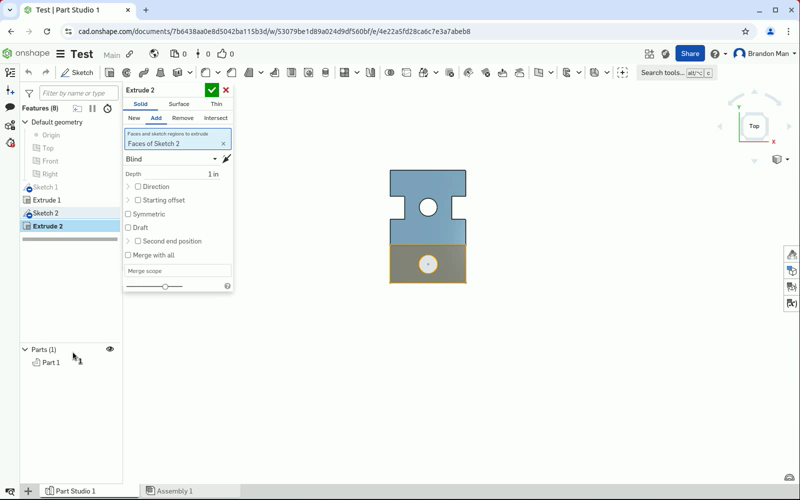
mouse_move(143, 106)
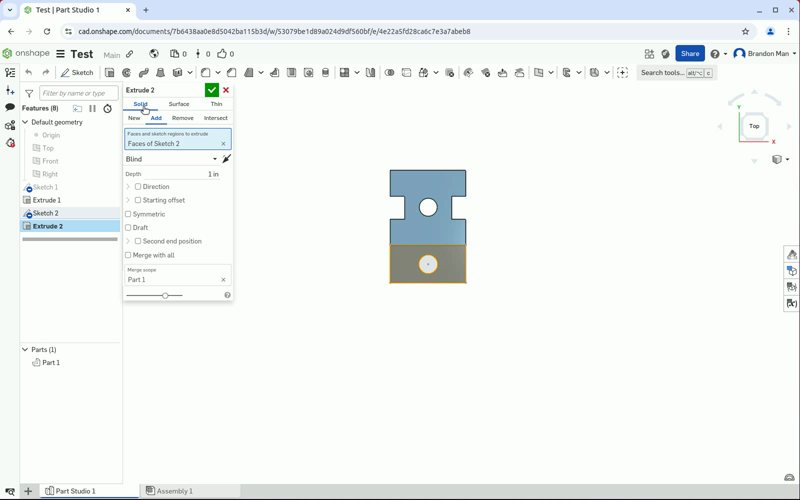
click(143, 106)
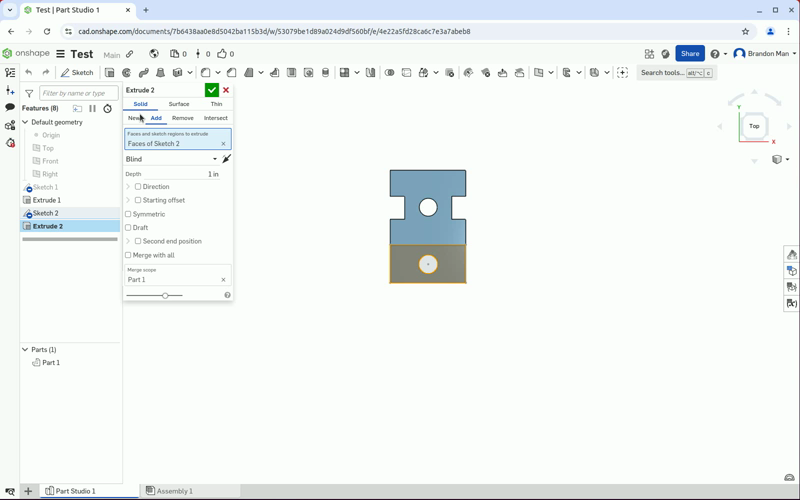
mouse_move(137, 120)
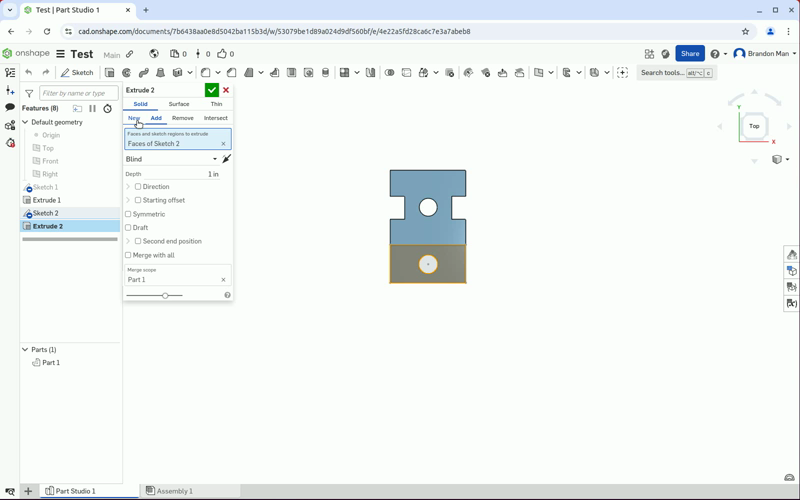
click(137, 120)
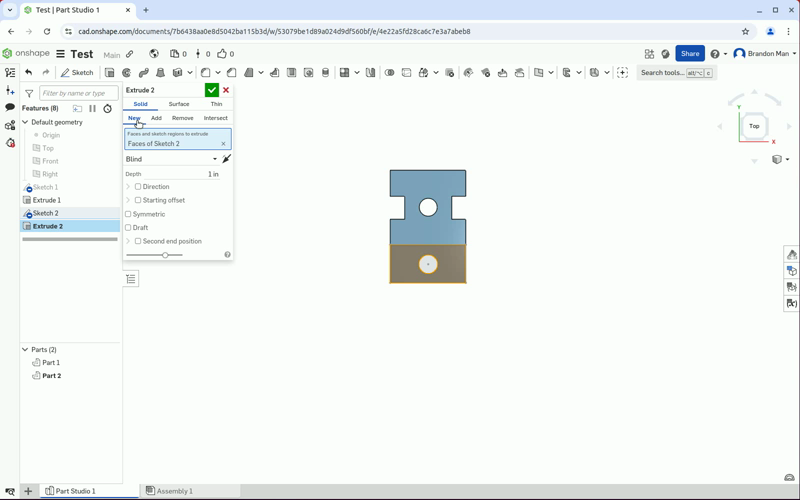
key(tab, 4)
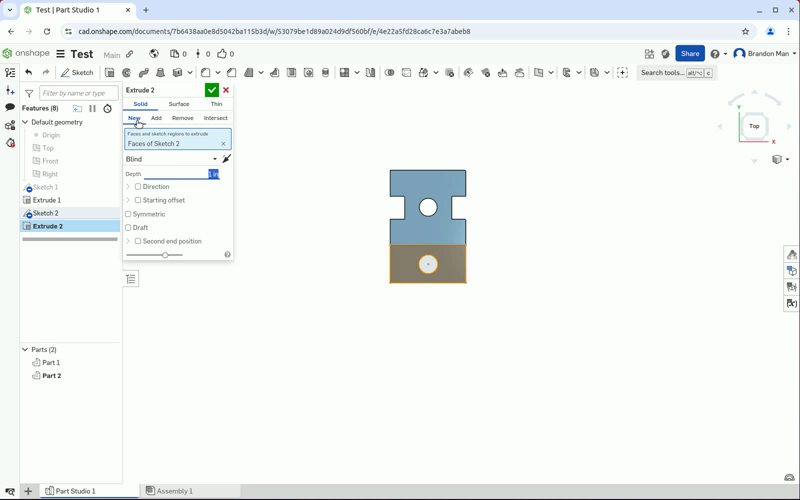
text(3.851)
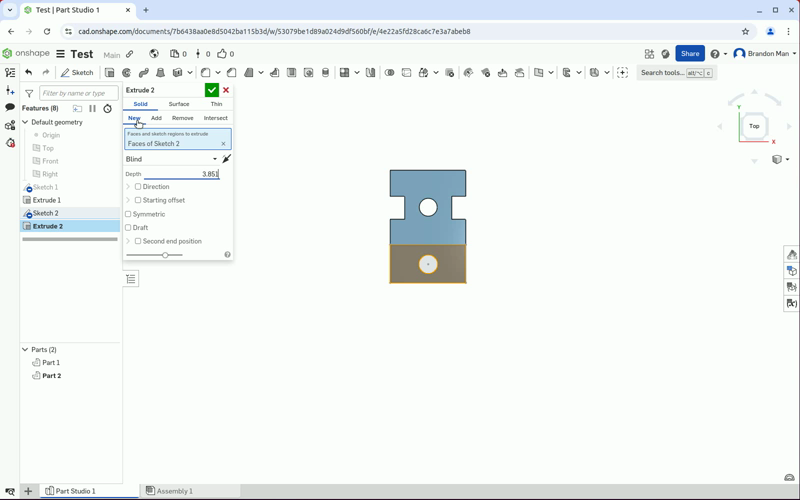
key(enter)
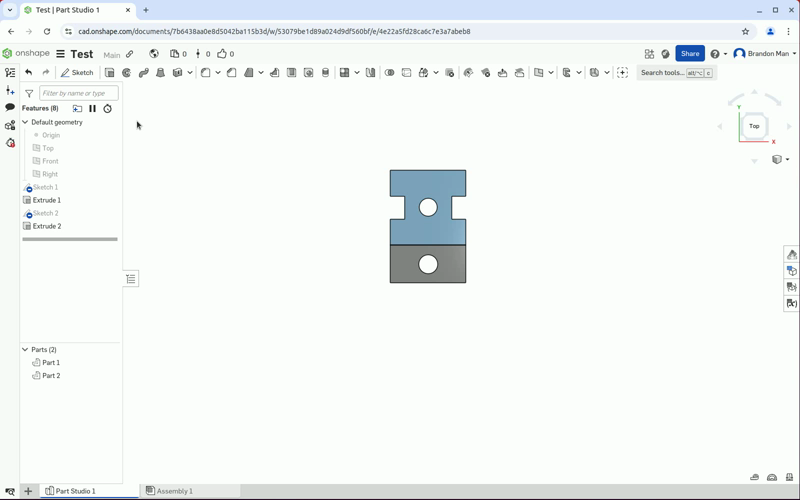
key(shift+h)
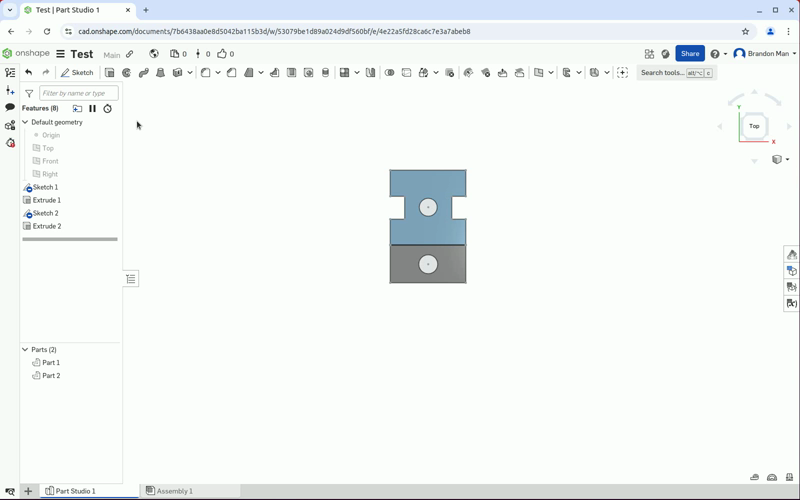
key(shift+h)
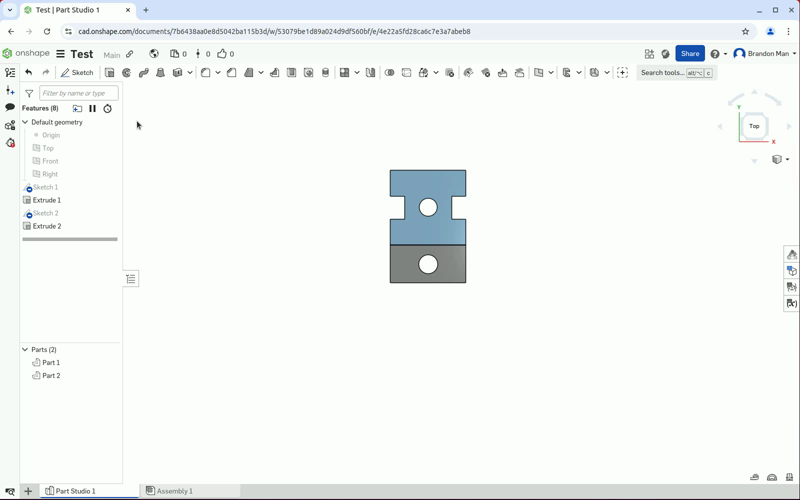
mouse_move(73, 189)
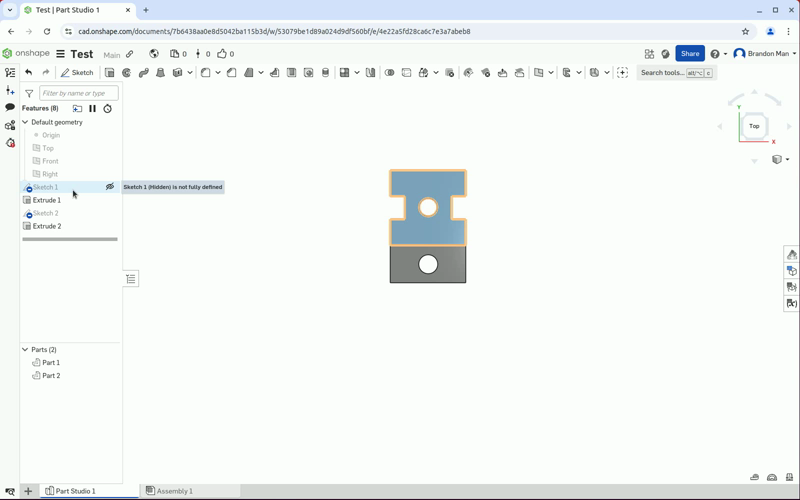
click(73, 189)
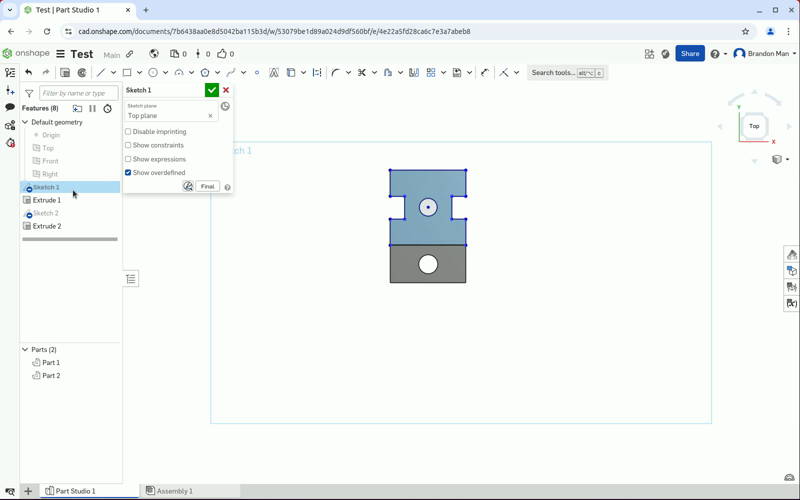
mouse_move(229, 92)
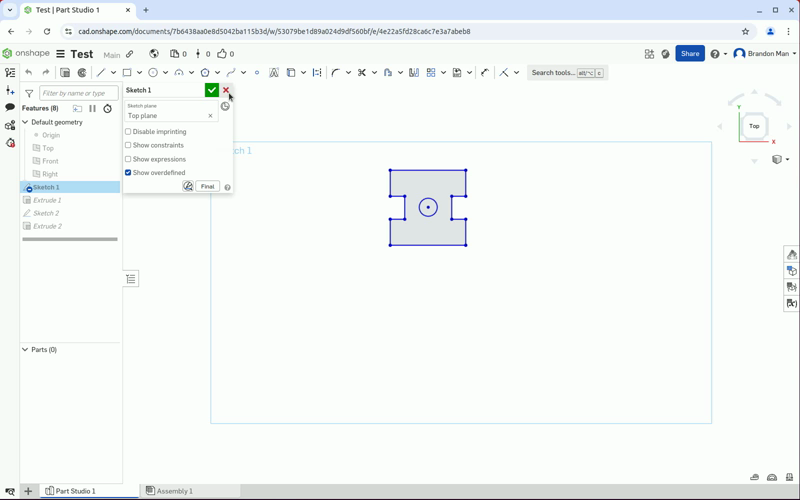
click(229, 92)
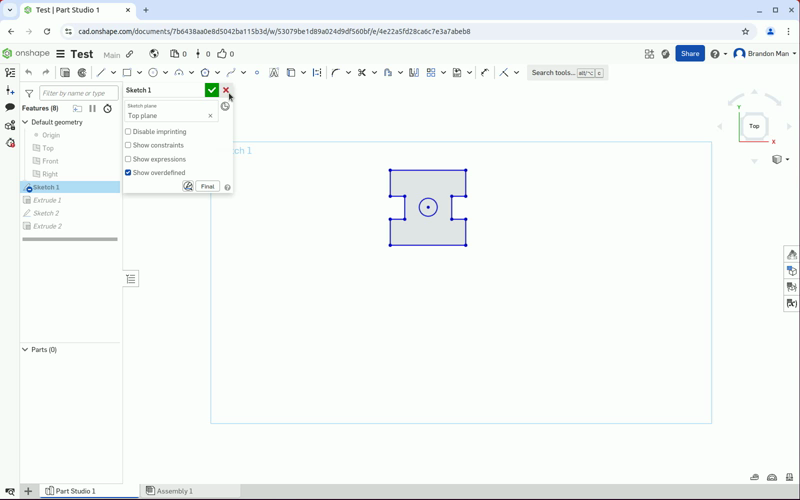
key(shift+s)
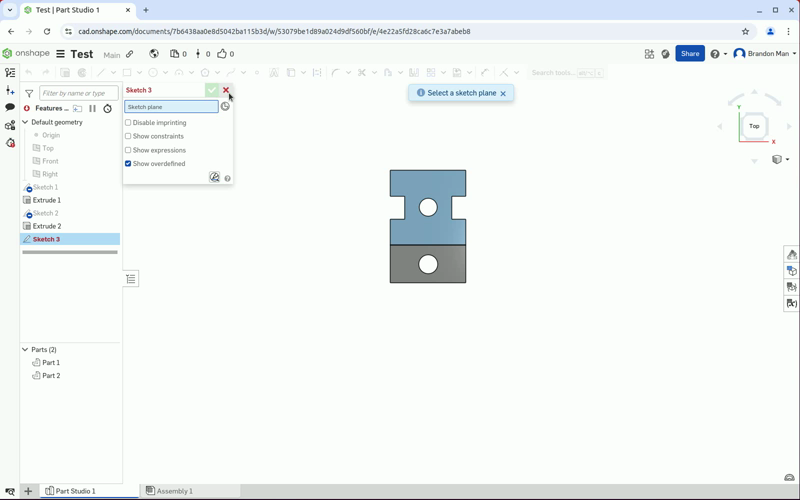
mouse_move(73, 150)
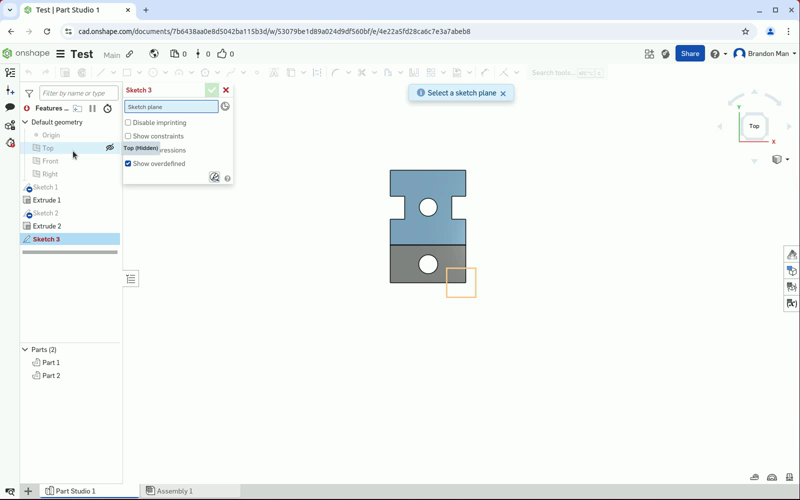
click(73, 150)
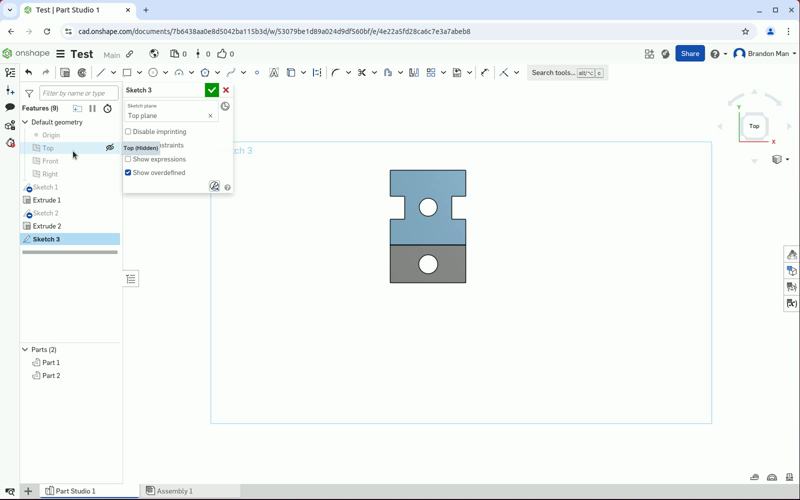
mouse_move(73, 352)
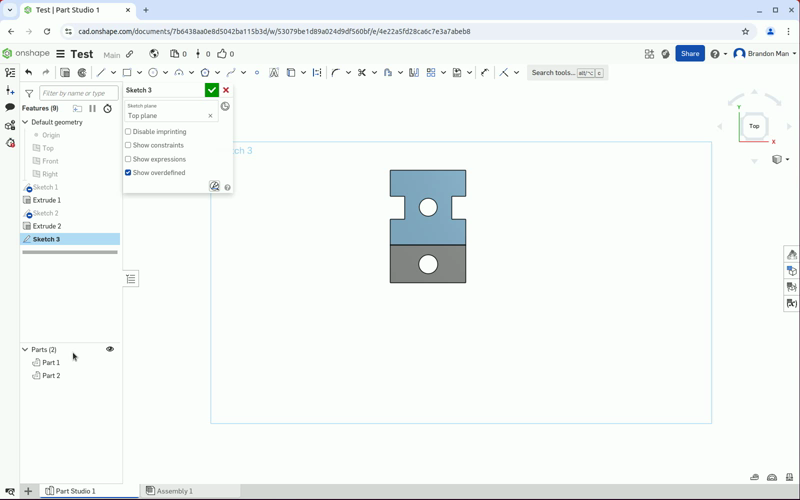
key(y)
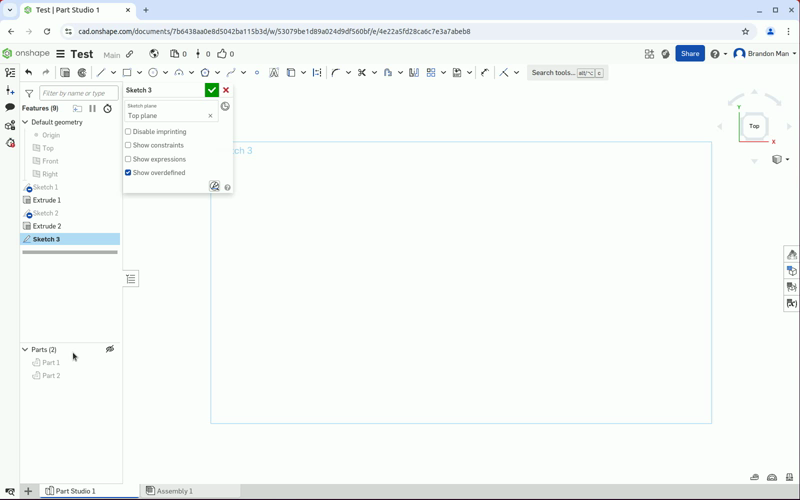
key(l)
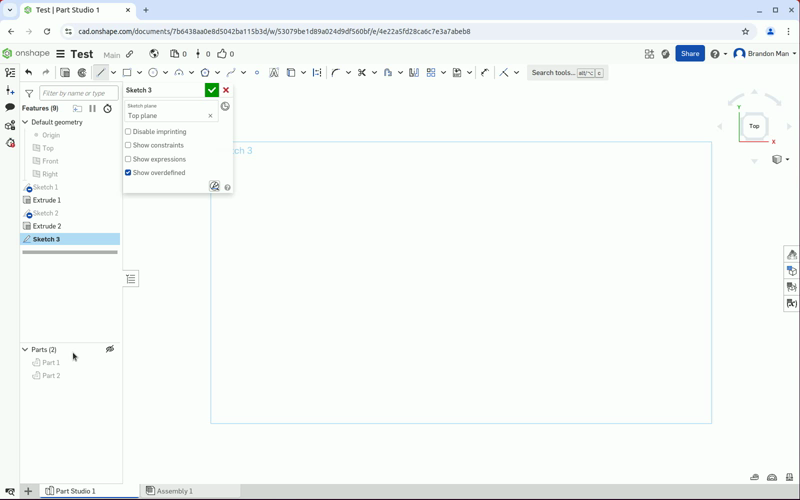
key_down(shift)
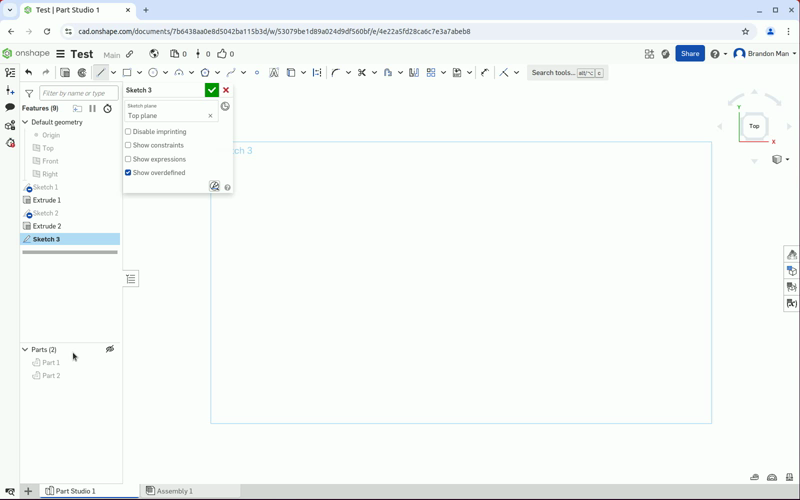
mouse_move(390, 218)
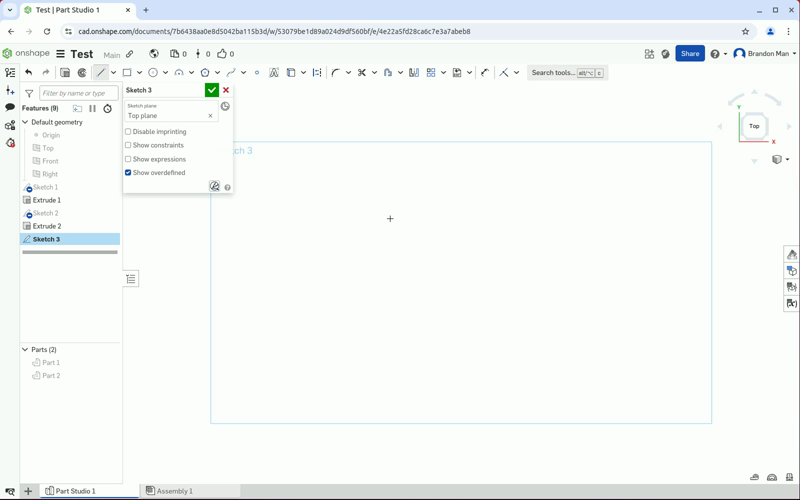
click(390, 218)
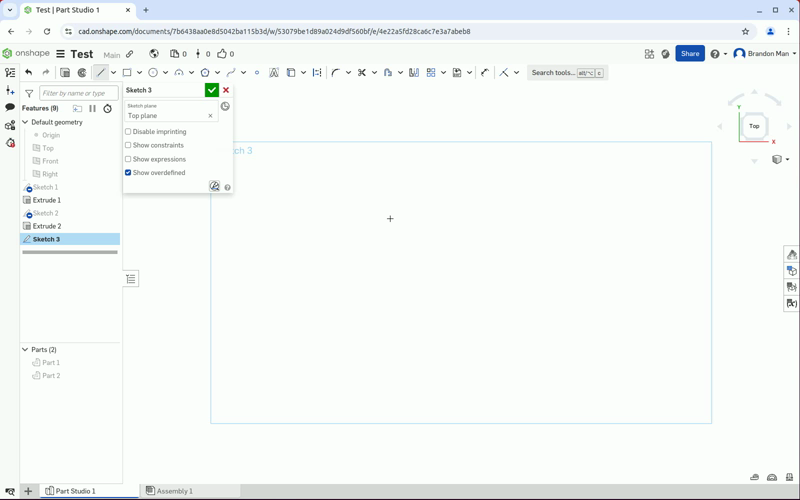
key_up(shift)
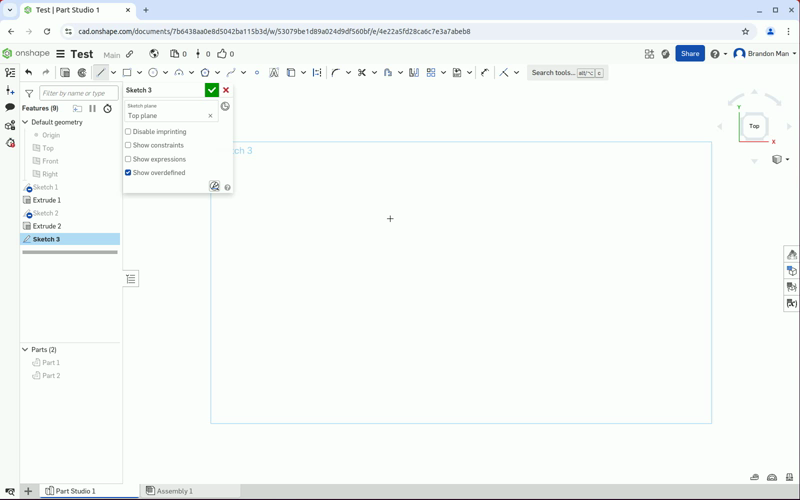
key_down(shift)
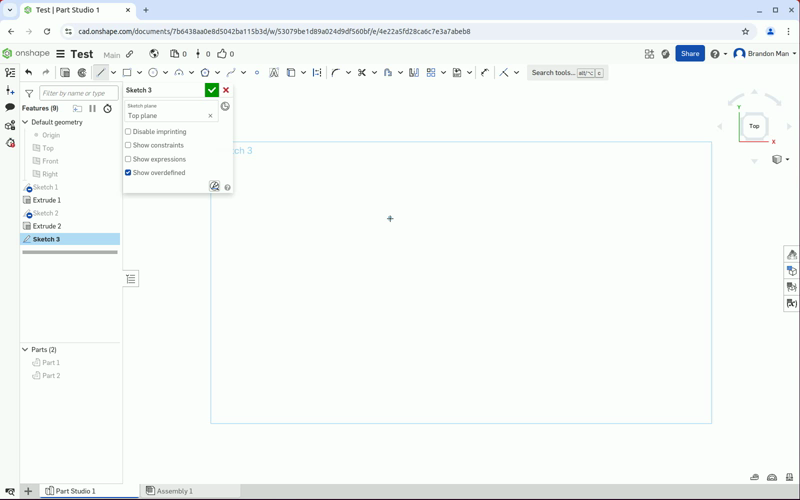
mouse_move(420, 218)
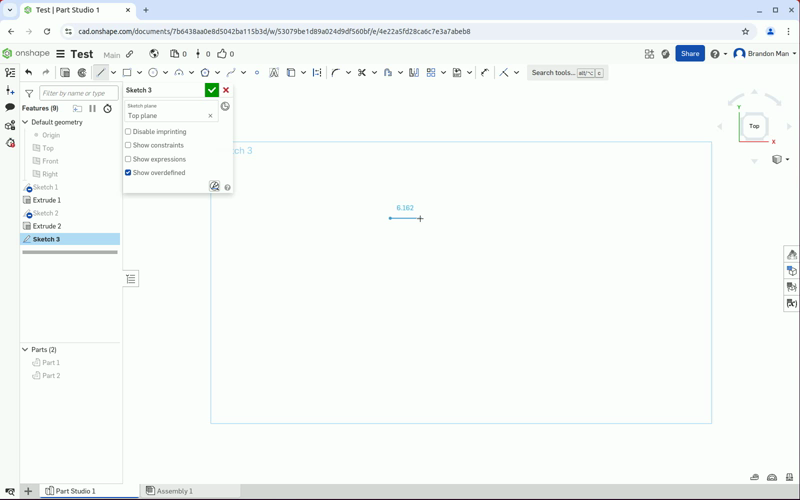
mouse_move(404, 218)
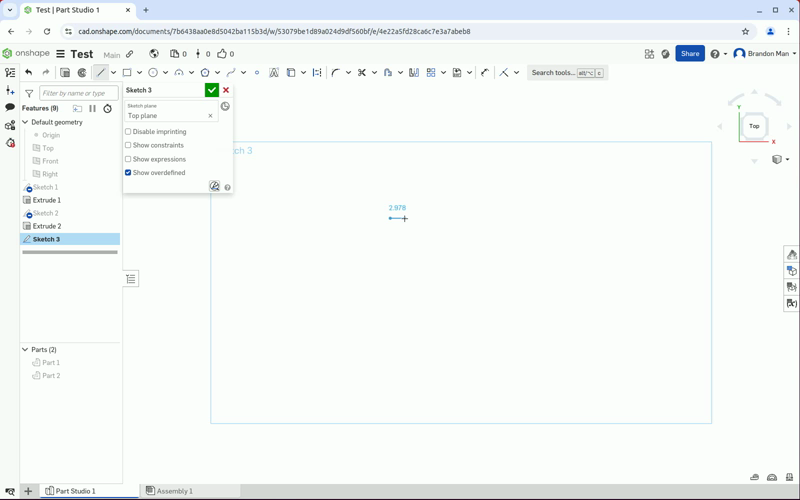
click(404, 218)
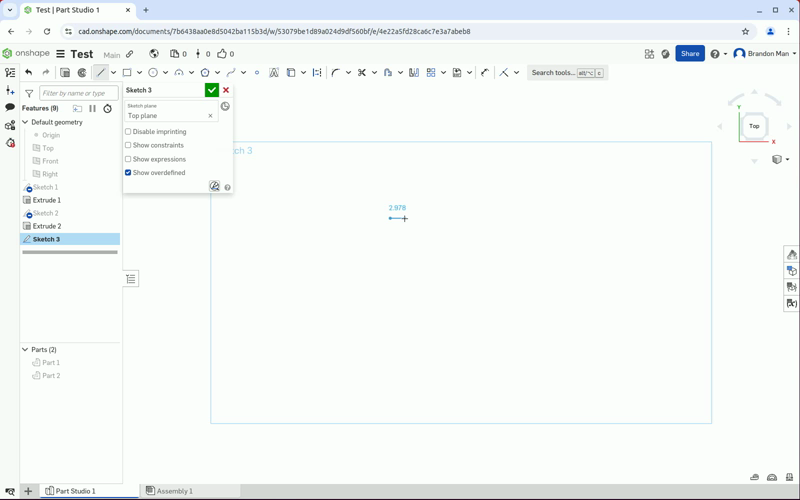
key_up(shift)
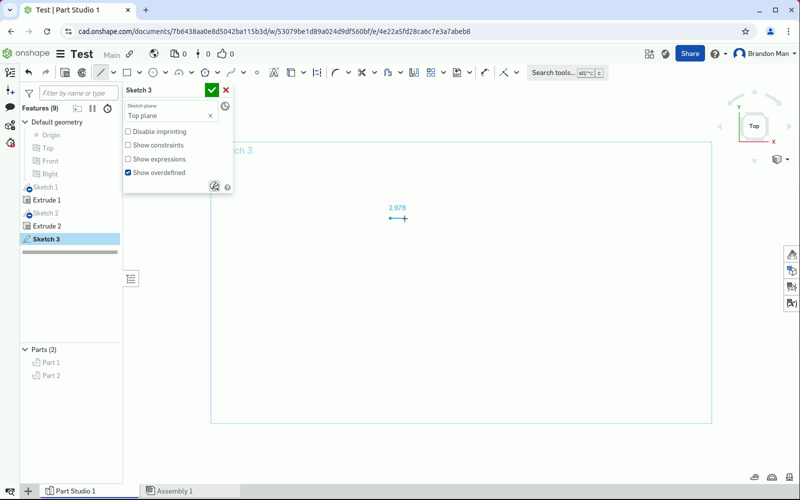
key_down(shift)
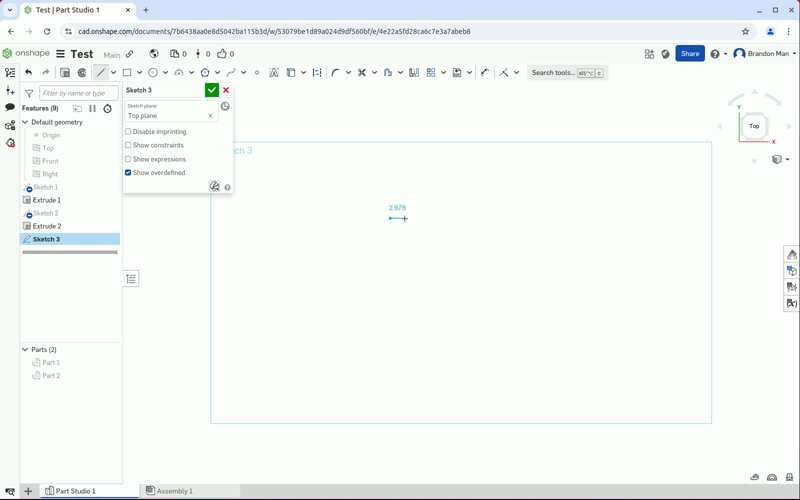
mouse_move(434, 218)
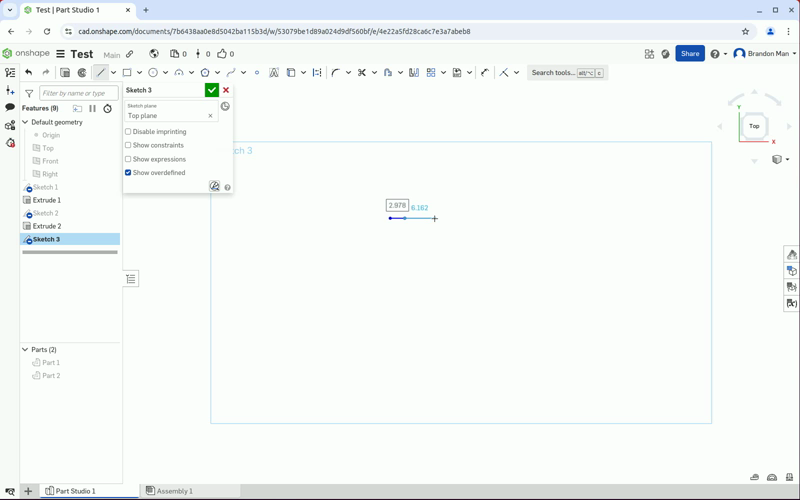
mouse_move(404, 195)
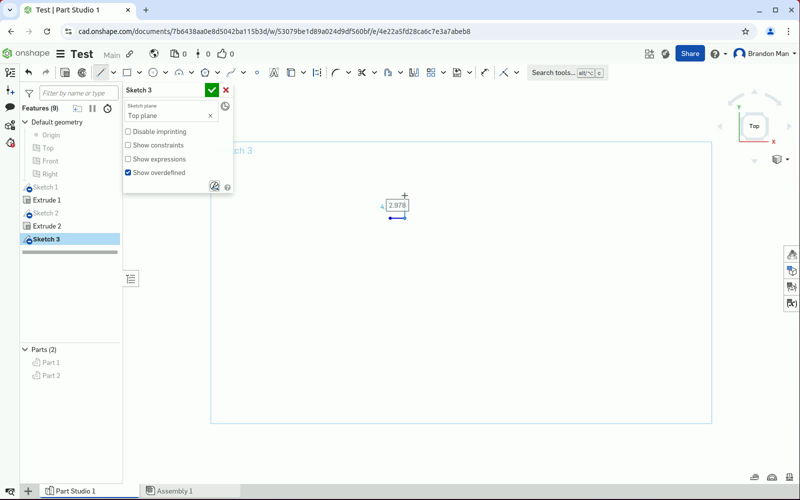
click(404, 195)
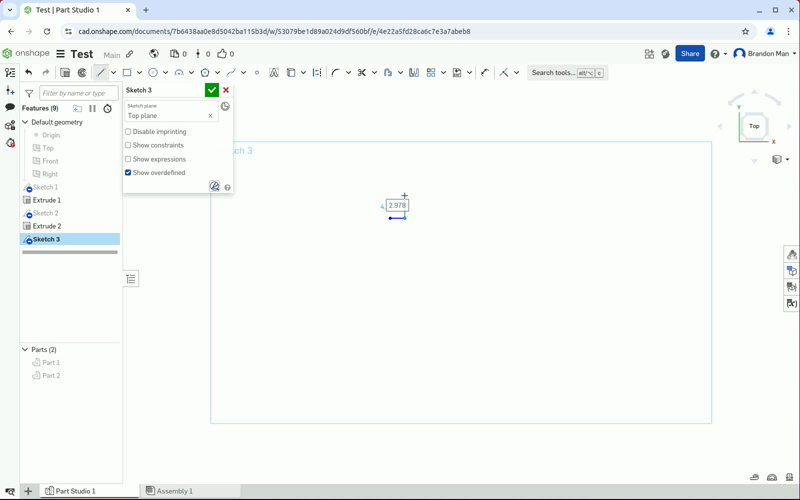
key_up(shift)
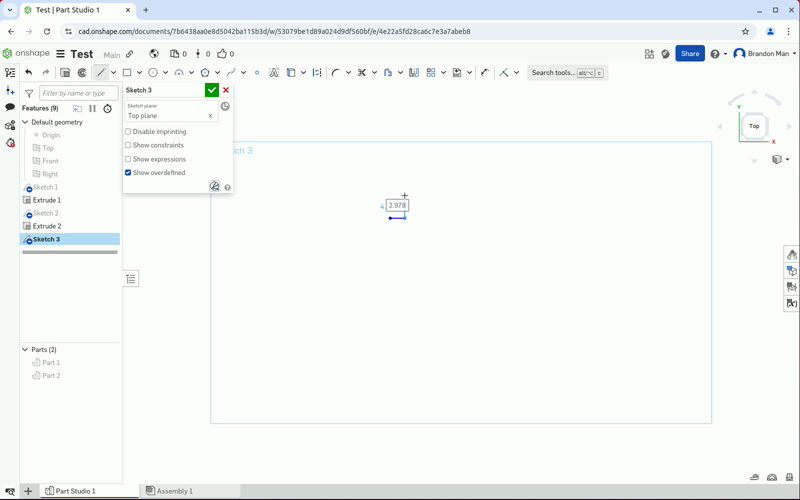
key_down(shift)
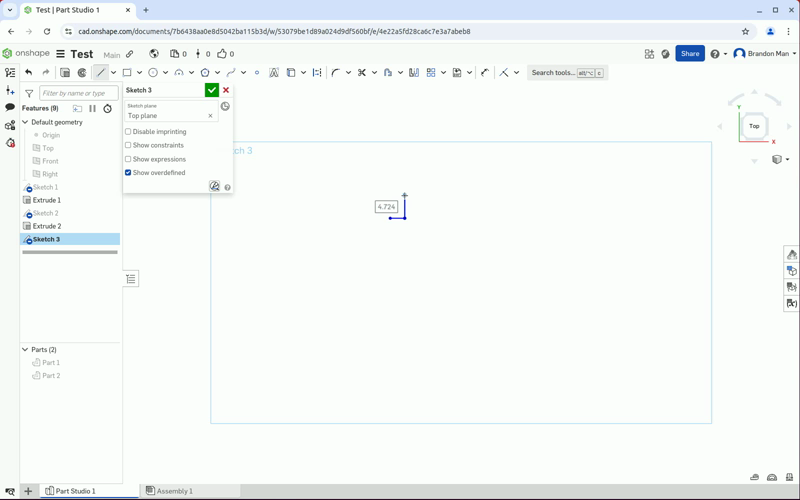
mouse_move(434, 195)
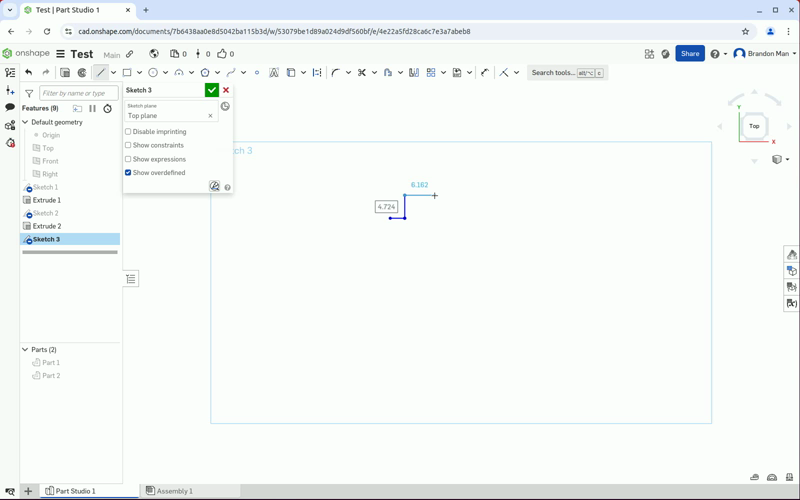
mouse_move(390, 195)
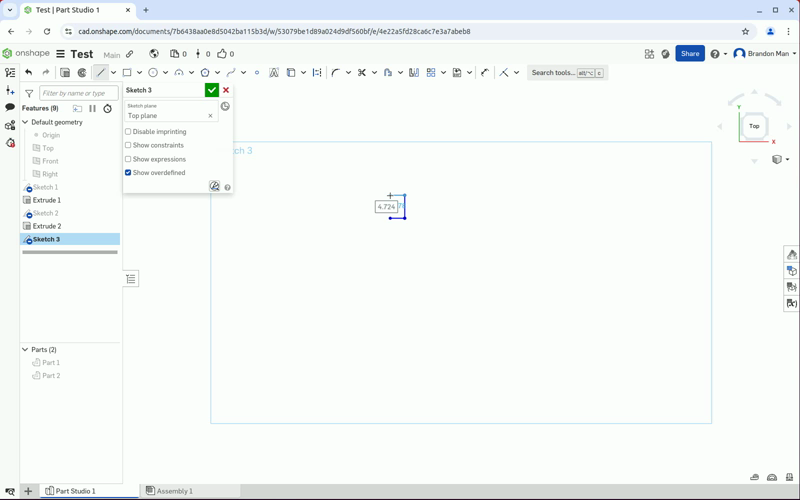
click(390, 195)
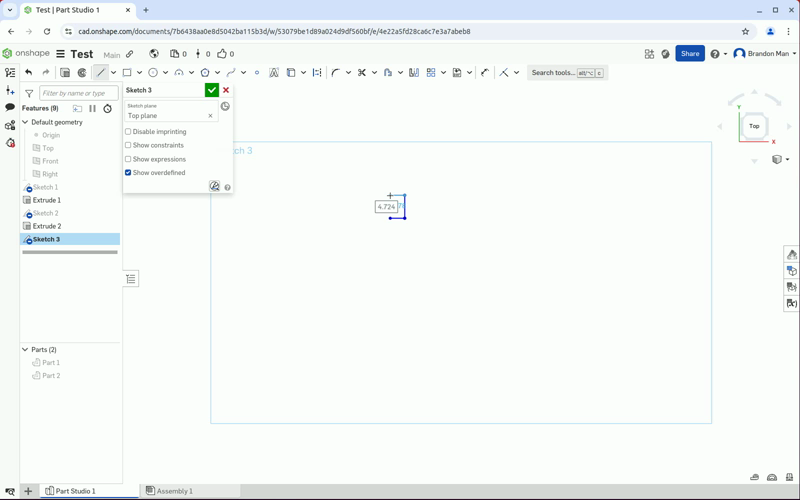
key_up(shift)
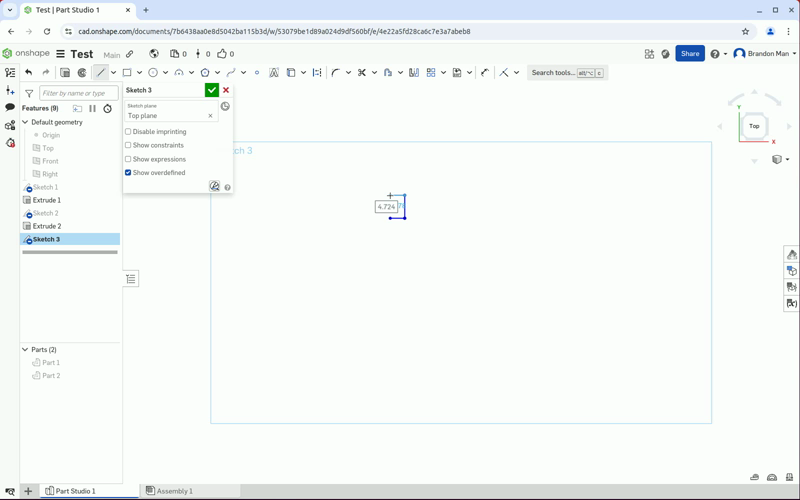
mouse_move(420, 195)
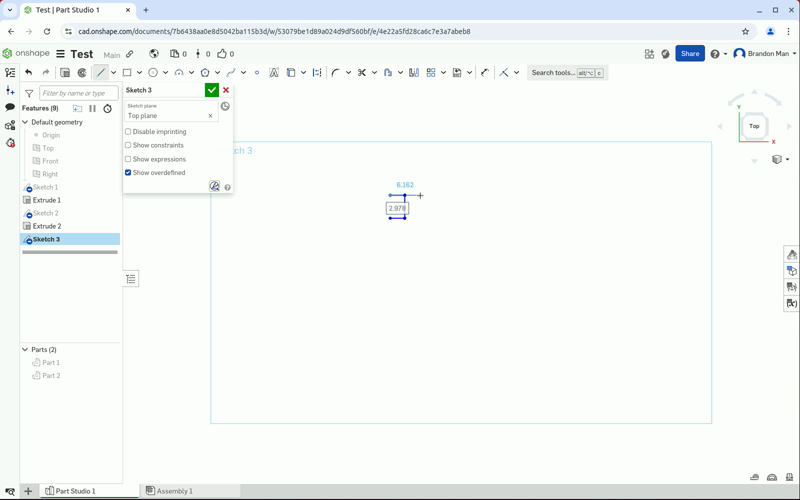
key_down(shift)
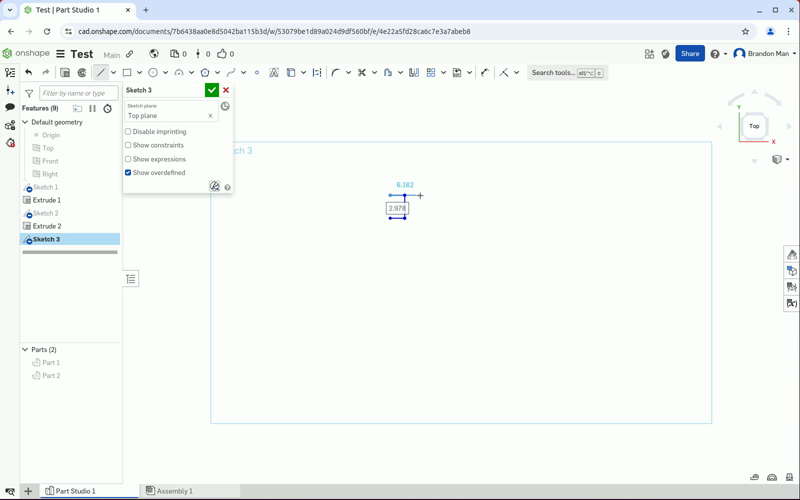
mouse_move(390, 218)
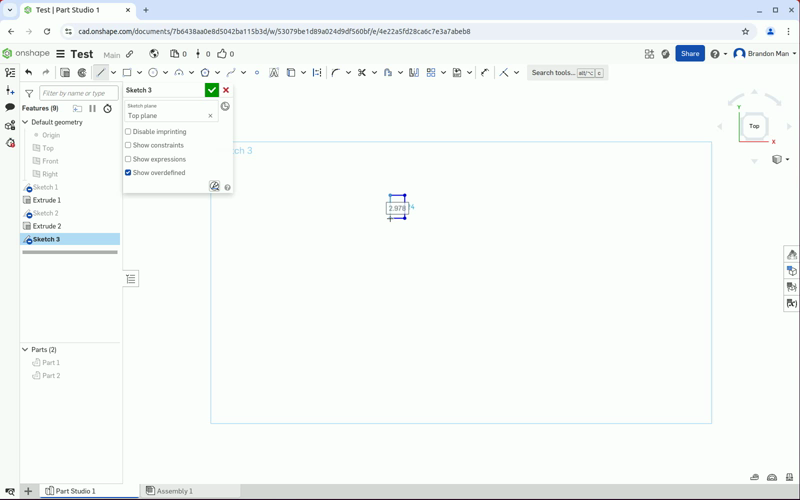
key_up(shift)
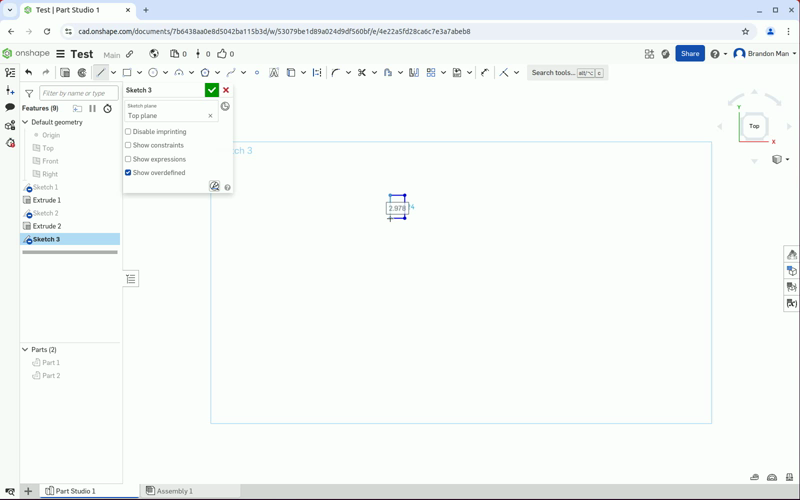
click(390, 218)
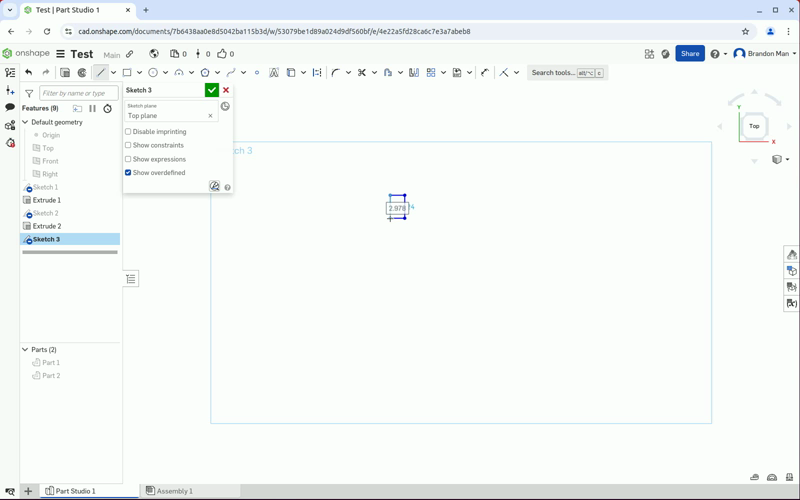
key(esc)
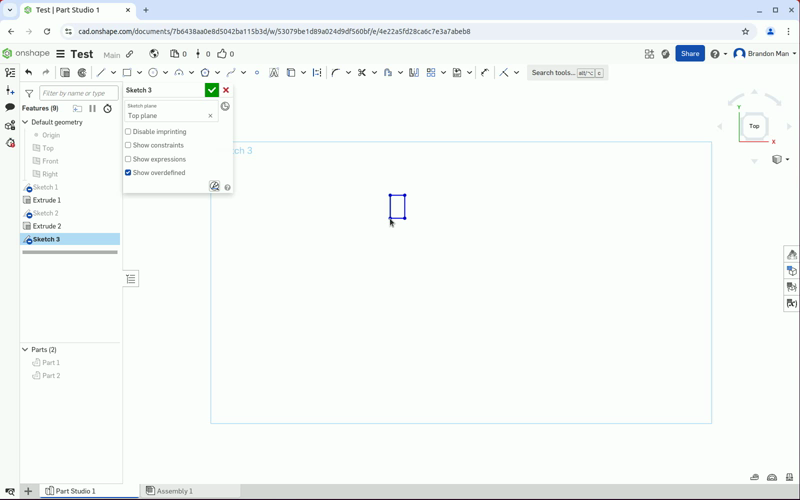
mouse_move(402, 206)
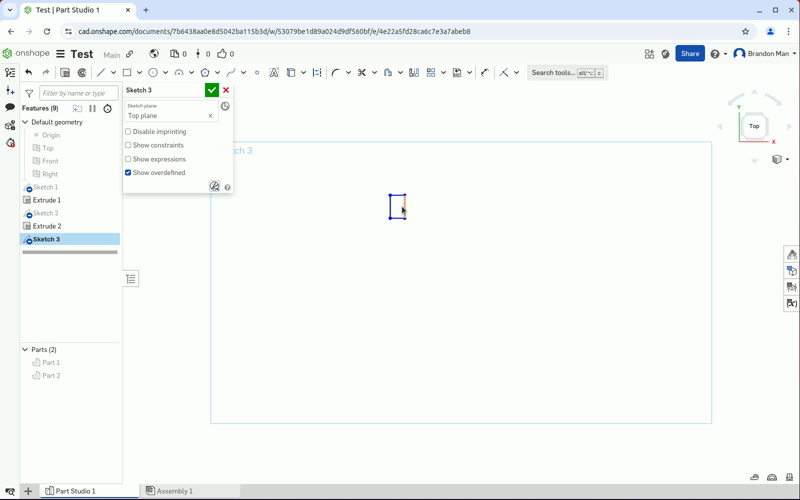
scroll(6)
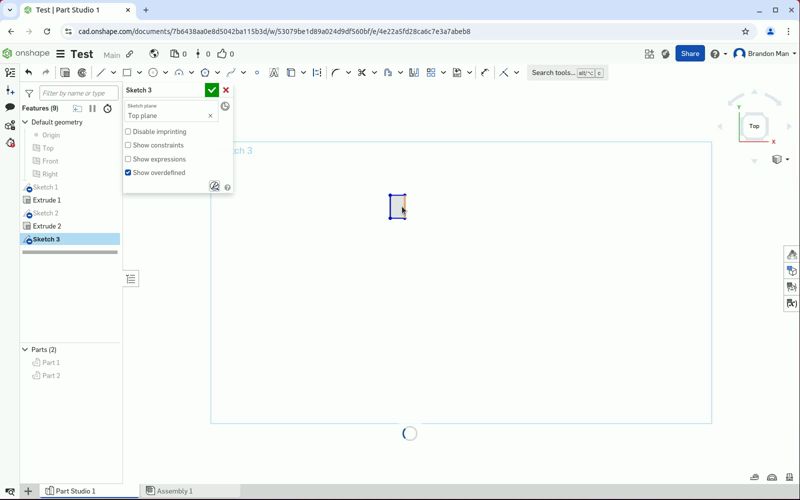
scroll(6)
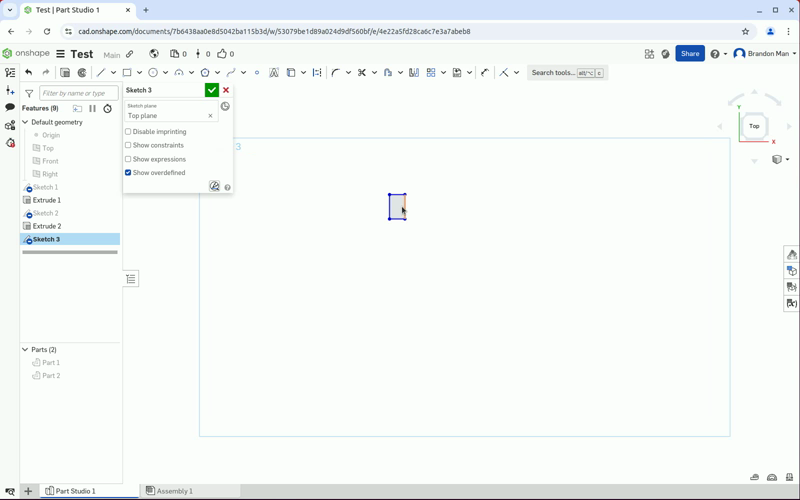
scroll(6)
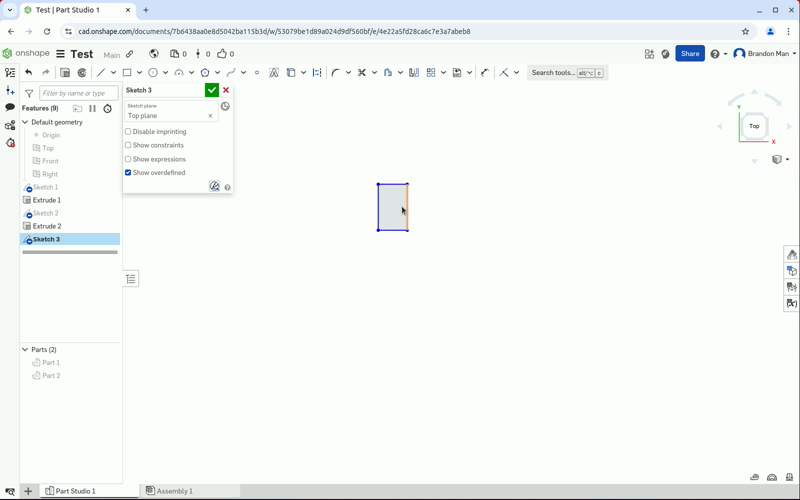
scroll(6)
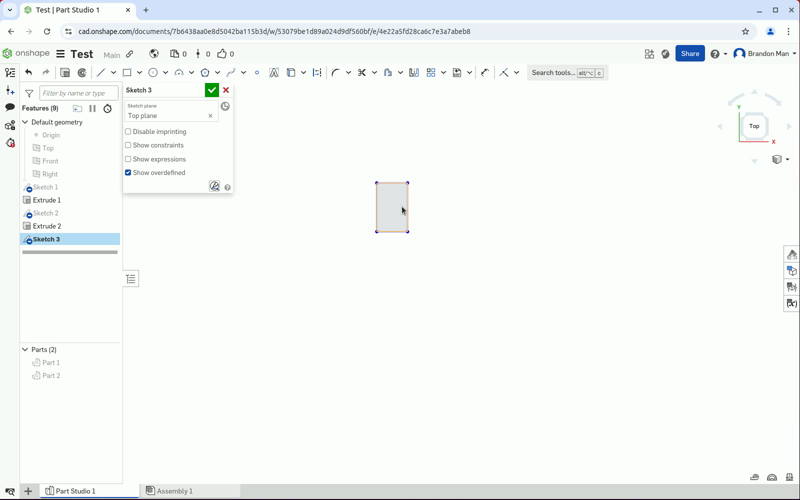
scroll(6)
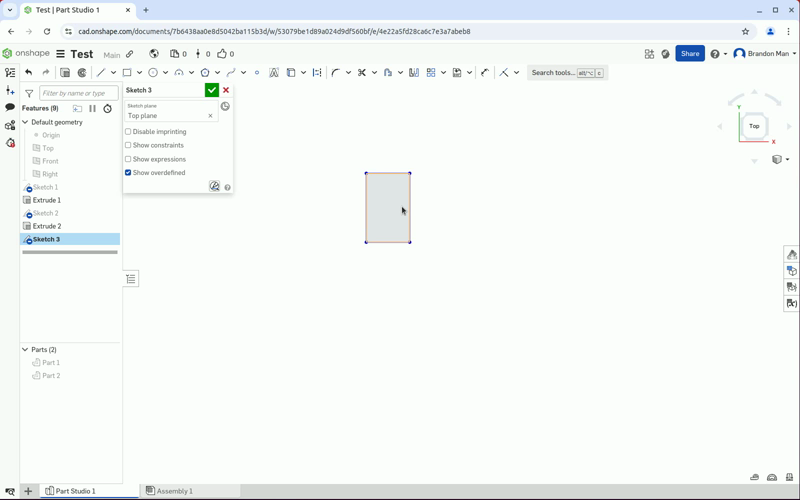
scroll(6)
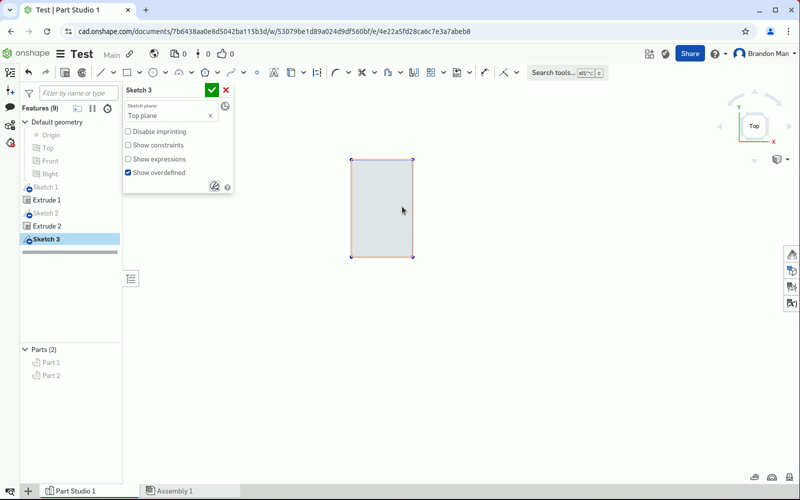
scroll(6)
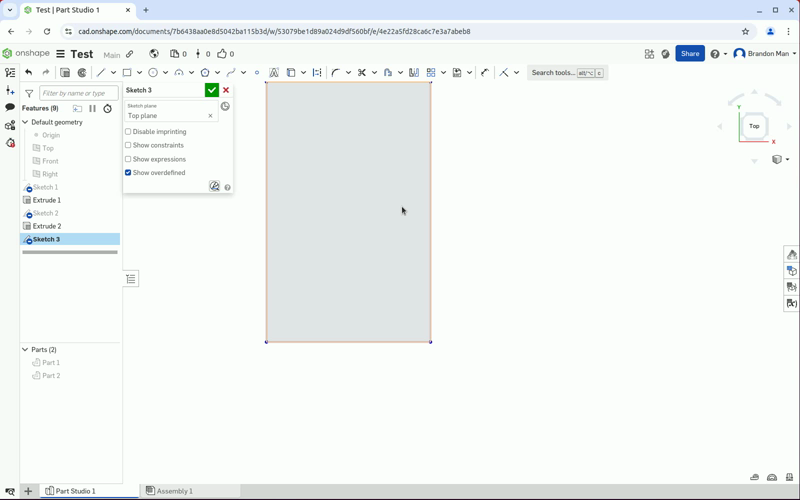
click(402, 206)
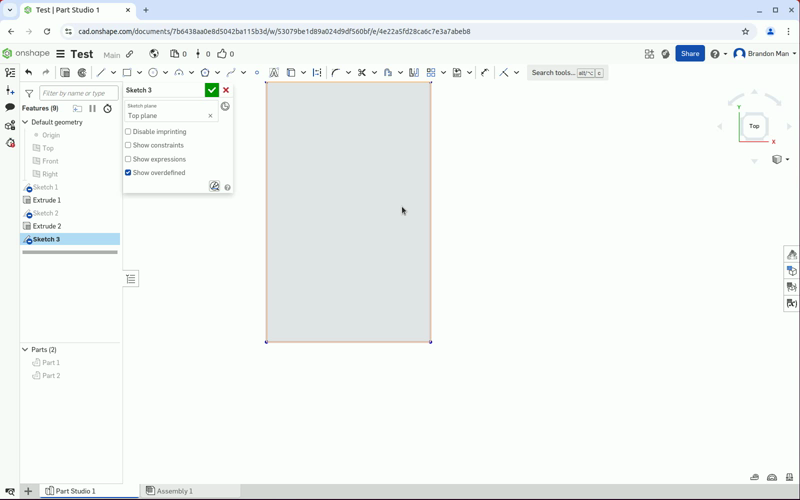
scroll(-6)
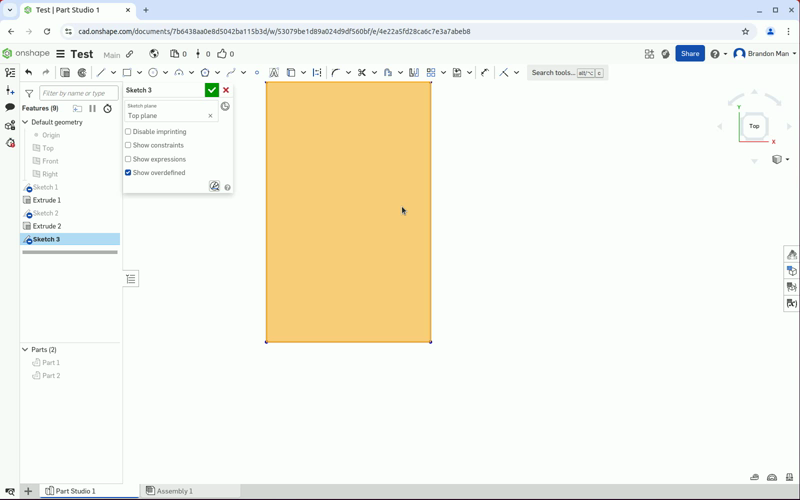
scroll(-6)
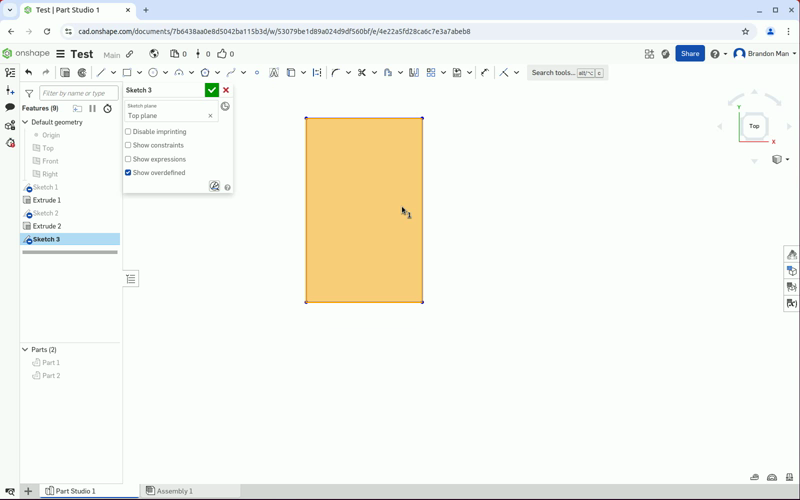
scroll(-6)
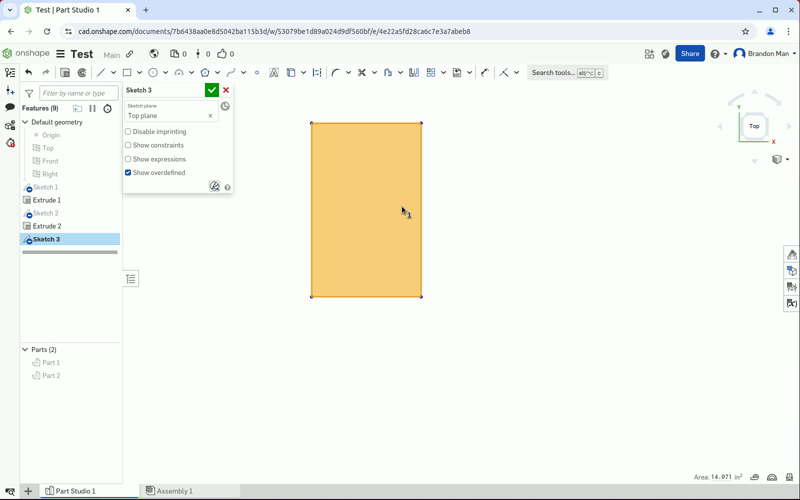
scroll(-6)
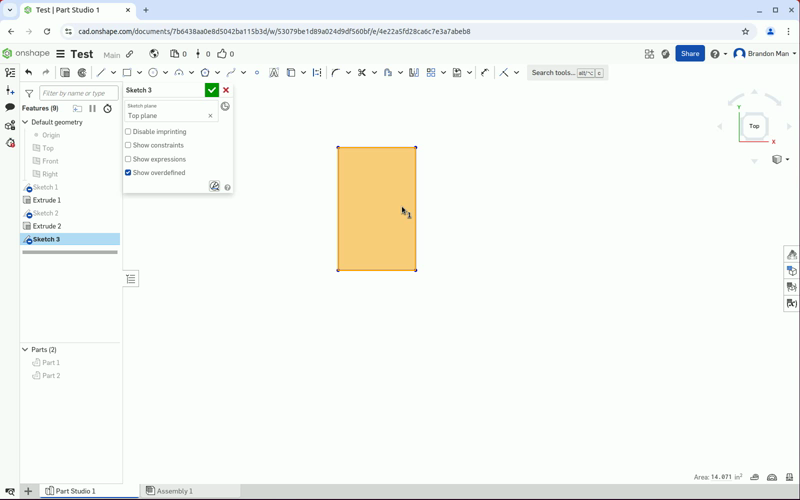
scroll(-6)
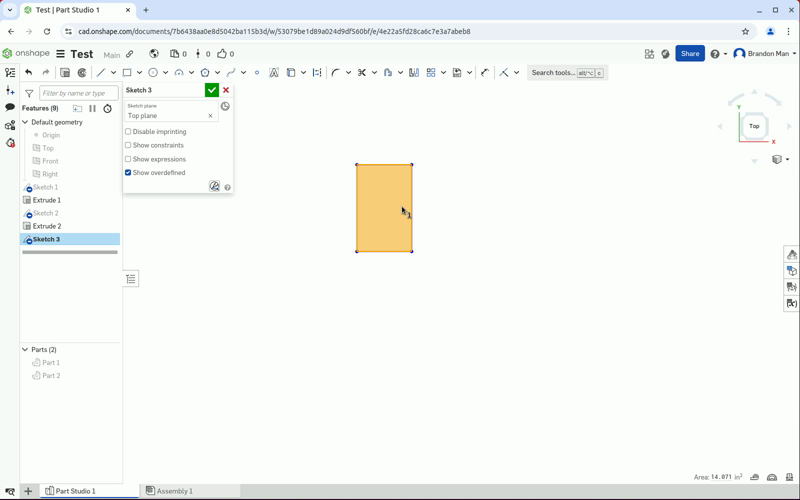
scroll(-6)
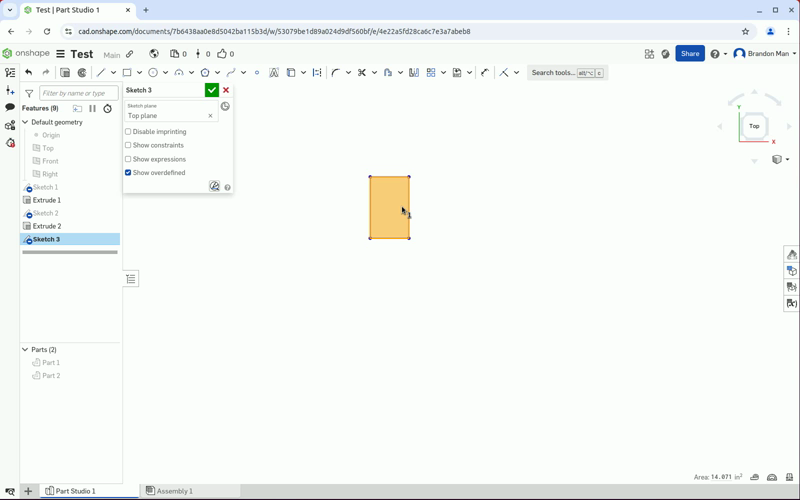
scroll(-6)
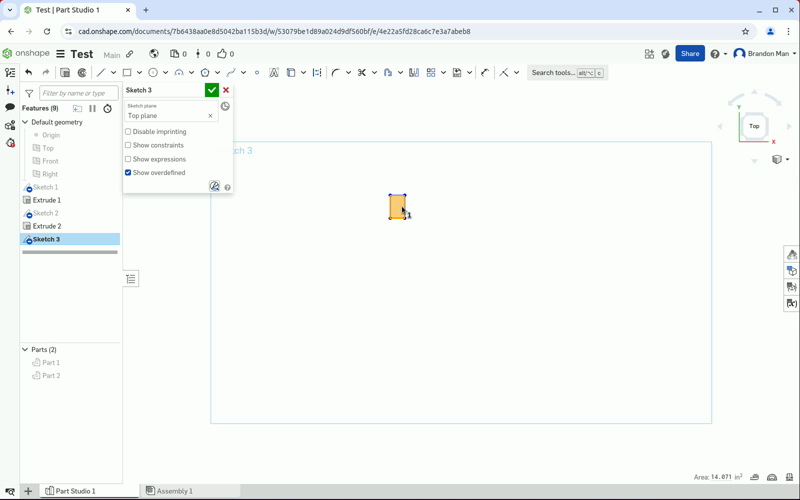
mouse_move(73, 352)
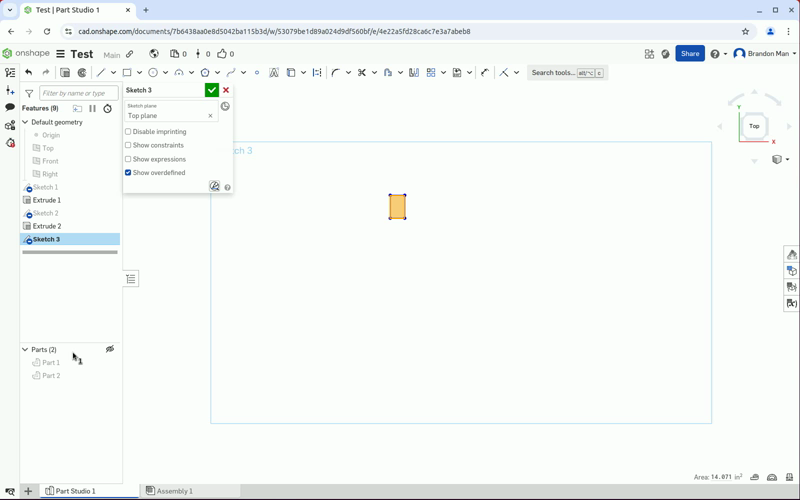
key(shift+y)
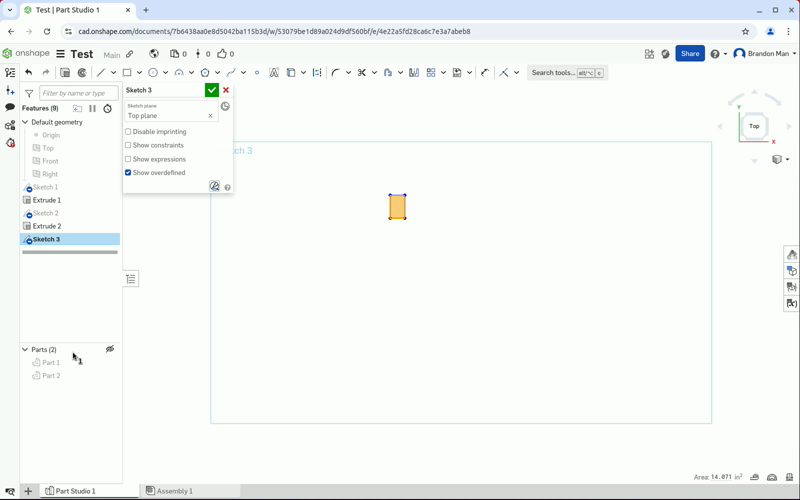
key(shift+e)
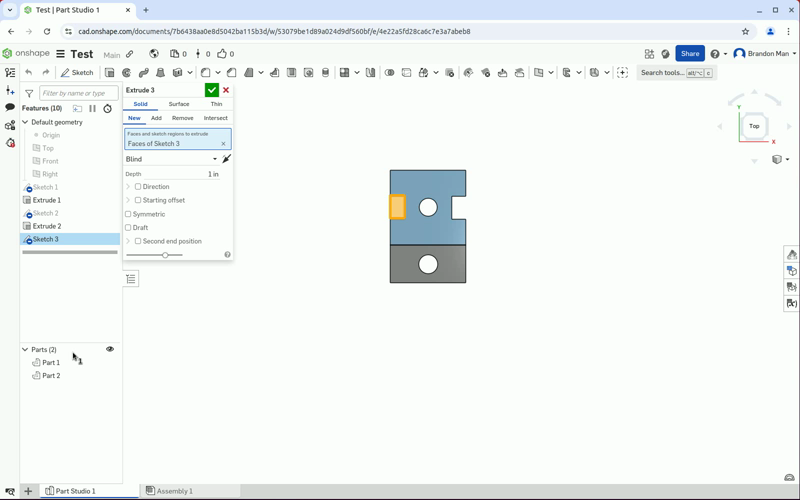
mouse_move(143, 106)
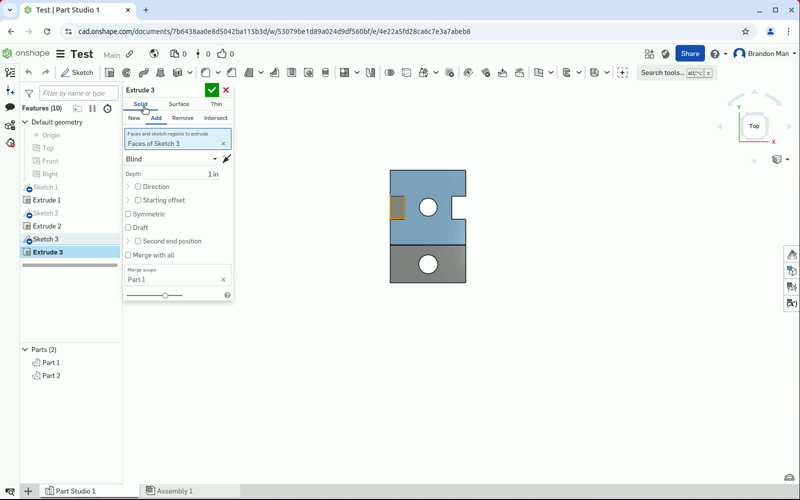
click(143, 106)
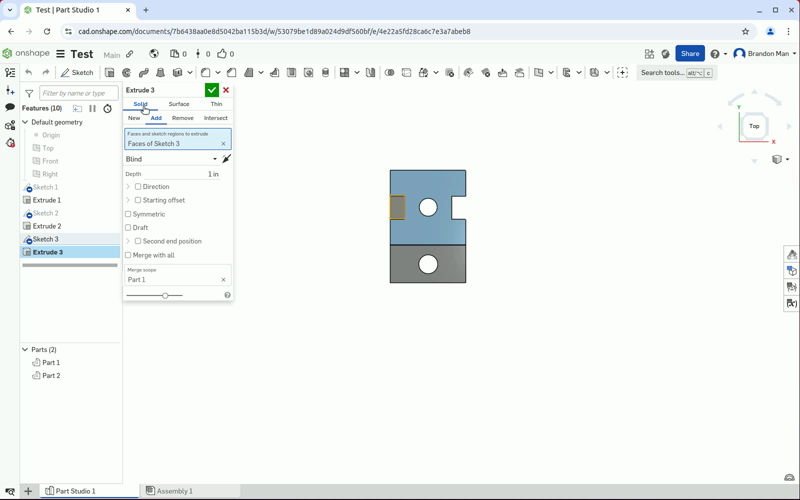
mouse_move(137, 120)
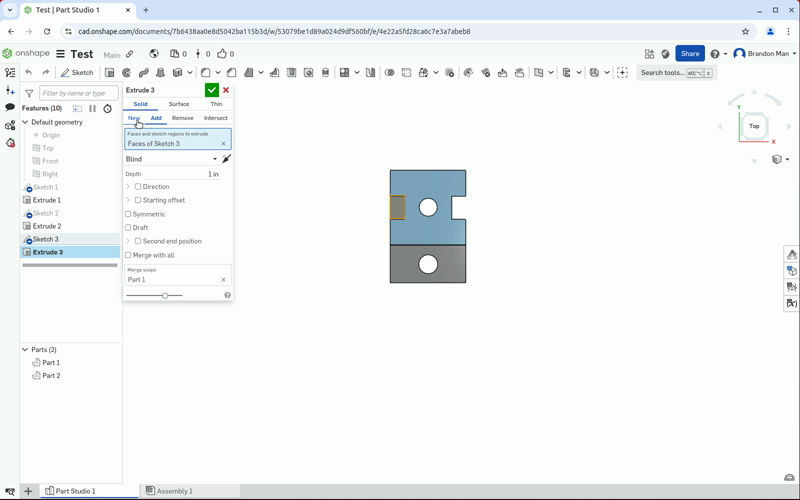
click(137, 120)
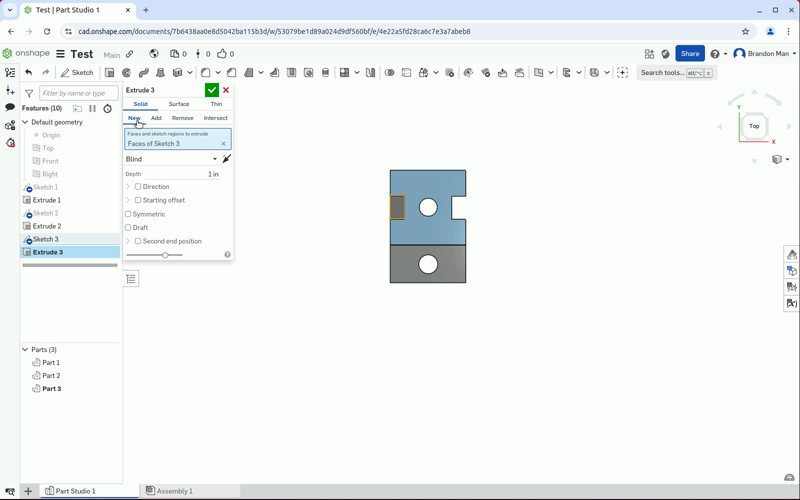
key(tab, 4)
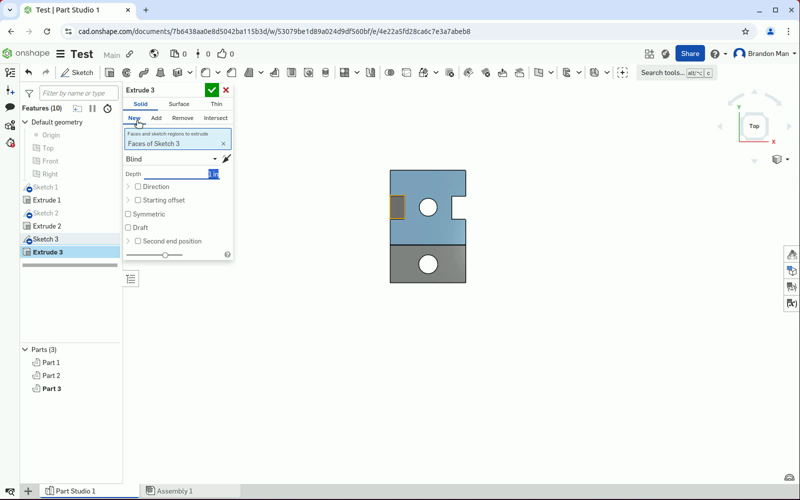
text(7.703)
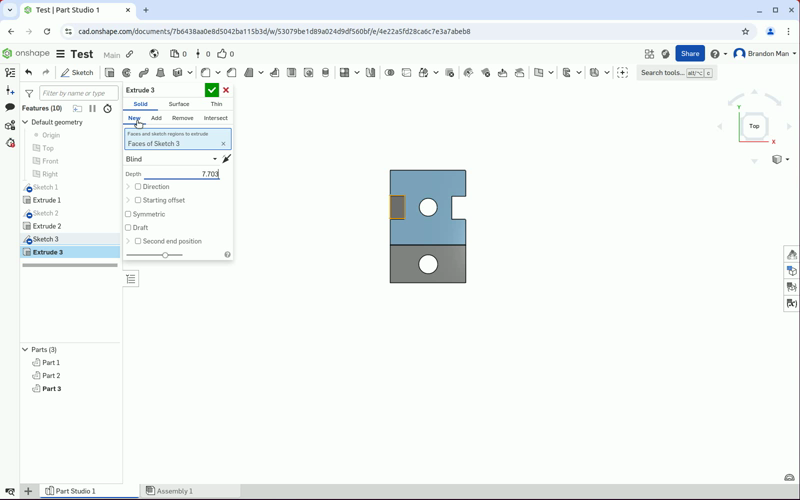
key(enter)
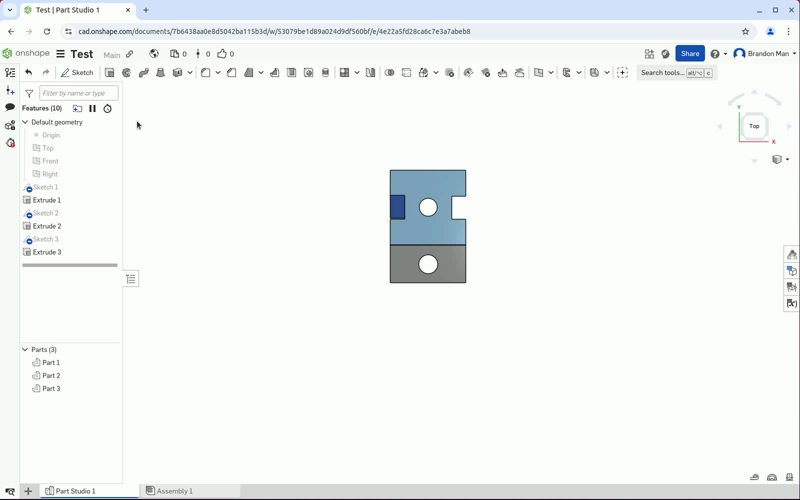
key(shift+h)
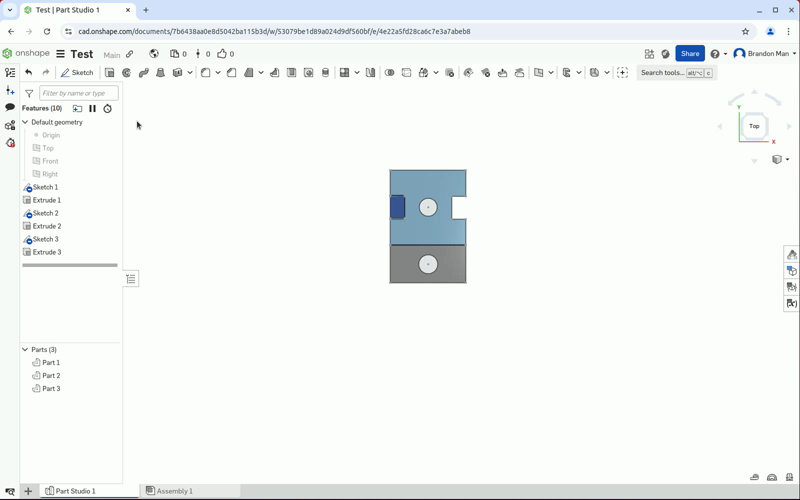
key(shift+h)
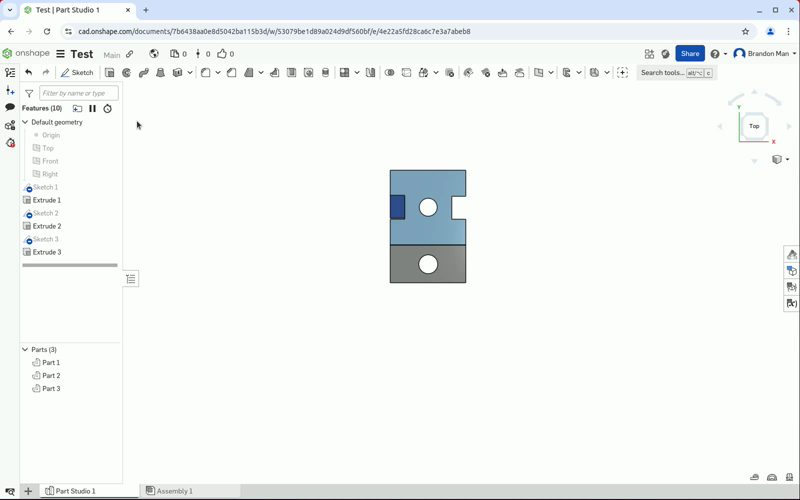
mouse_move(73, 189)
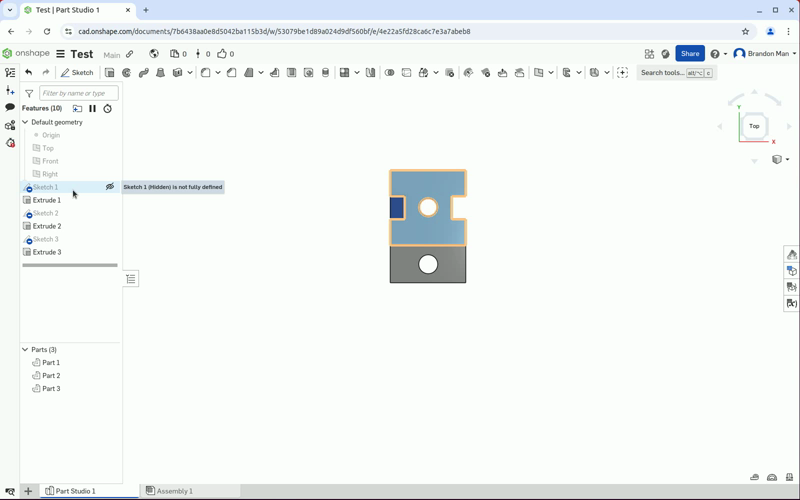
click(73, 189)
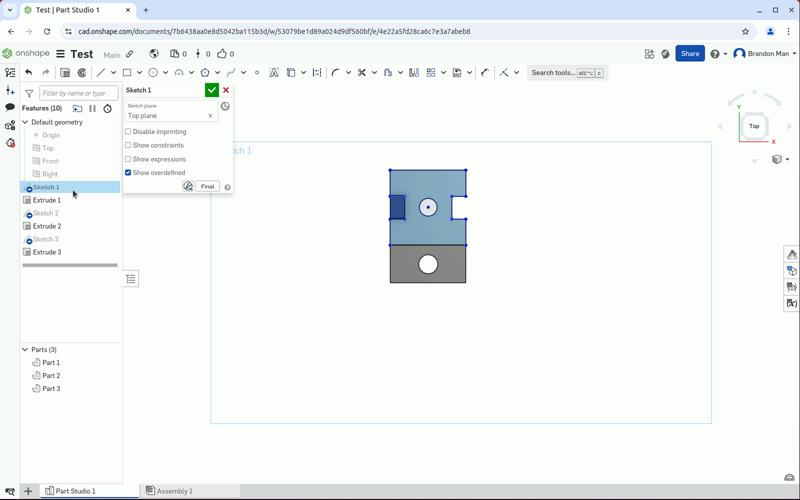
mouse_move(229, 92)
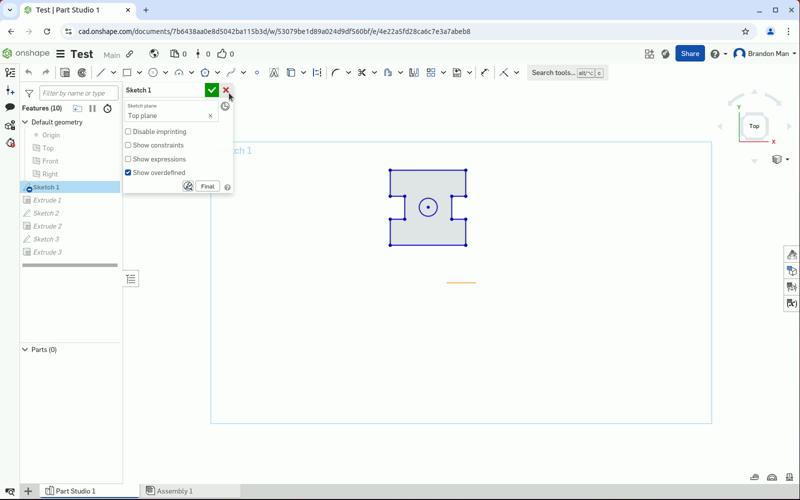
click(229, 92)
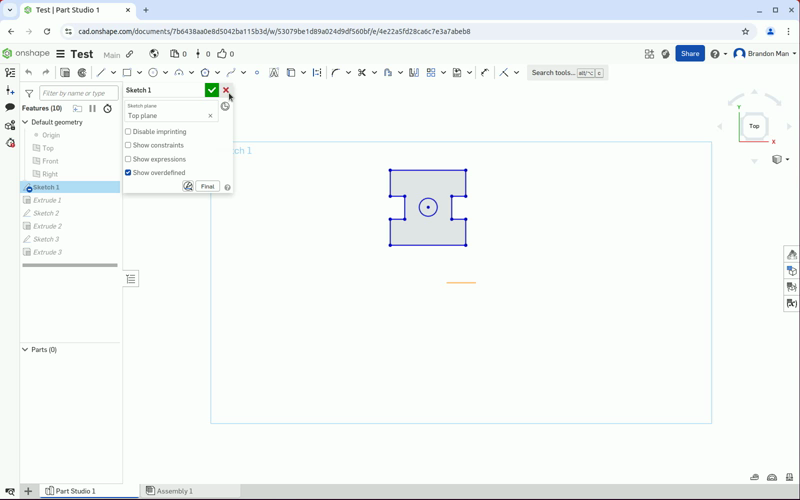
key(shift+s)
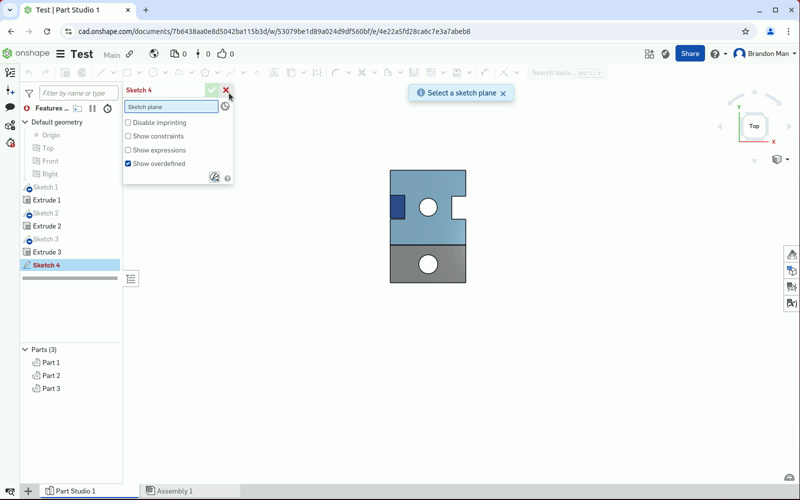
mouse_move(73, 150)
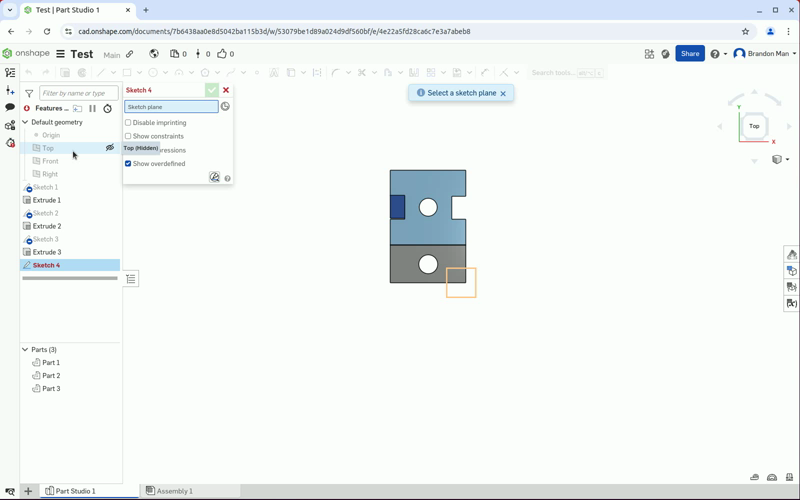
click(73, 150)
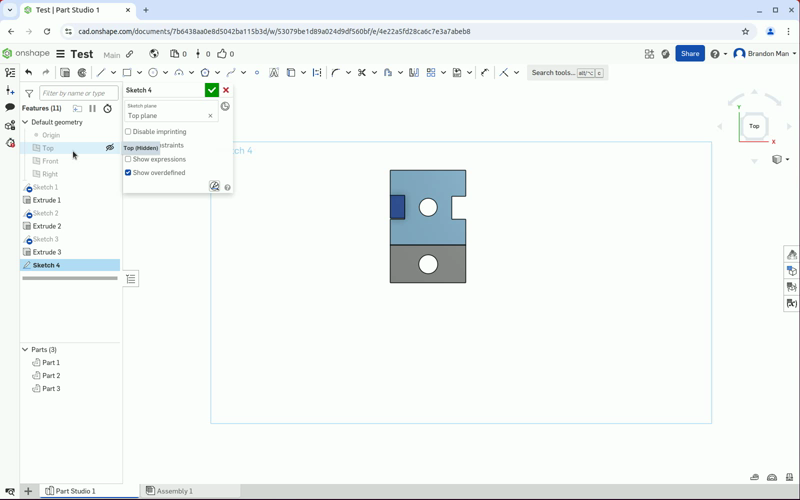
mouse_move(73, 352)
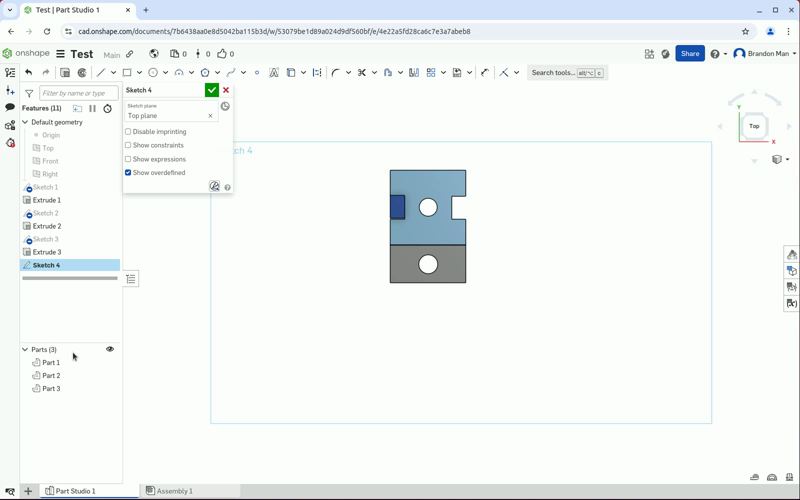
key(y)
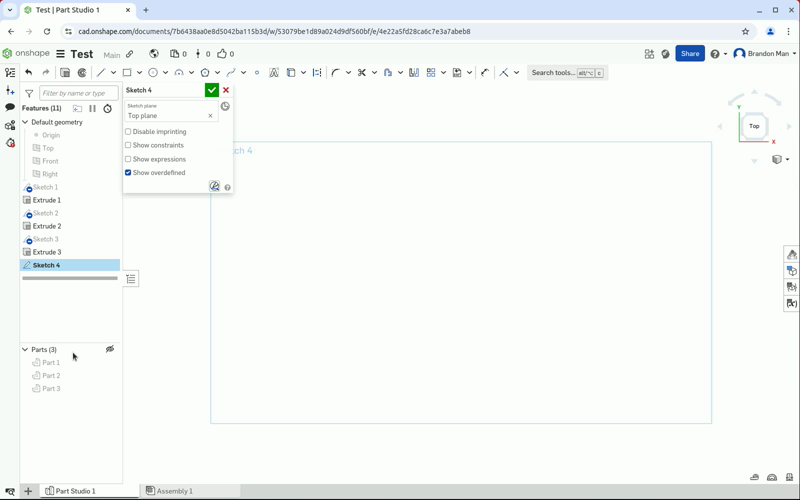
key(l)
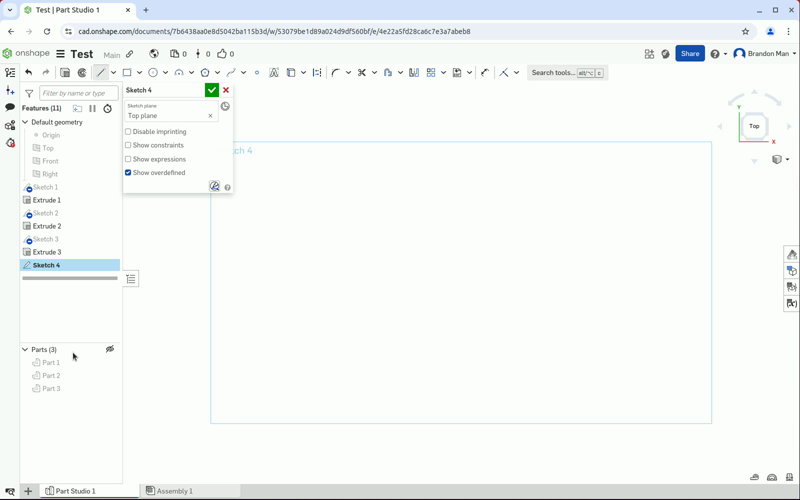
key_down(shift)
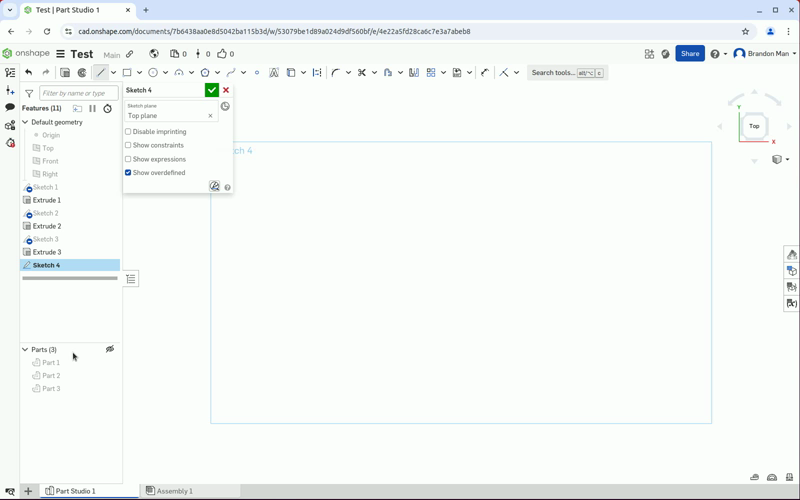
mouse_move(451, 218)
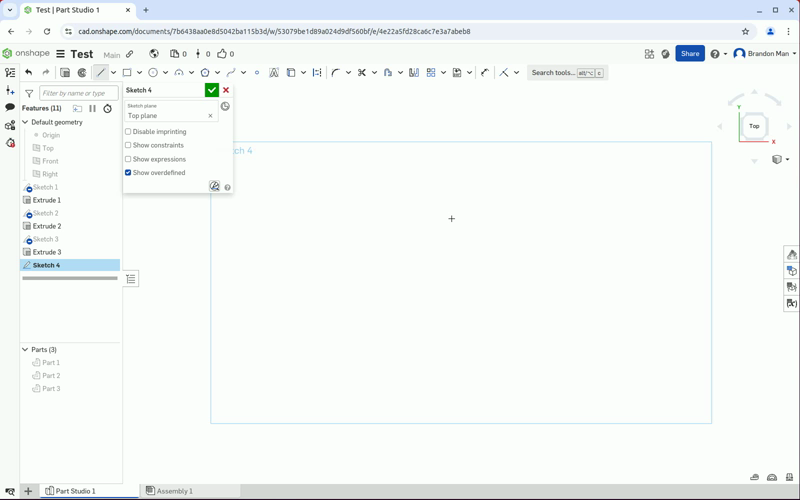
click(451, 218)
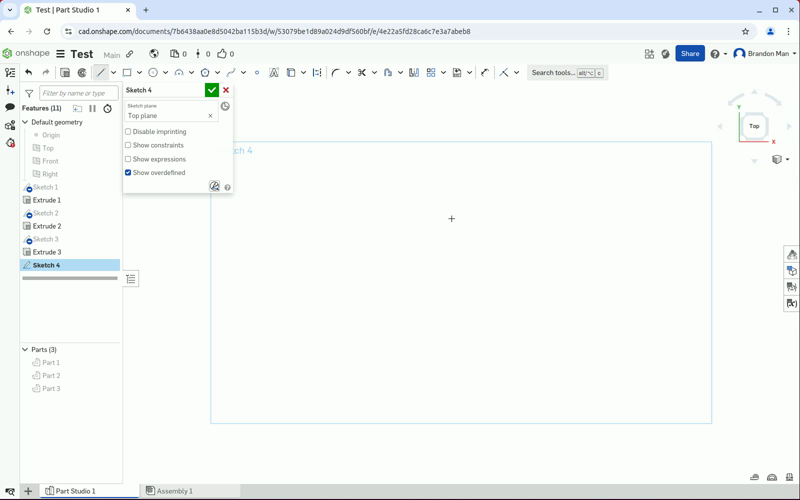
key_up(shift)
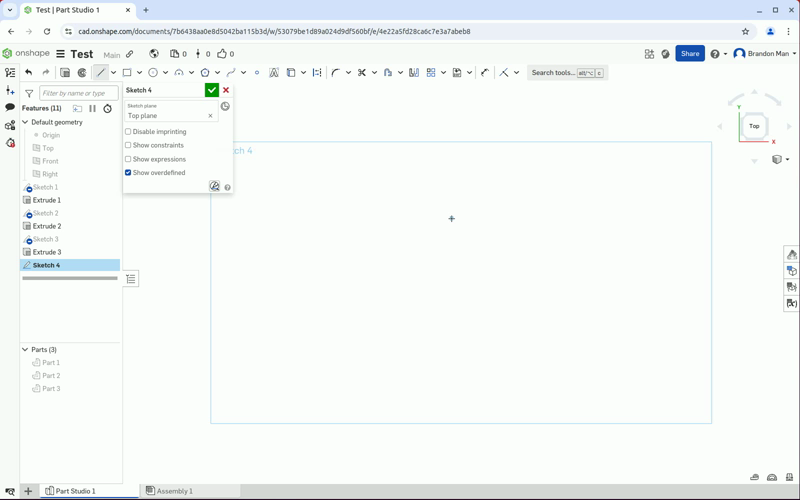
key_down(shift)
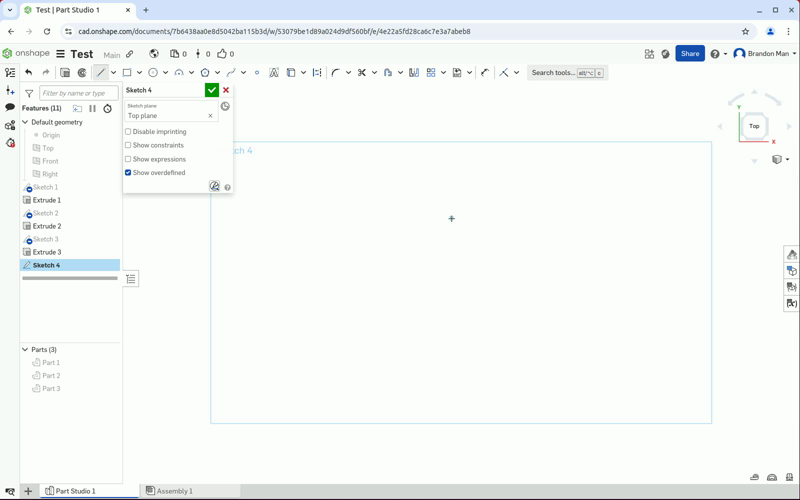
mouse_move(481, 218)
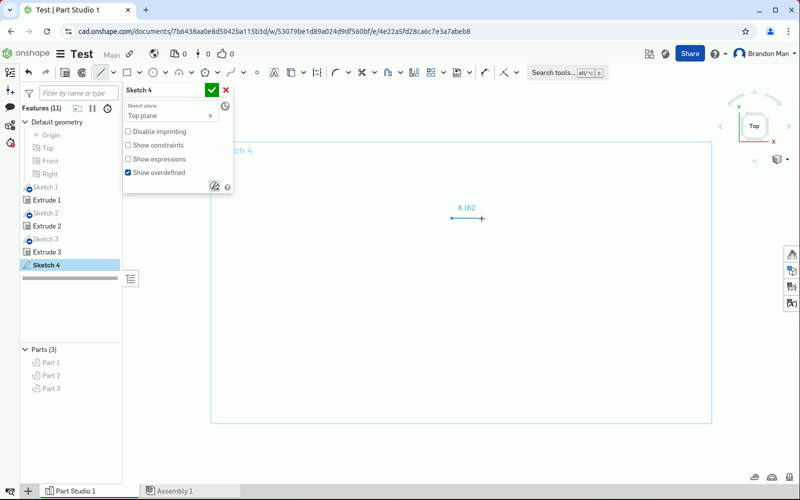
mouse_move(466, 218)
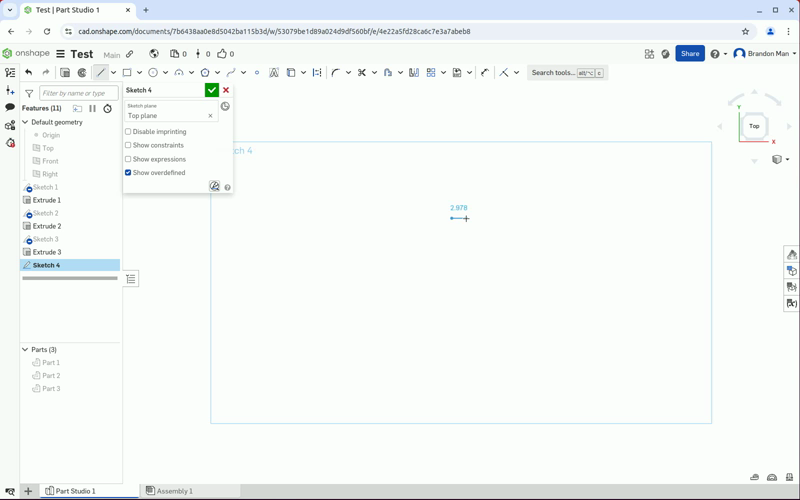
click(466, 218)
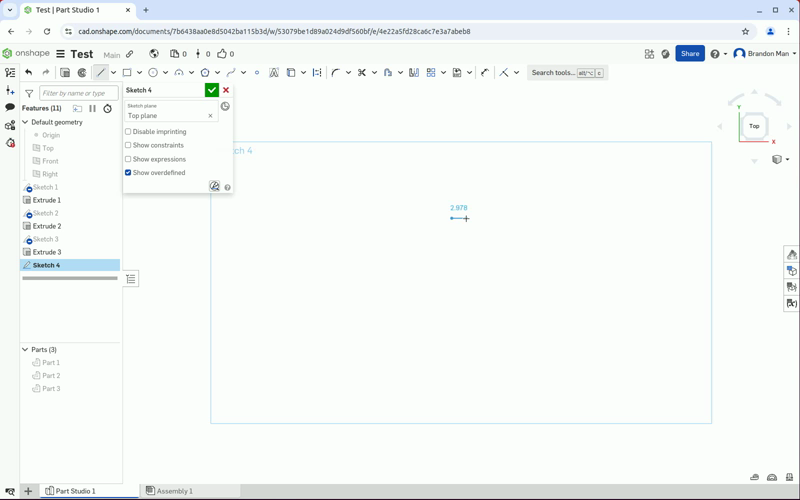
key_up(shift)
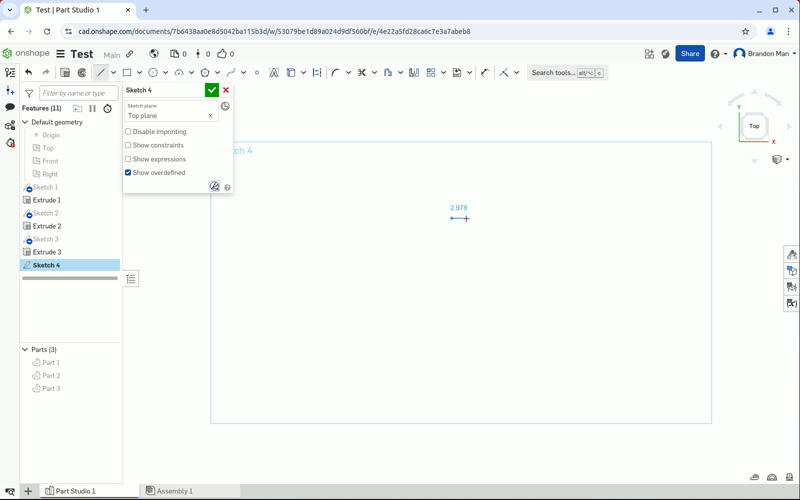
key_down(shift)
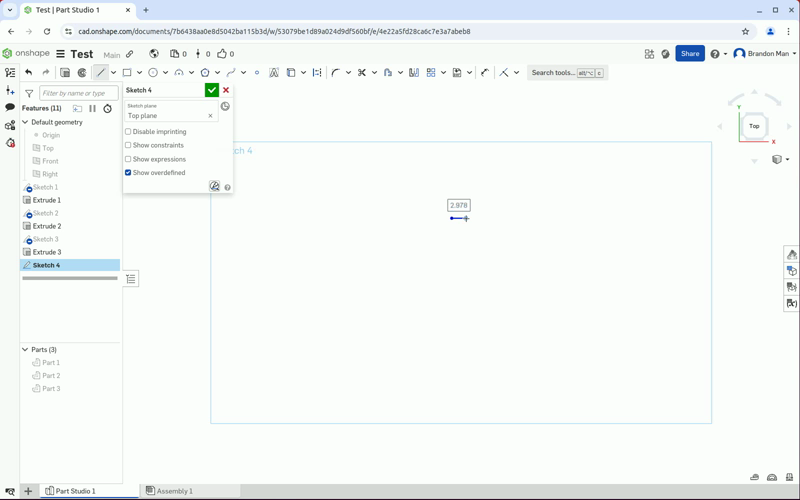
mouse_move(496, 218)
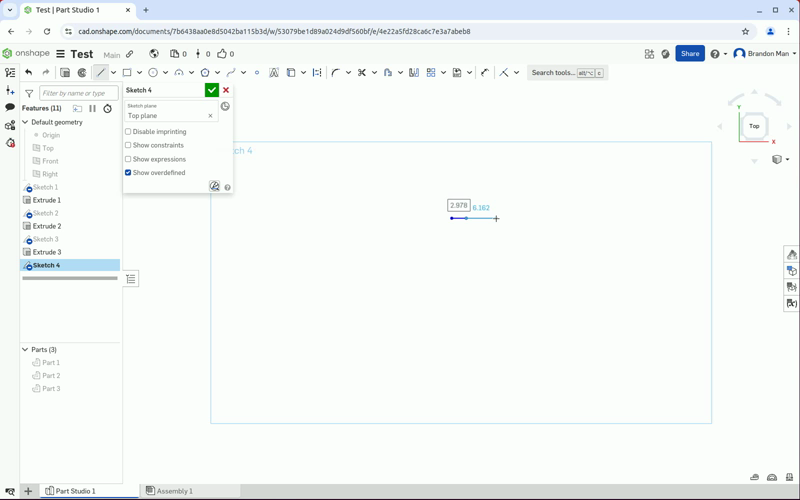
mouse_move(466, 195)
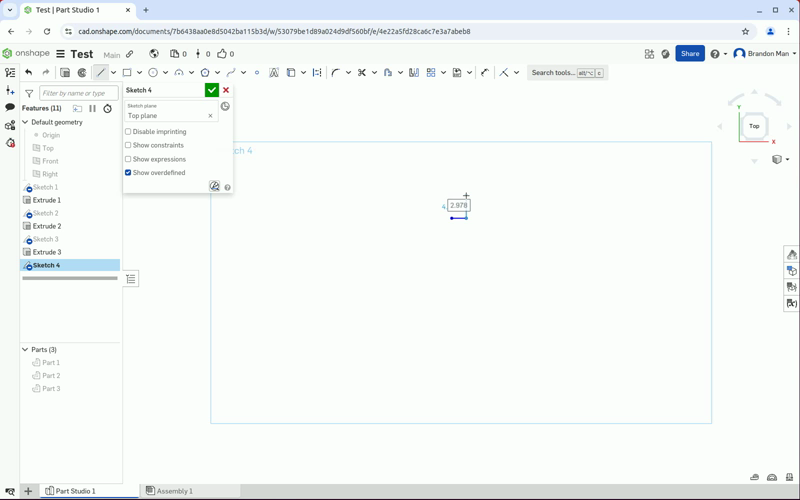
click(466, 195)
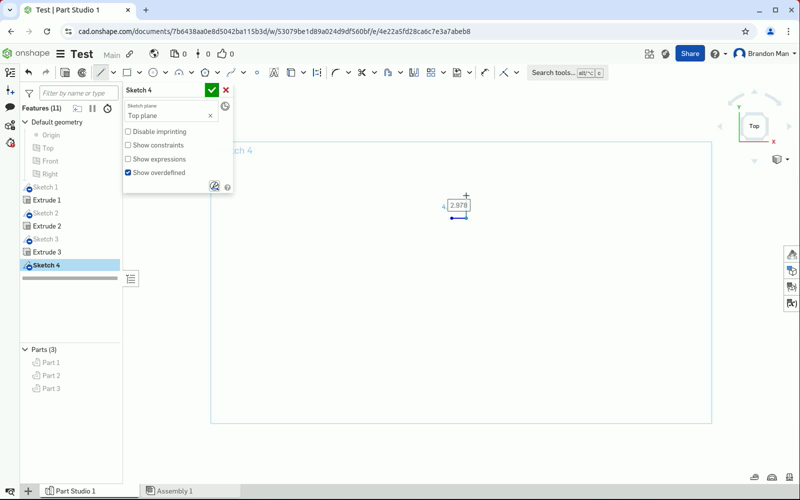
key_up(shift)
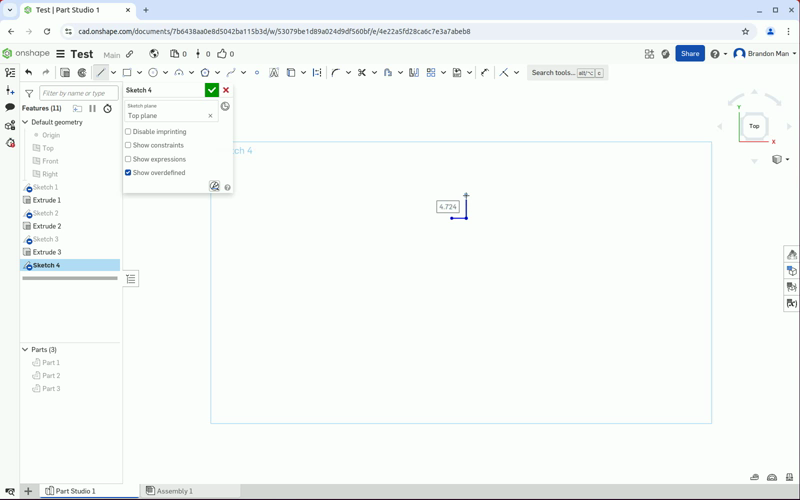
key_down(shift)
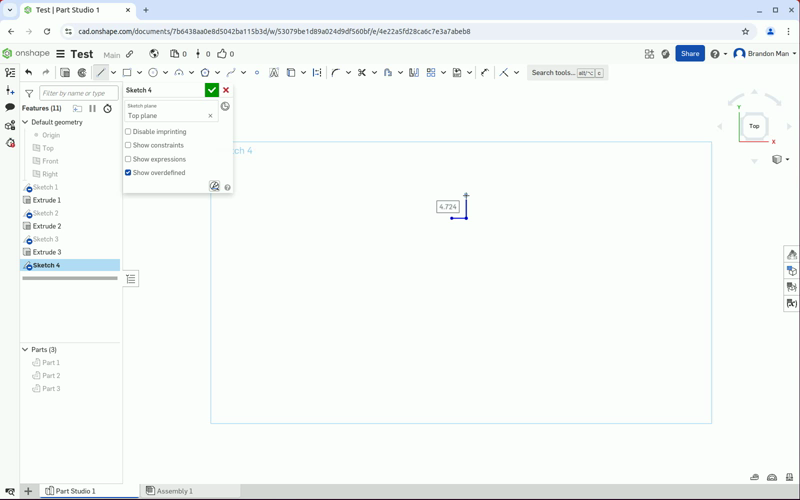
mouse_move(496, 195)
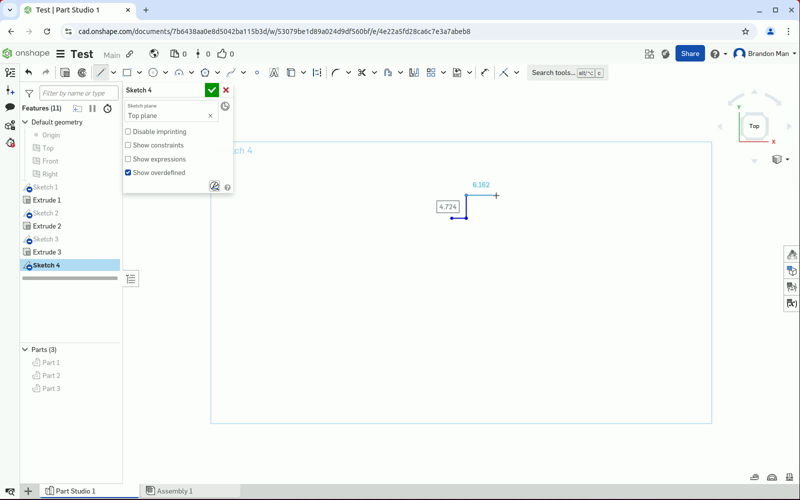
mouse_move(451, 195)
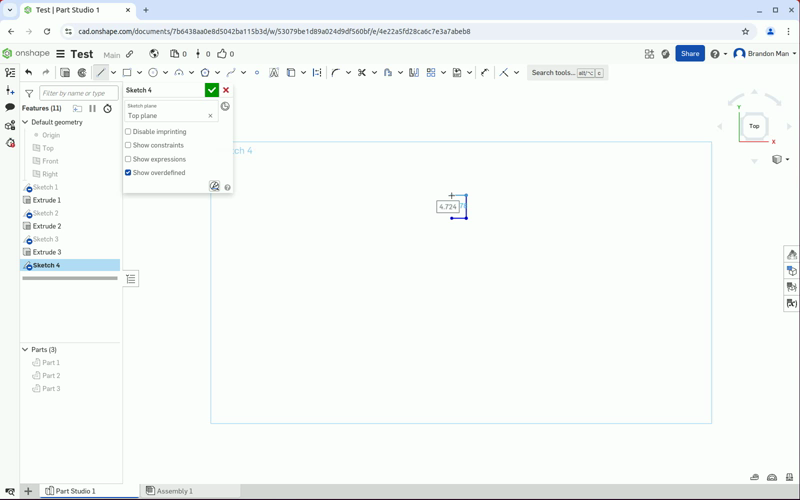
click(451, 195)
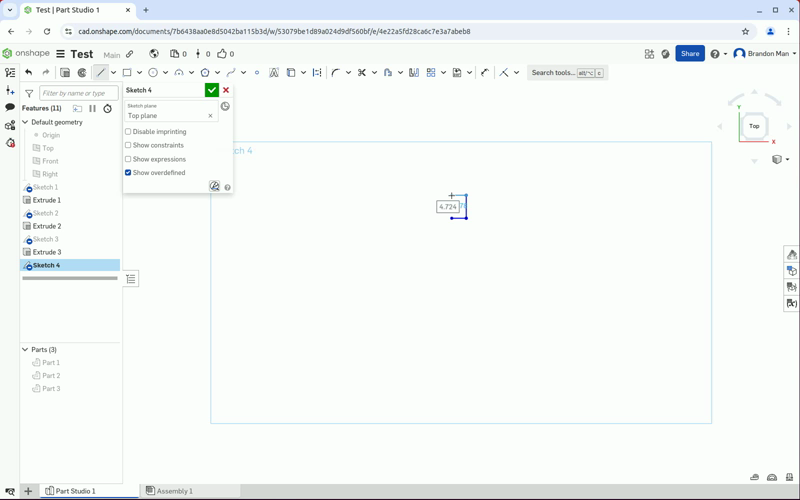
key_up(shift)
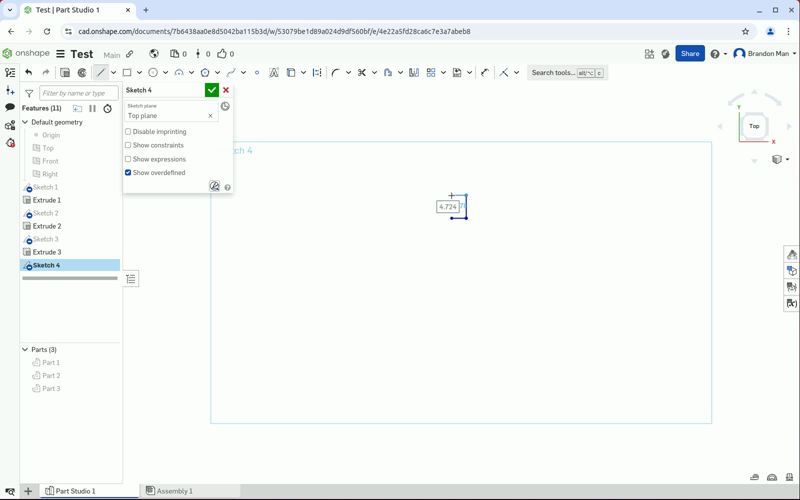
mouse_move(481, 195)
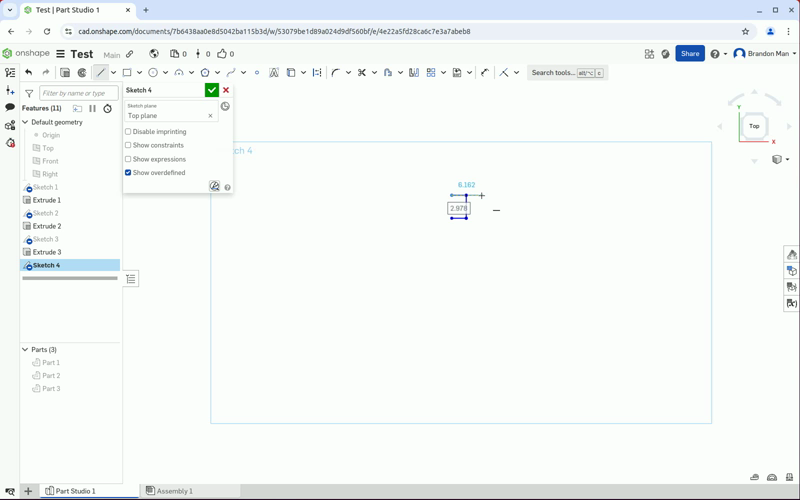
key_down(shift)
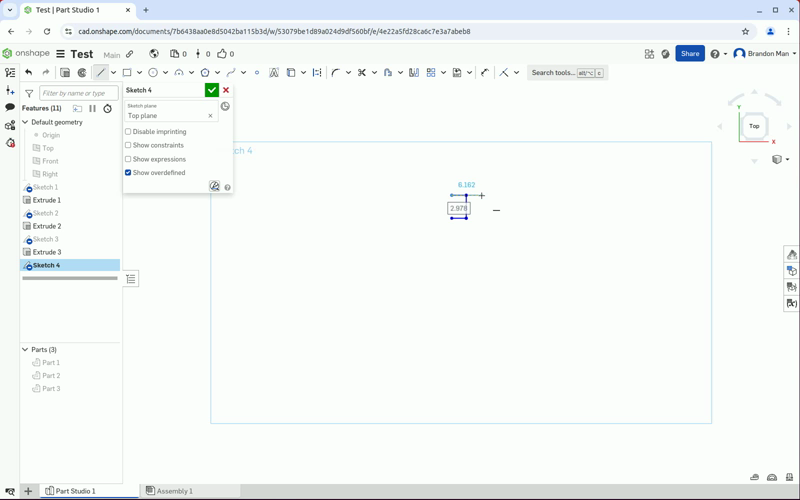
mouse_move(451, 218)
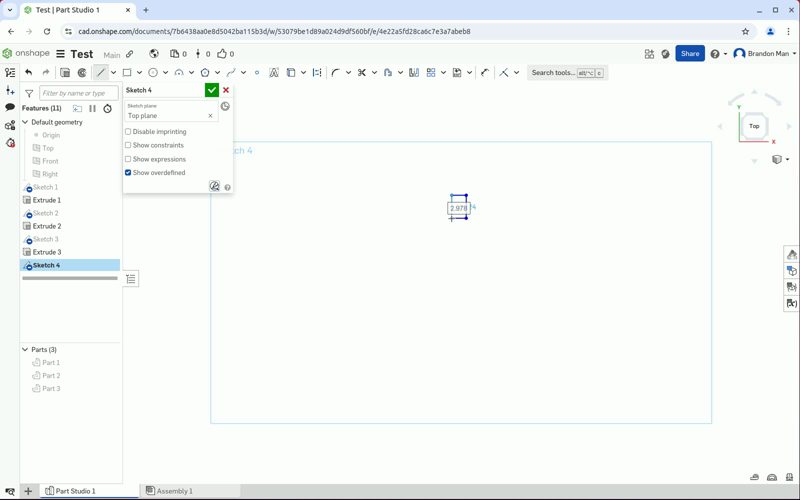
key_up(shift)
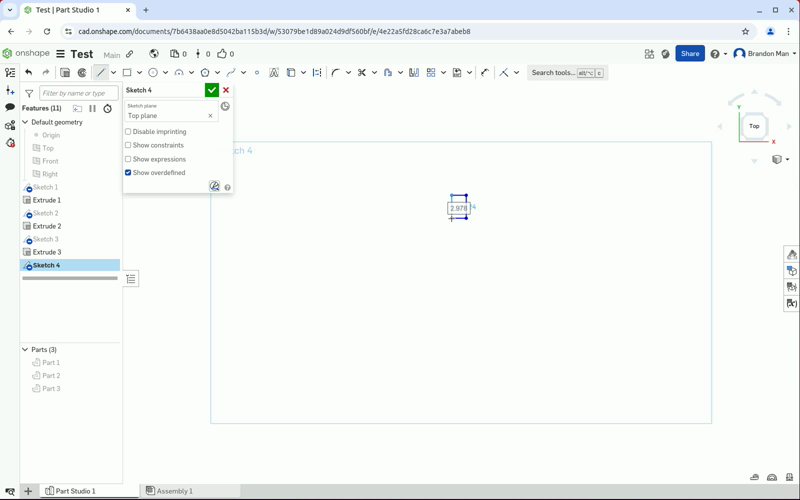
click(451, 218)
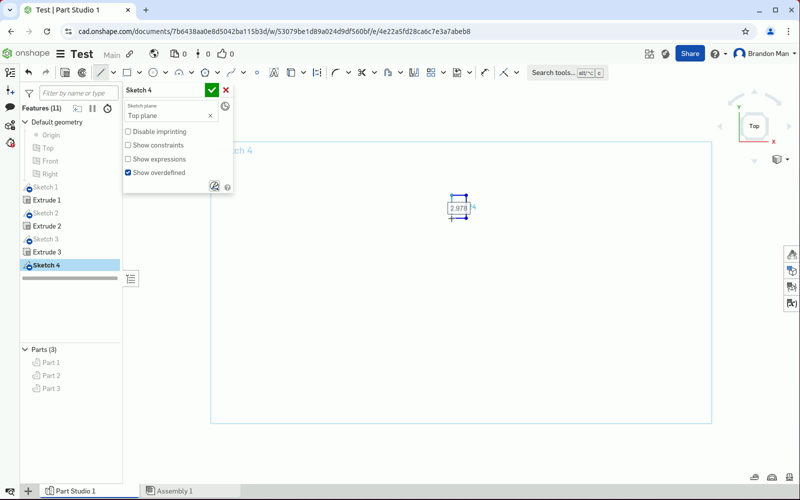
key(esc)
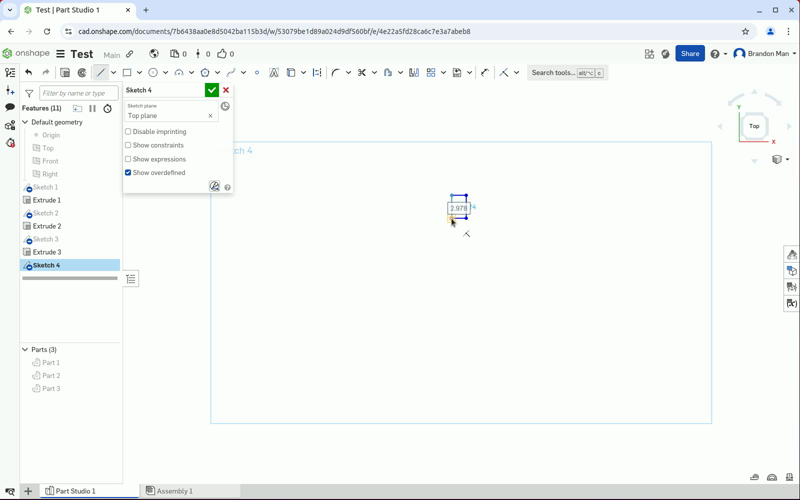
mouse_move(456, 200)
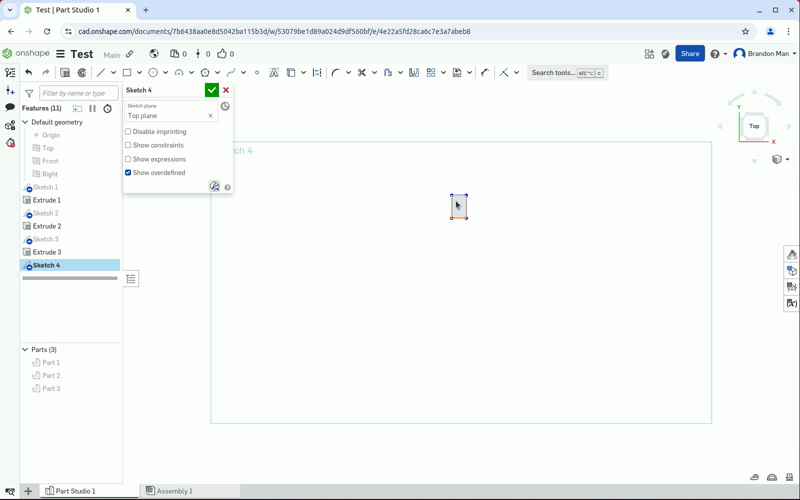
scroll(6)
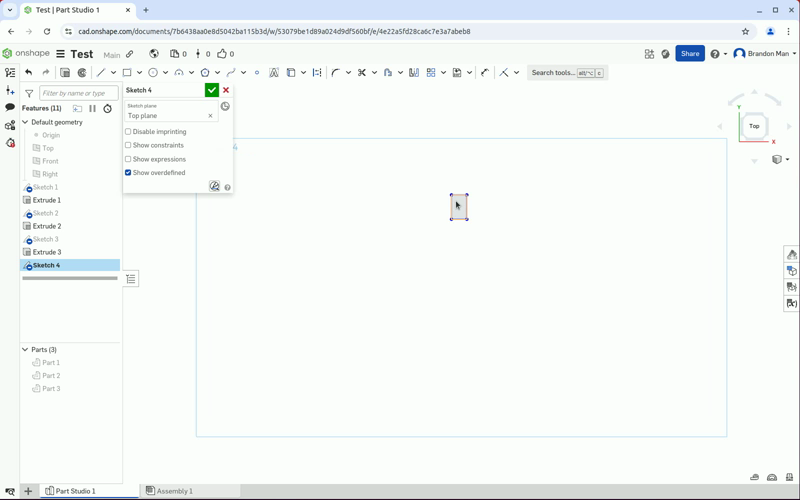
scroll(6)
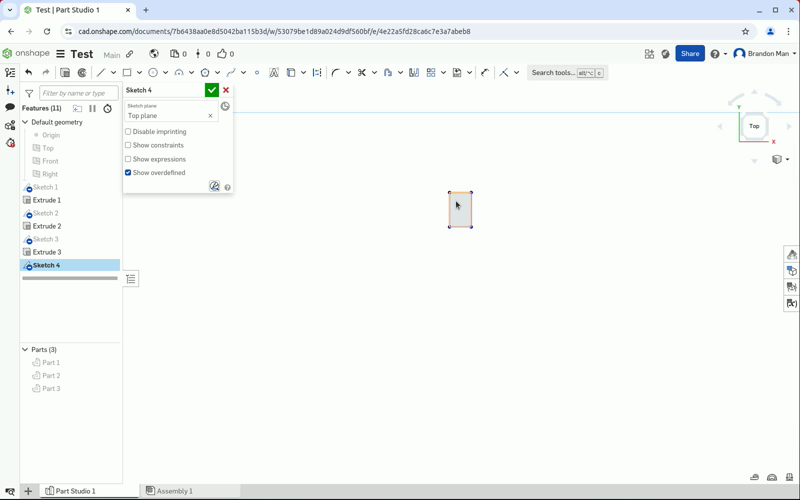
scroll(6)
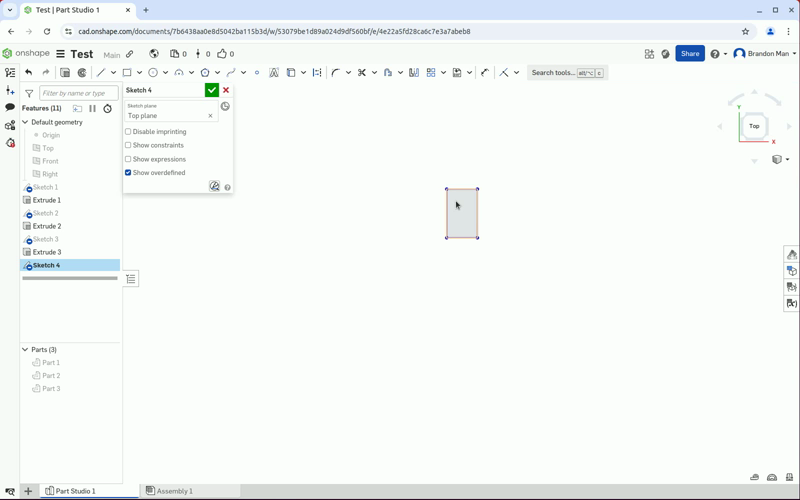
scroll(6)
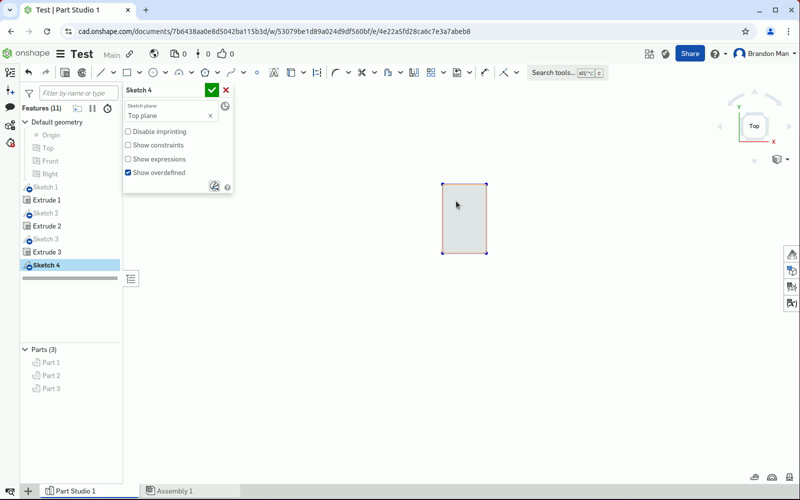
scroll(6)
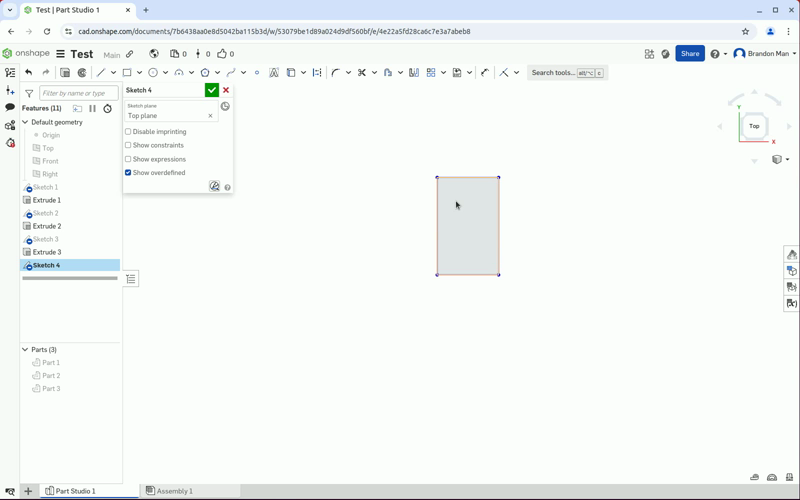
scroll(6)
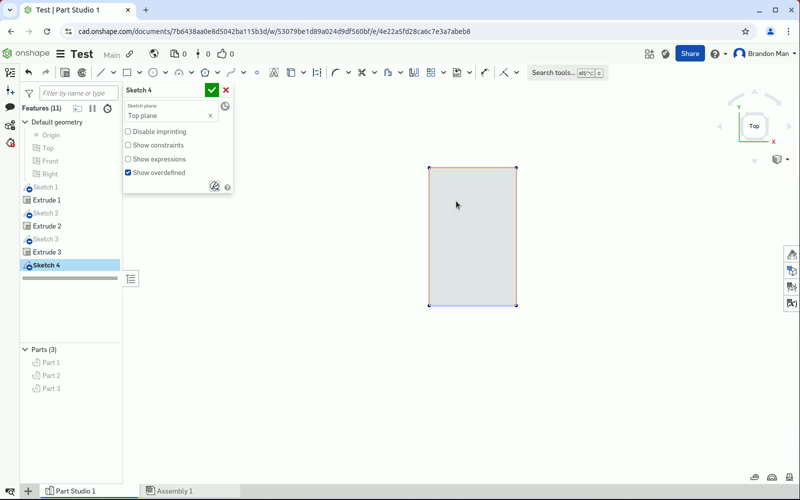
scroll(6)
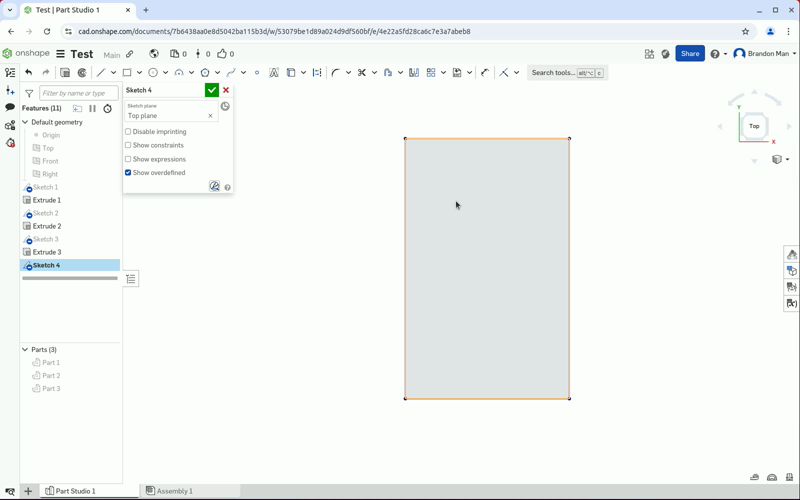
click(456, 200)
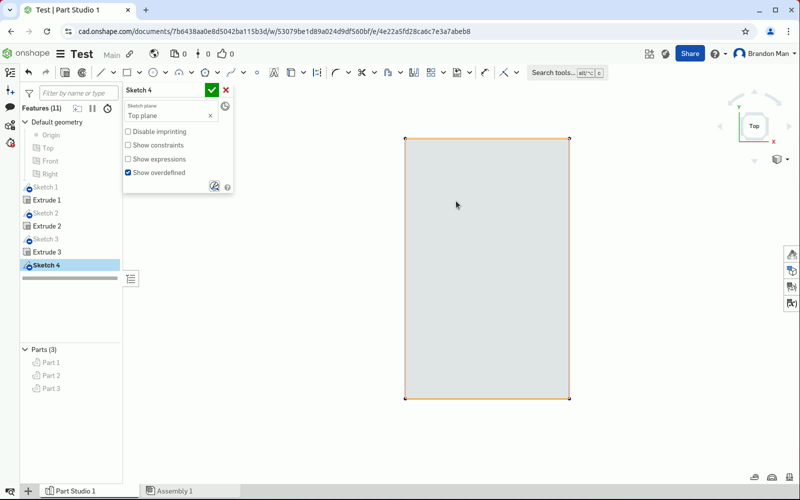
scroll(-6)
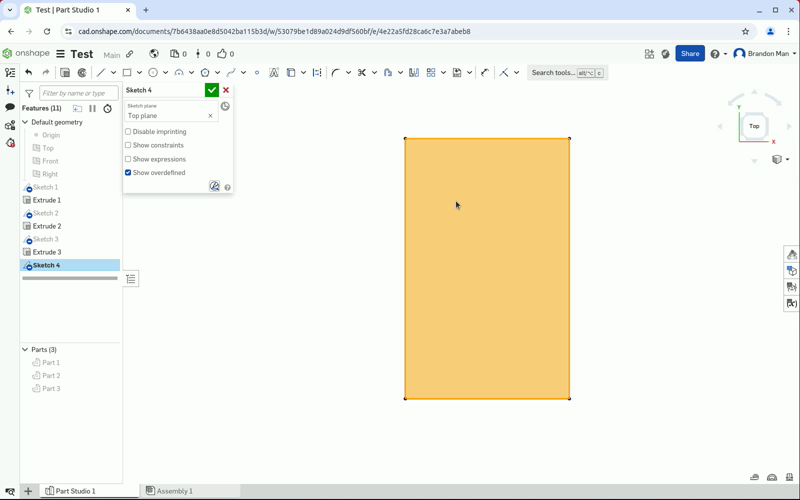
scroll(-6)
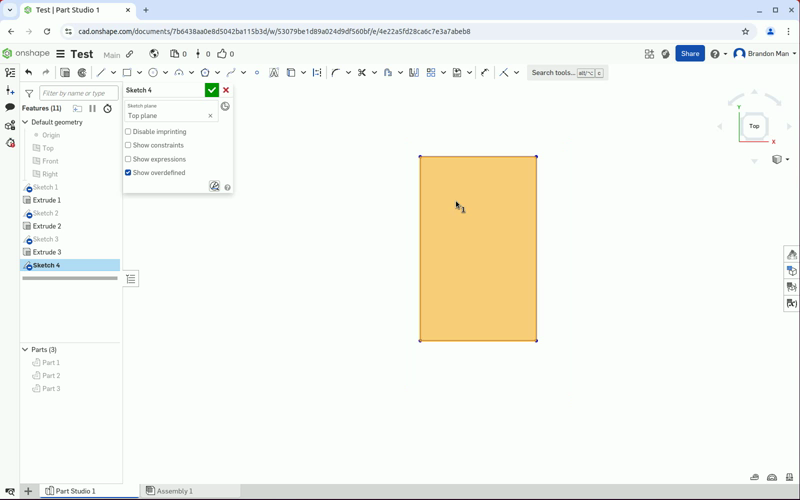
scroll(-6)
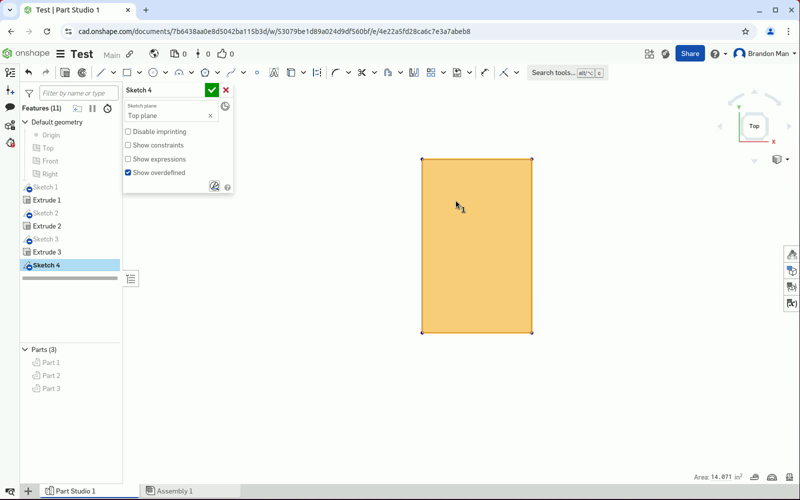
scroll(-6)
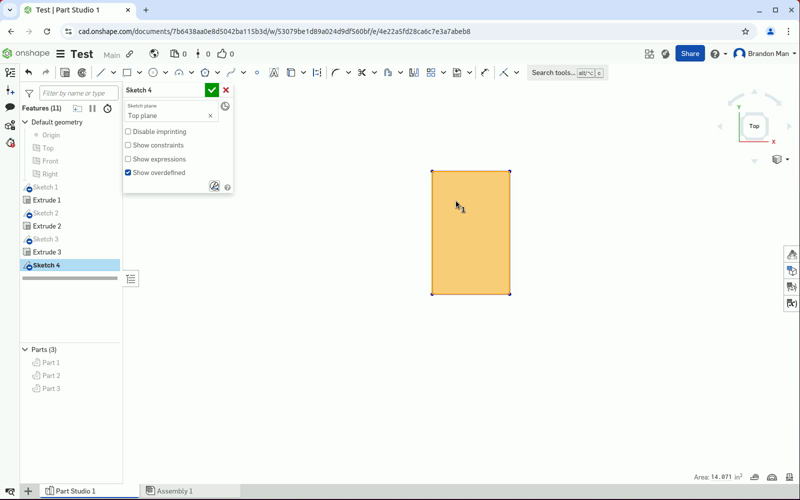
scroll(-6)
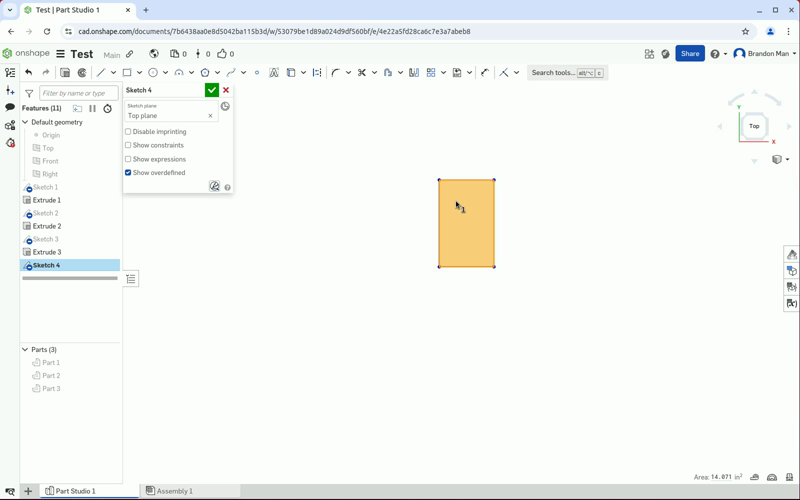
scroll(-6)
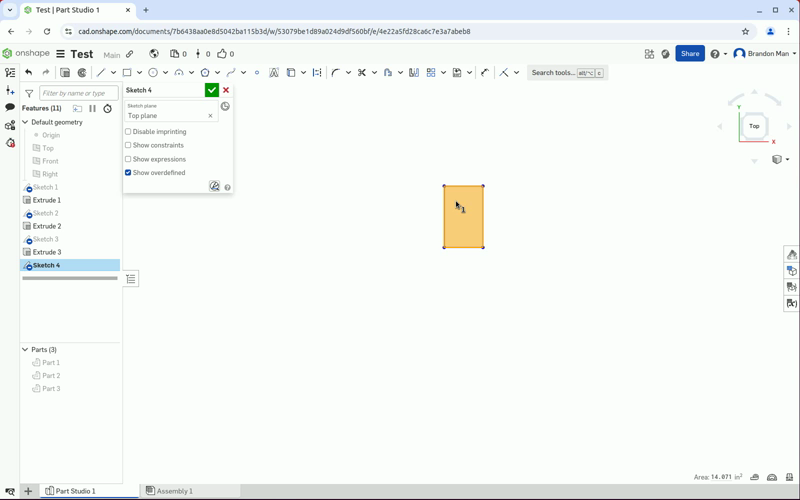
scroll(-6)
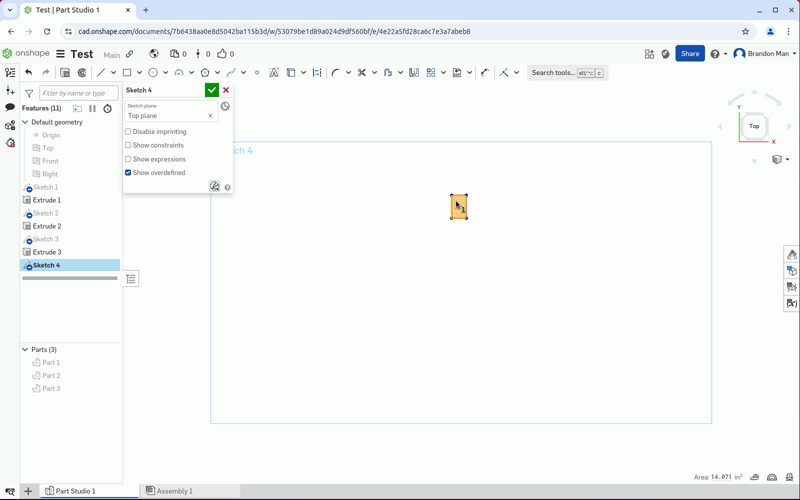
mouse_move(73, 352)
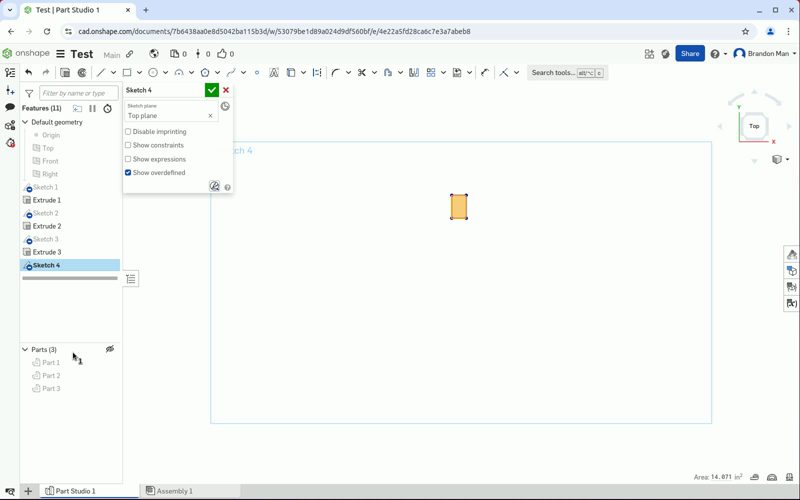
key(shift+y)
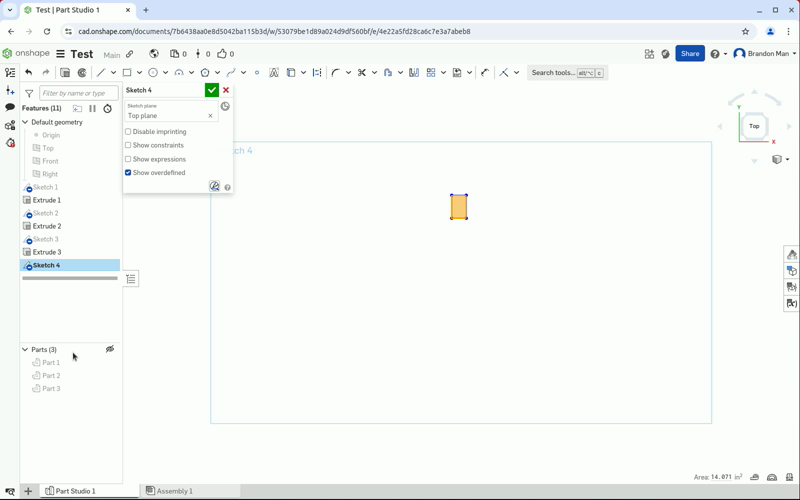
key(shift+e)
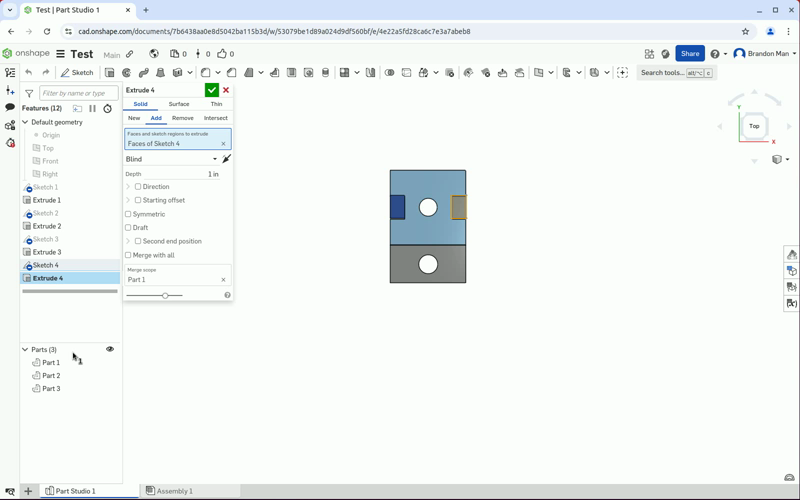
mouse_move(143, 106)
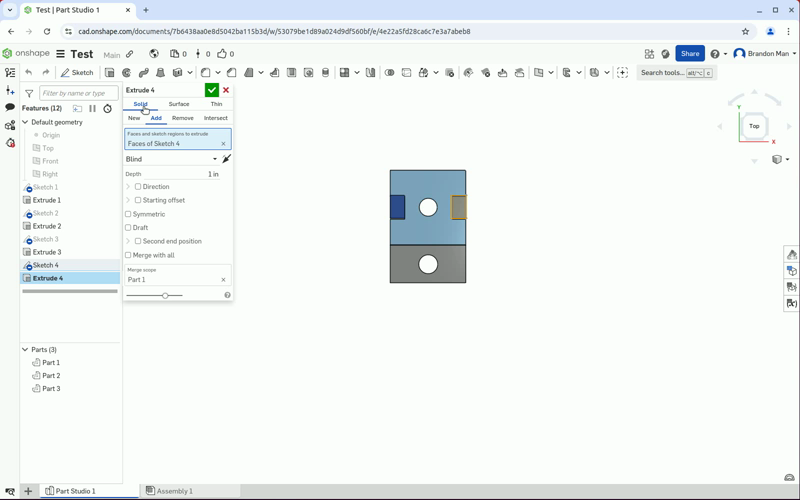
click(143, 106)
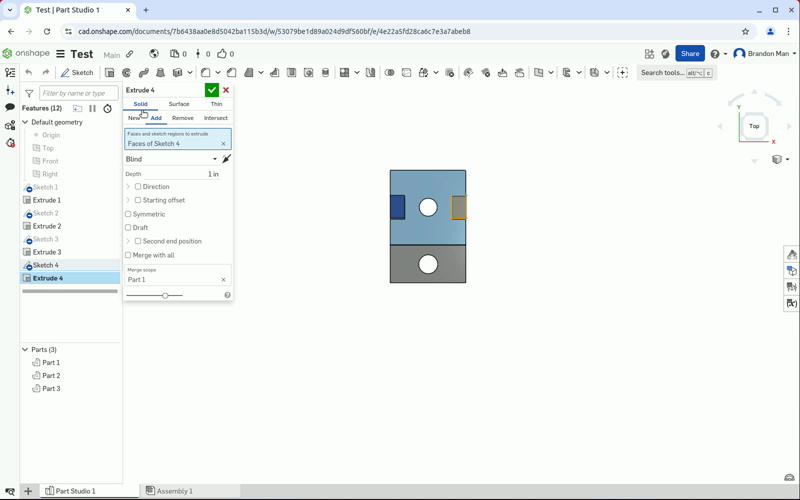
mouse_move(137, 120)
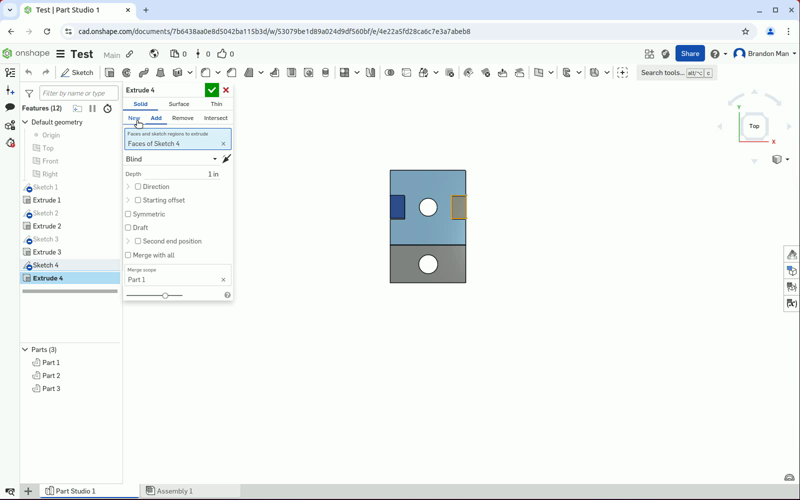
click(137, 120)
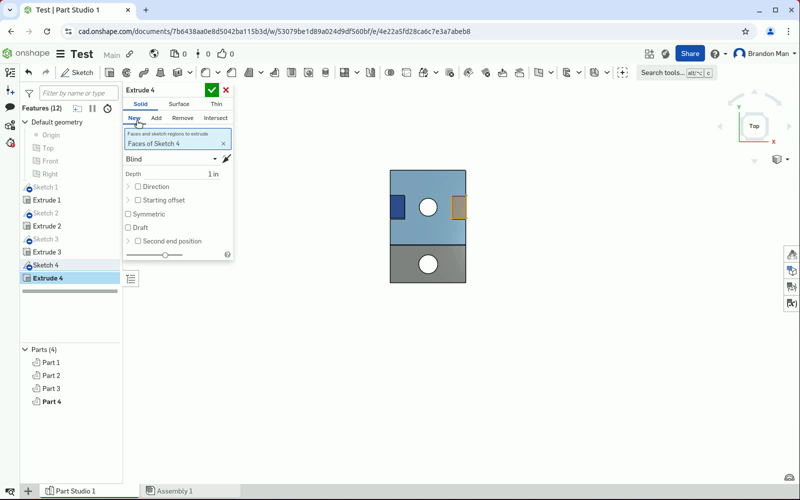
key(tab, 4)
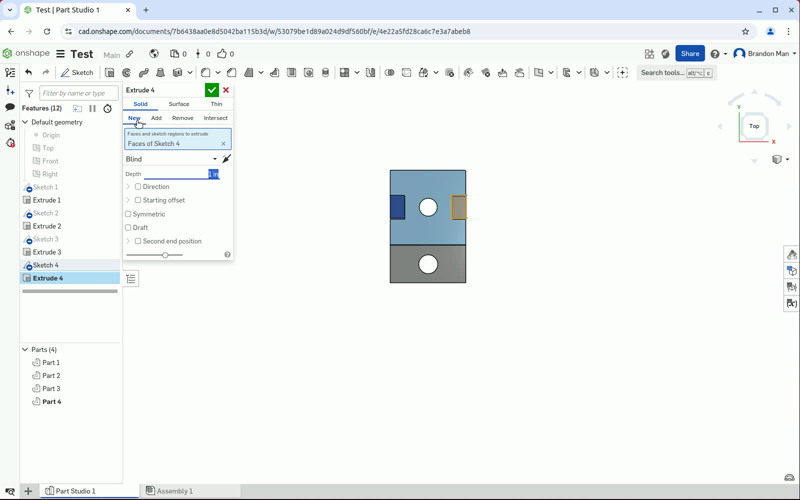
text(7.703)
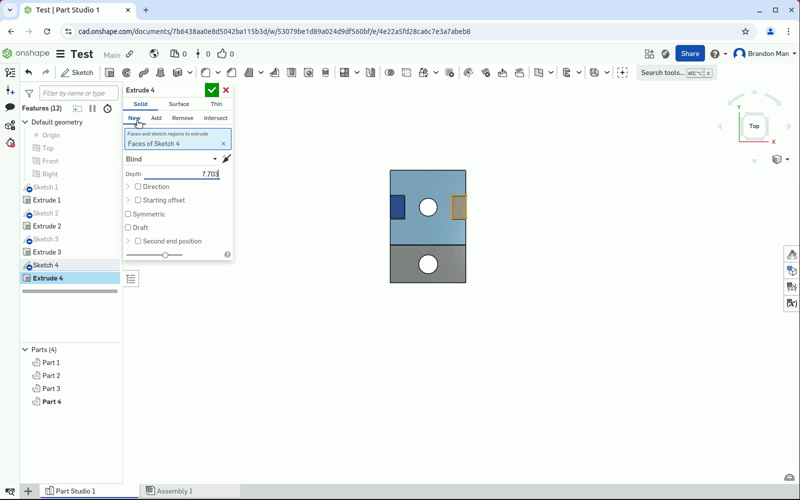
key(enter)
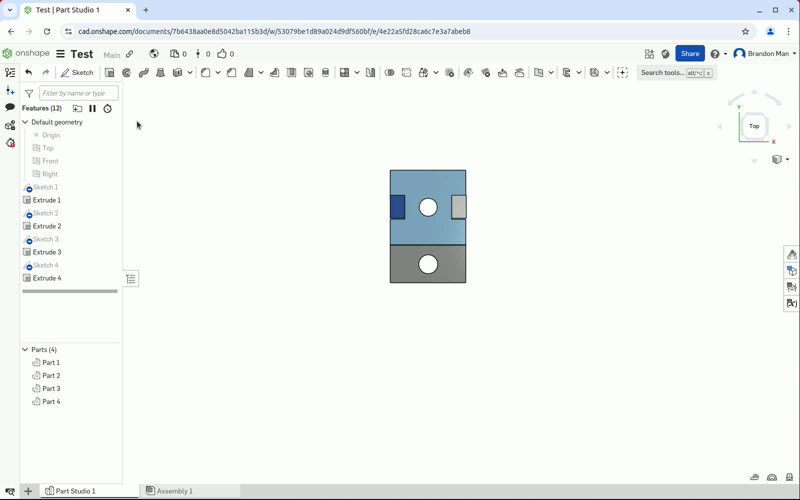
key(shift+h)
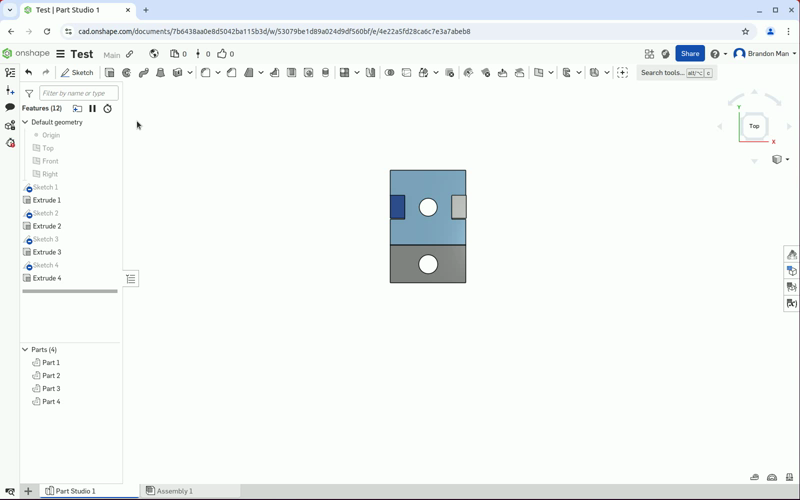
key(shift+h)
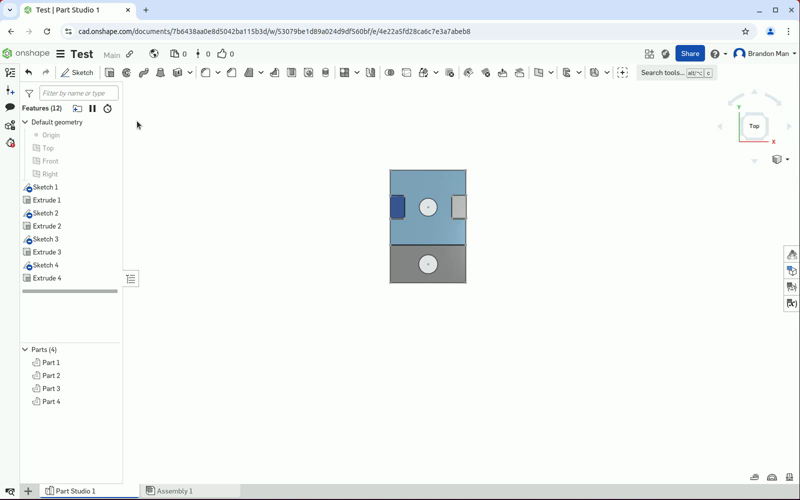
key(shift+7)
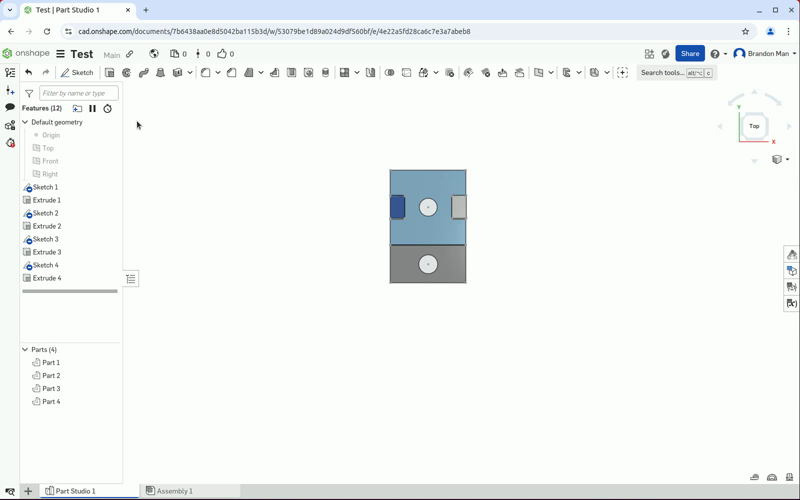
key(up, 3)
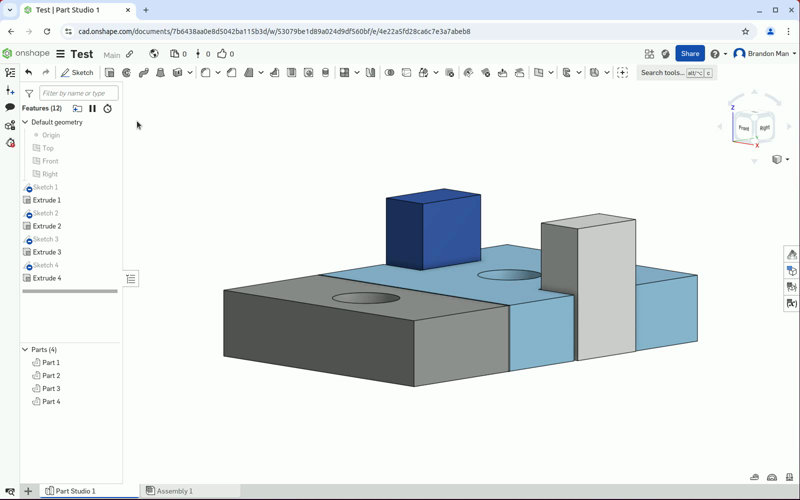
key(left, 3)
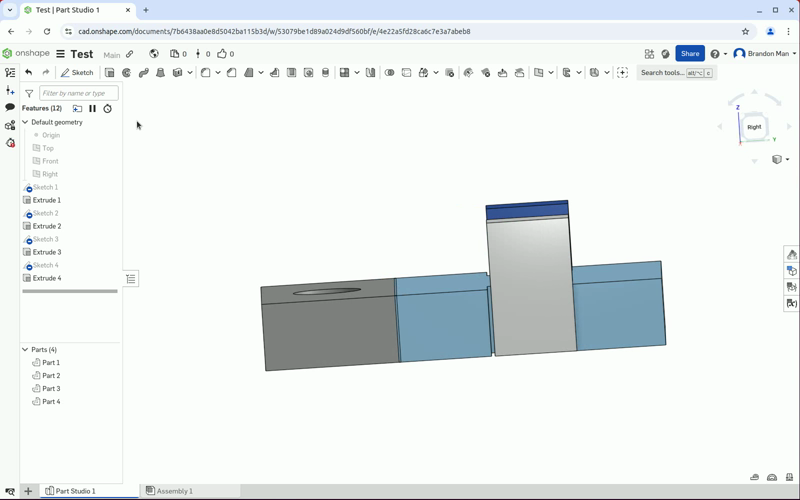
key(right, 3)
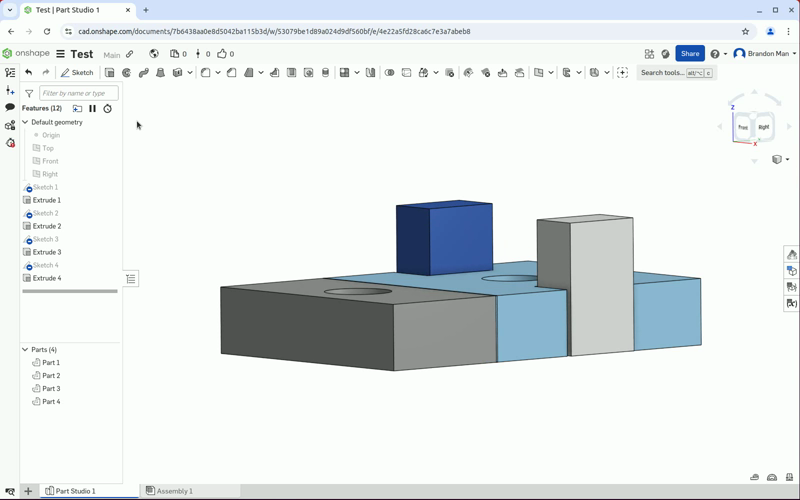
key(down, 3)
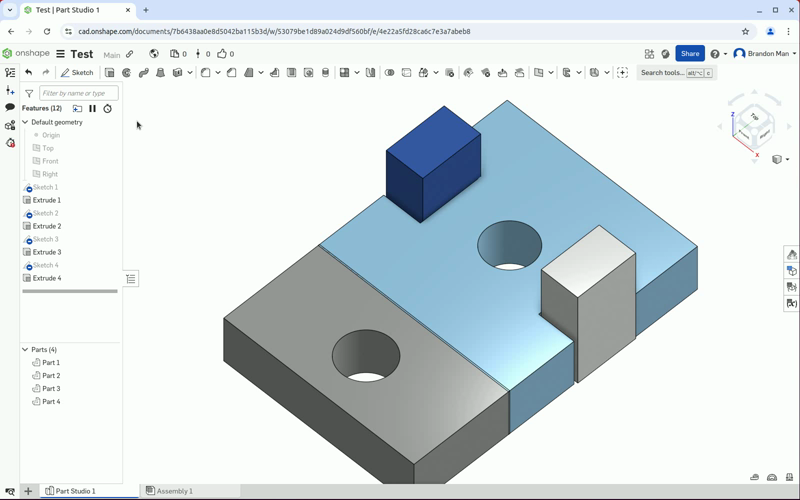
mouse_move(73, 189)
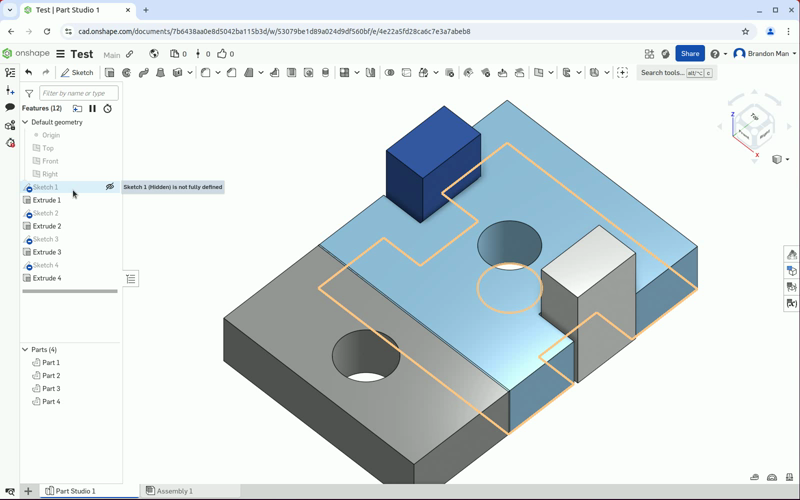
click(73, 189)